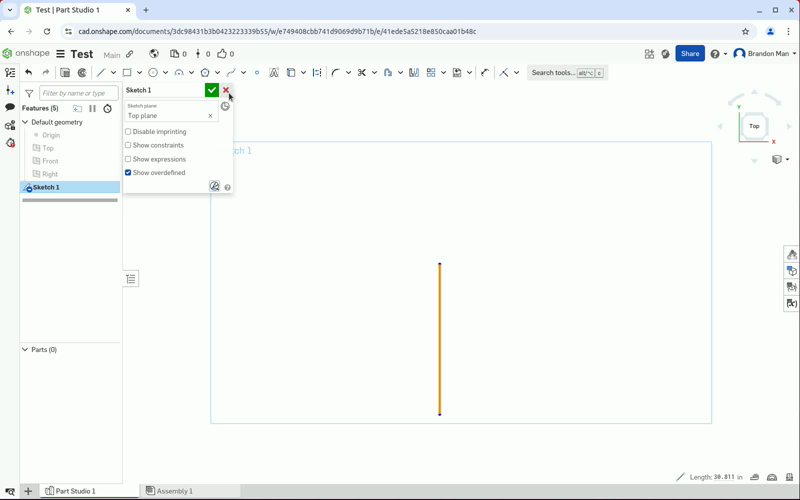
key(shift+h)
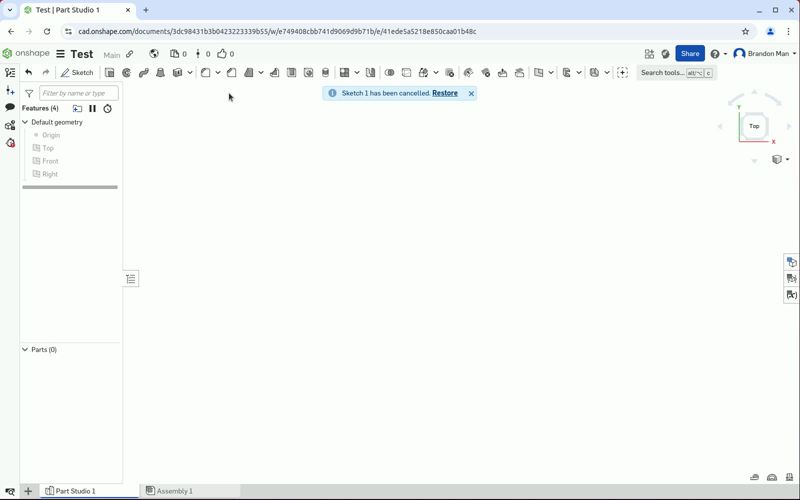
mouse_move(73, 352)
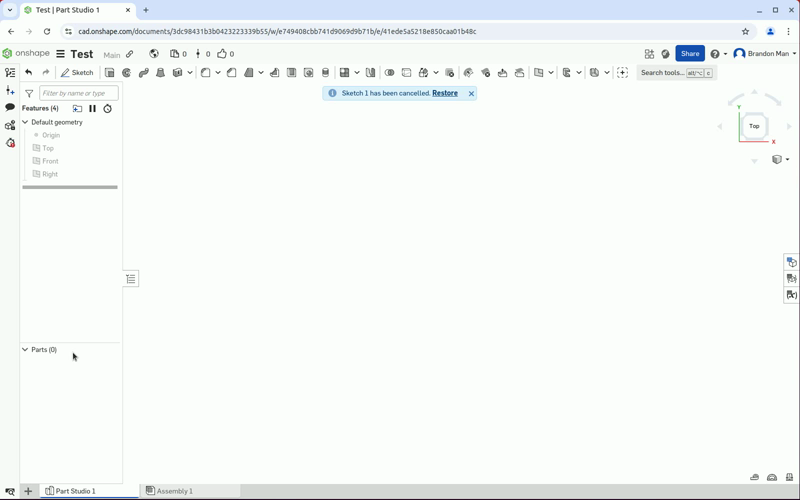
key(y)
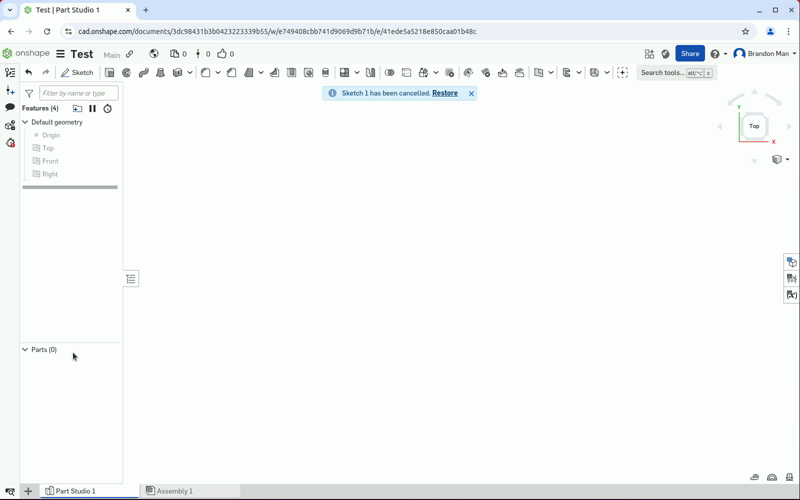
key(shift+p)
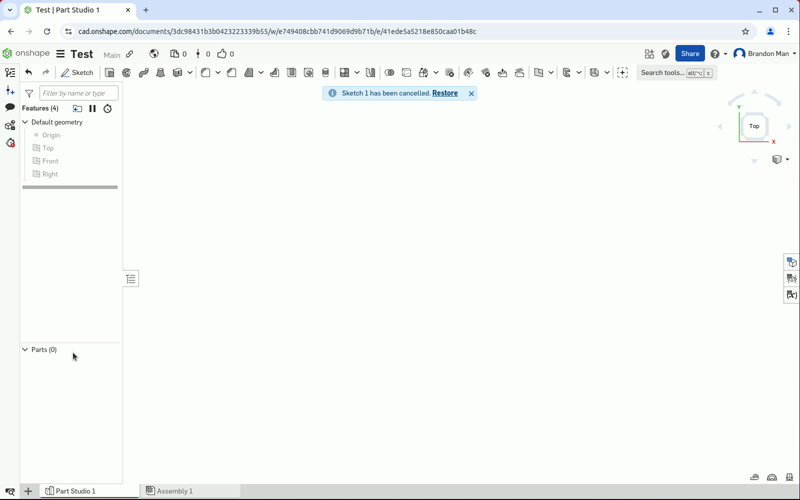
key(space)
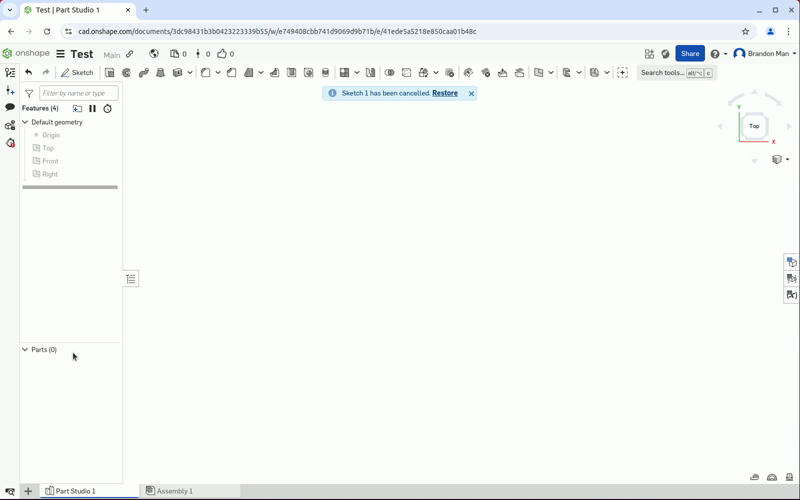
key_down(shift)
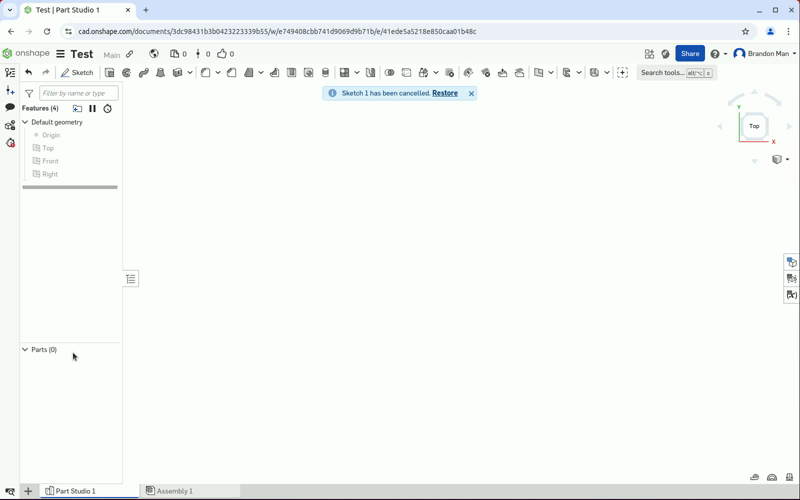
key(up)
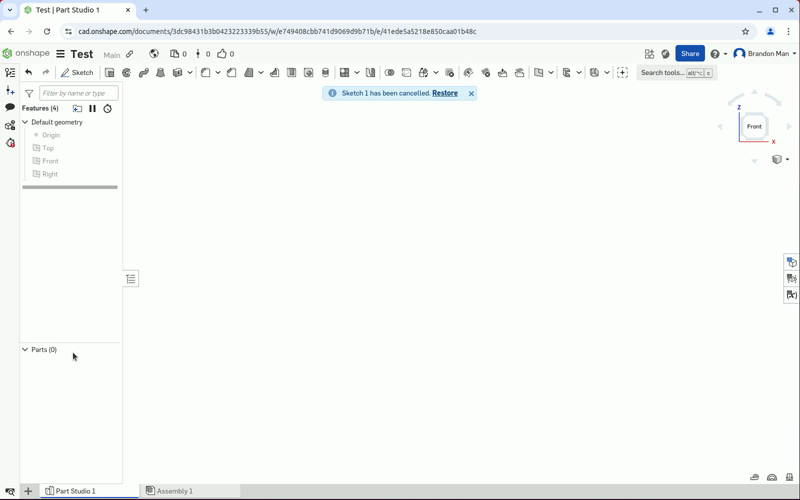
key_up(shift)
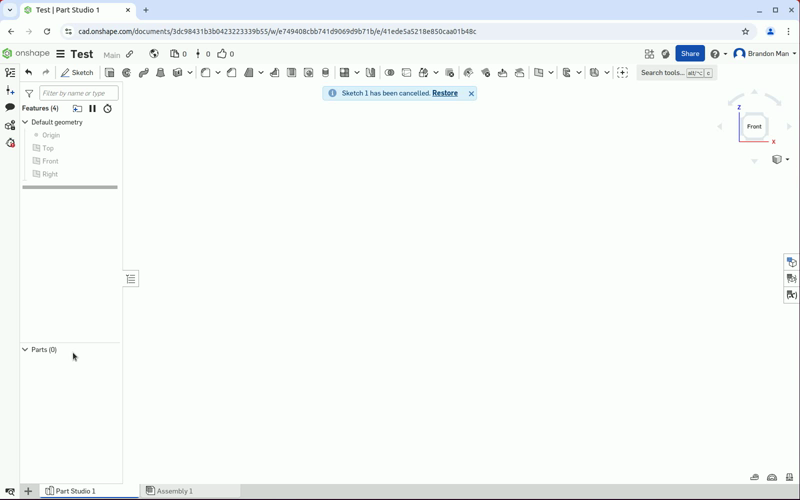
mouse_move(73, 352)
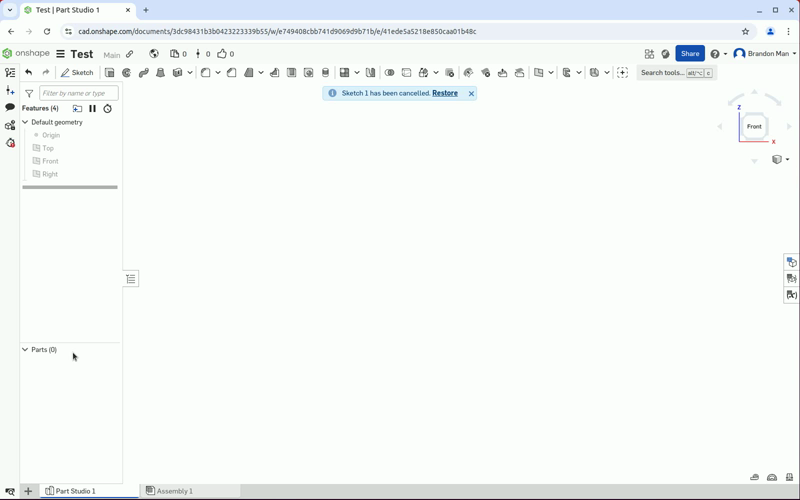
key(shift+y)
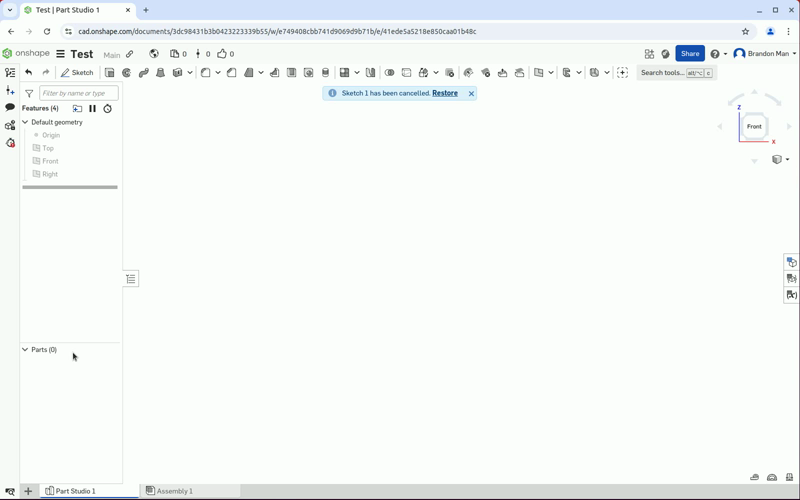
key(shift+s)
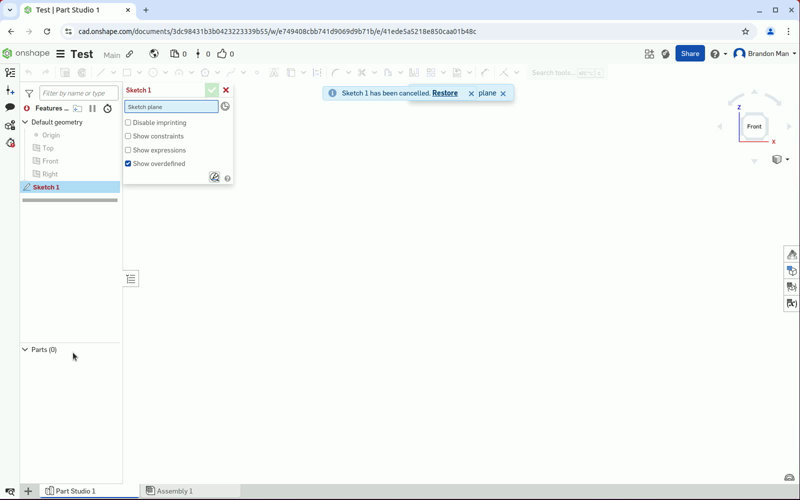
mouse_move(73, 163)
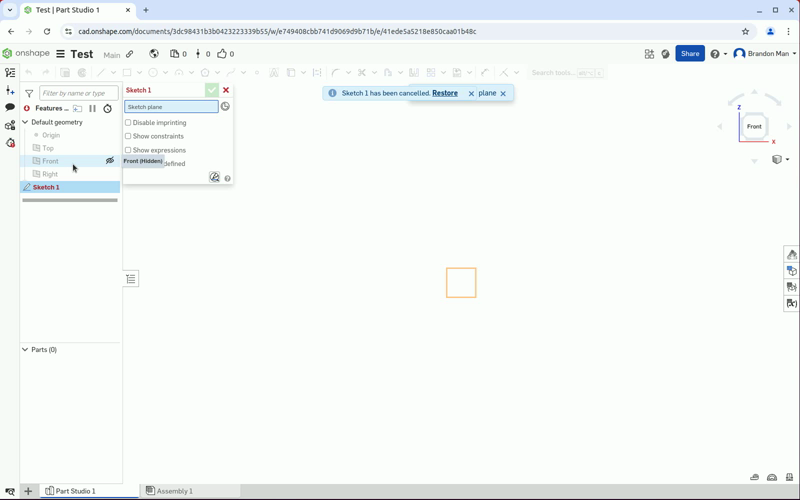
click(73, 163)
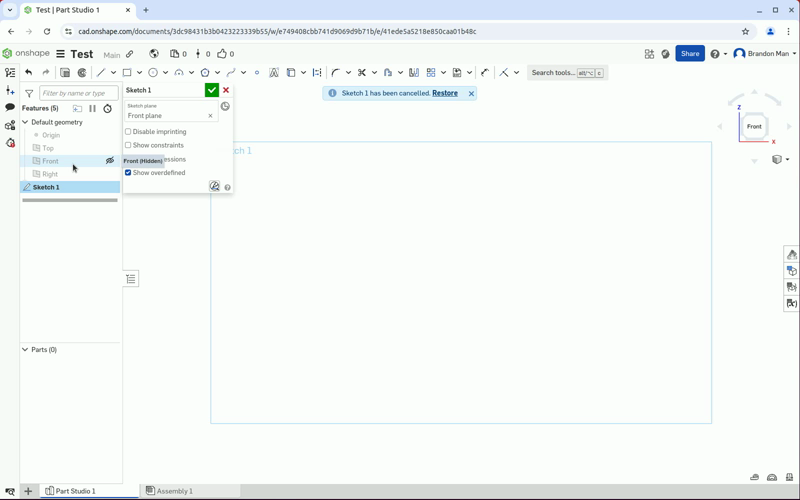
mouse_move(73, 352)
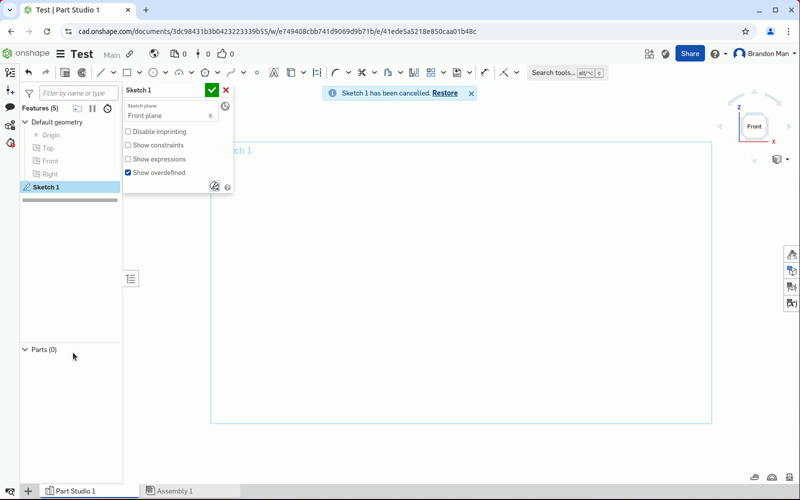
key(y)
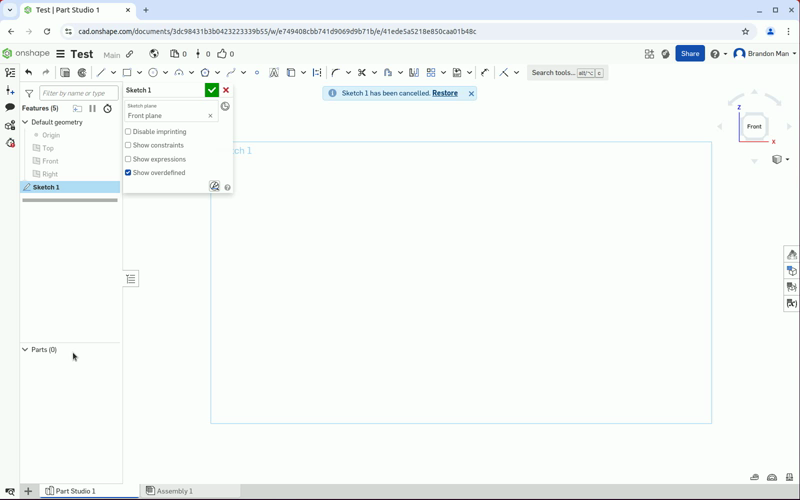
key(l)
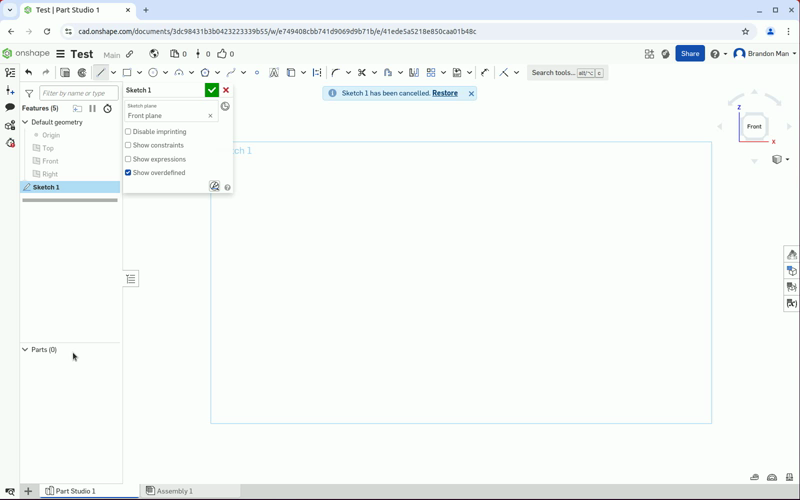
key_down(shift)
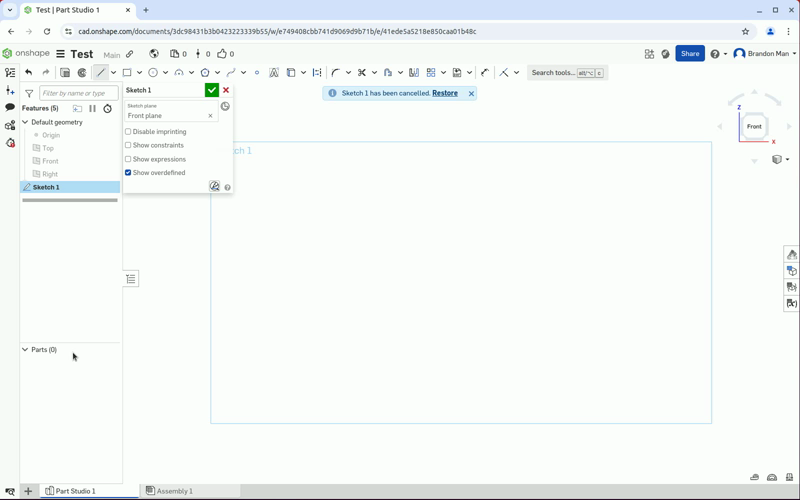
mouse_move(349, 282)
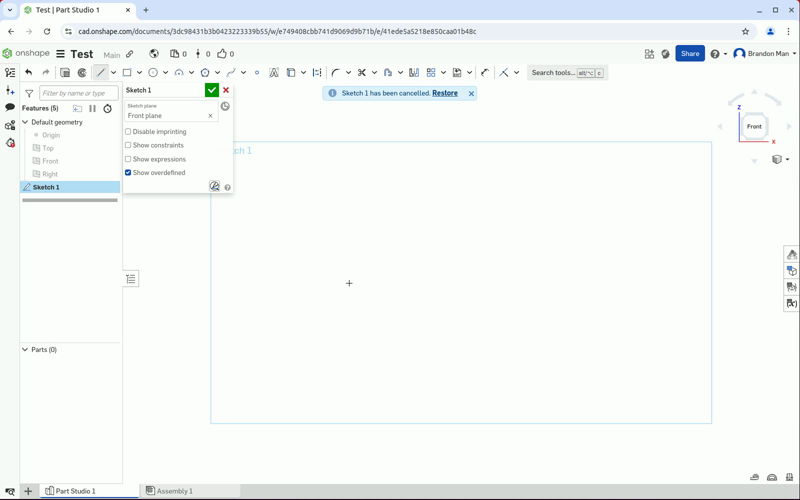
click(349, 282)
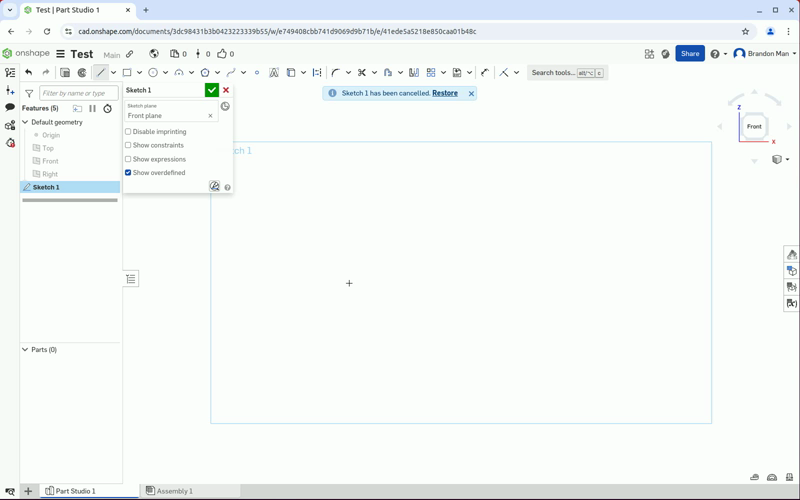
key_up(shift)
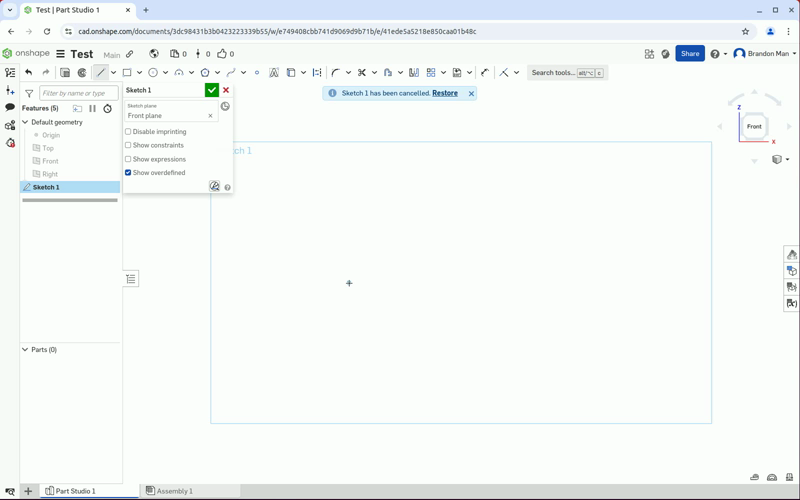
key_down(shift)
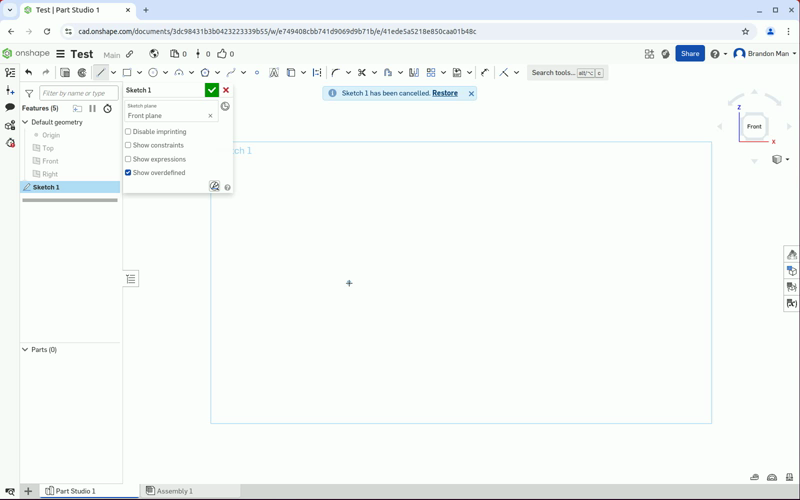
mouse_move(570, 282)
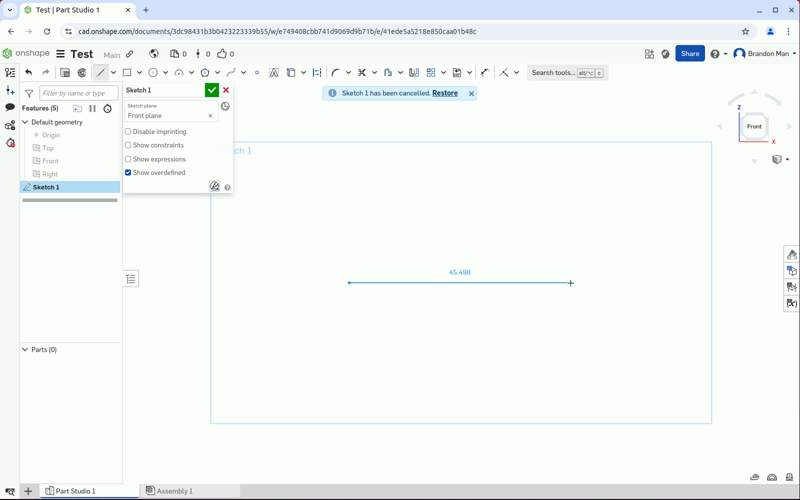
click(570, 282)
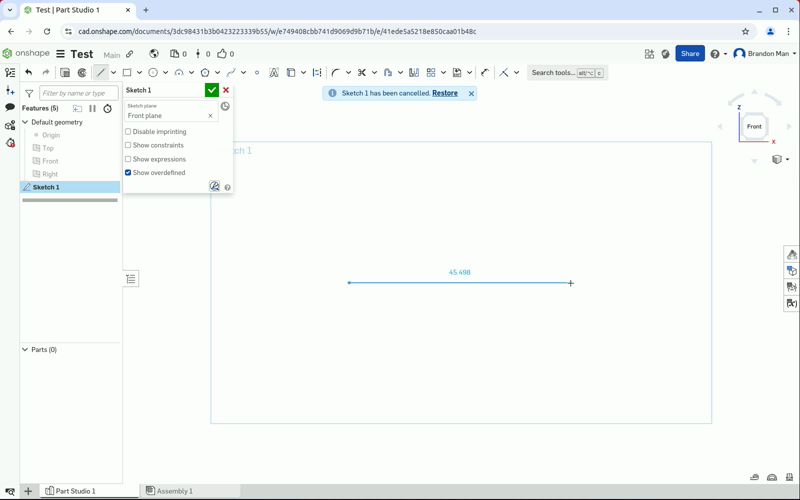
key_up(shift)
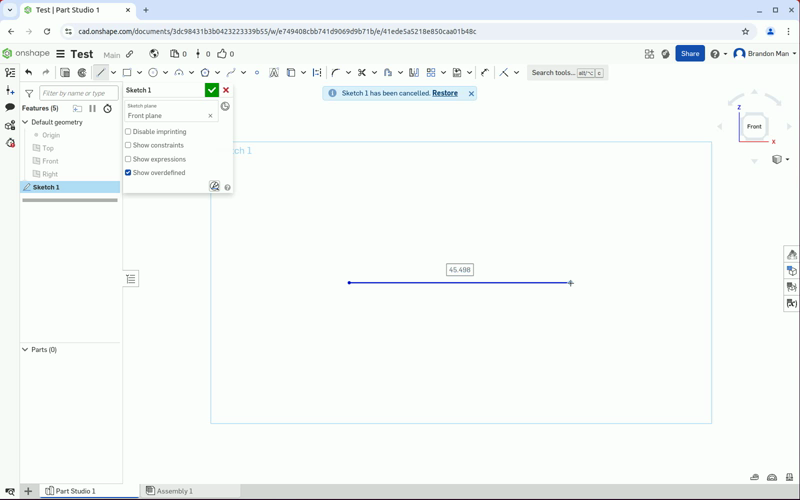
key(esc)
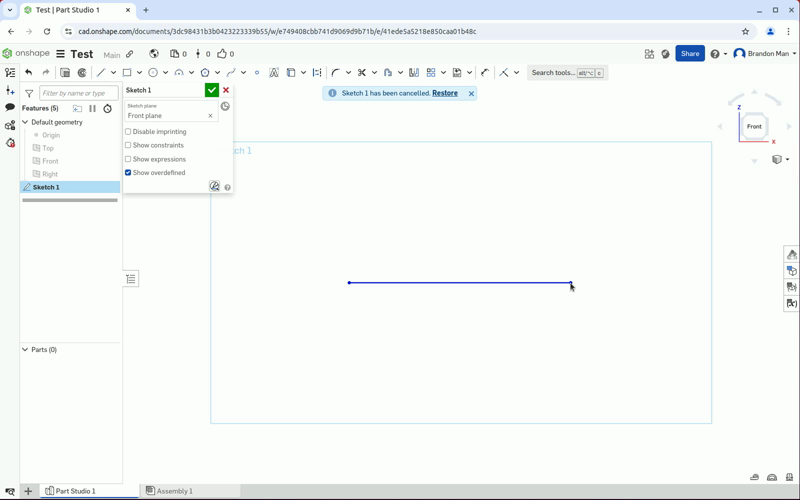
key(a)
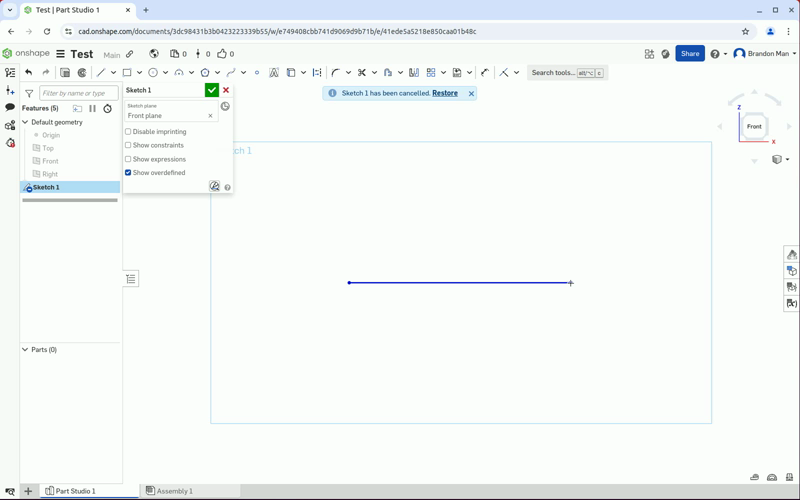
mouse_move(570, 282)
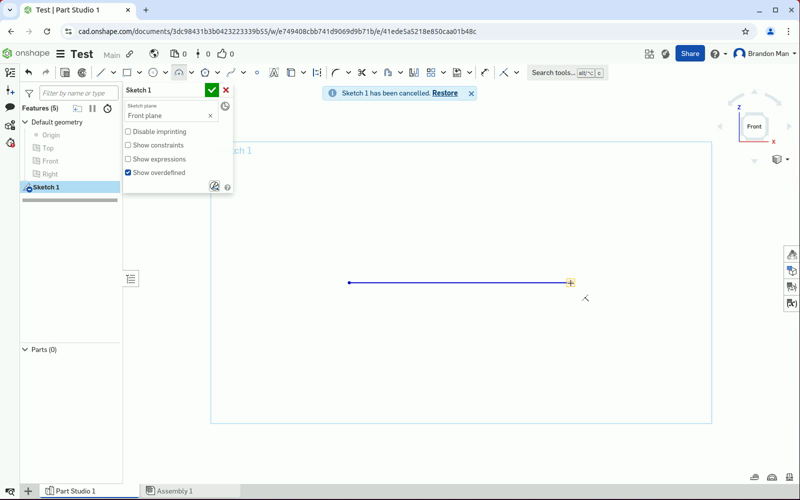
click(570, 282)
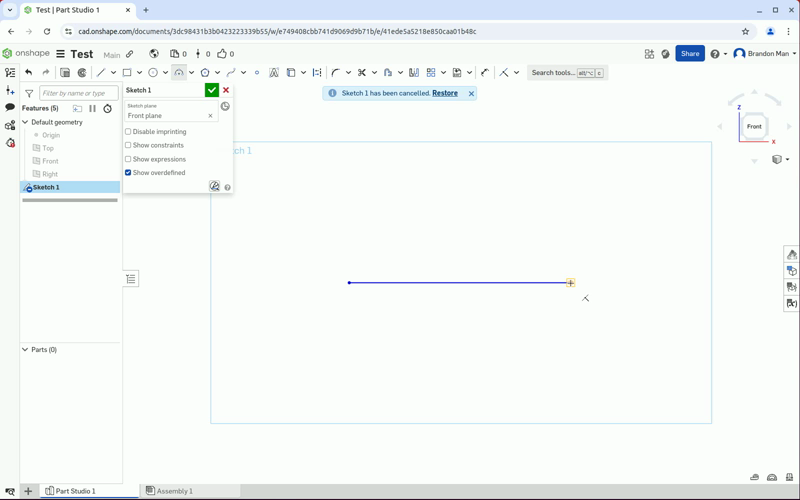
mouse_move(349, 282)
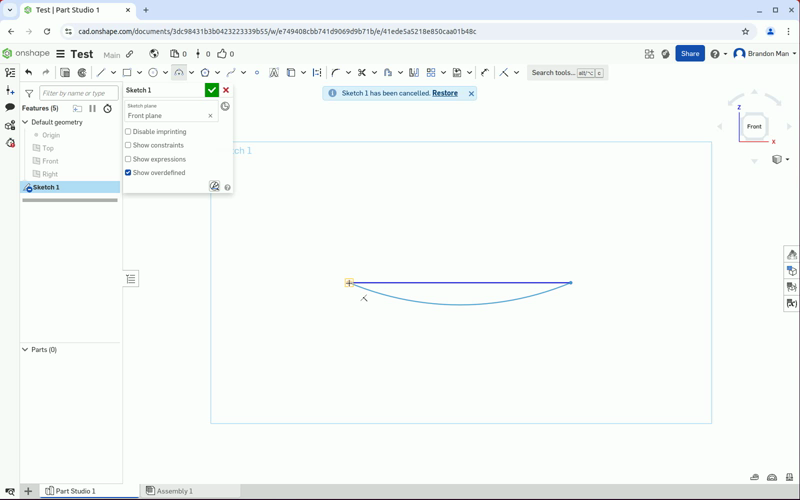
click(349, 282)
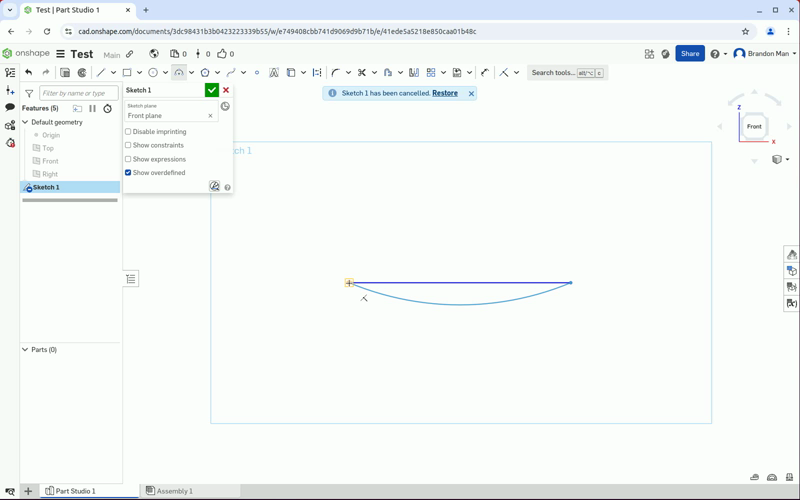
key_down(shift)
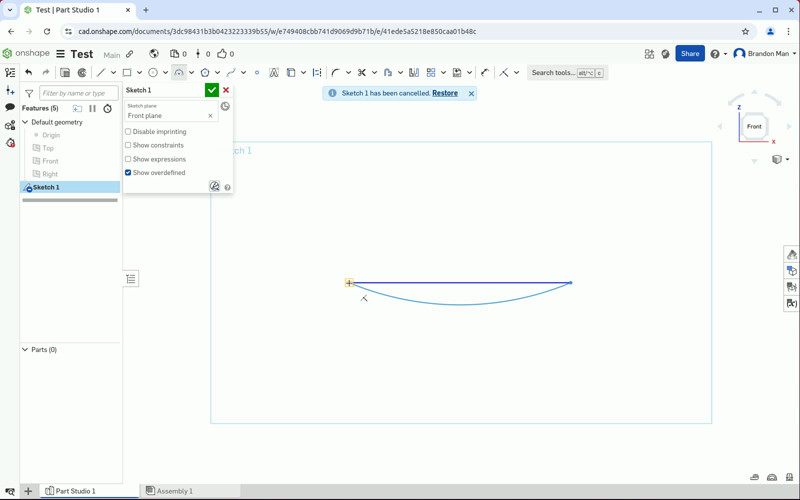
mouse_move(460, 172)
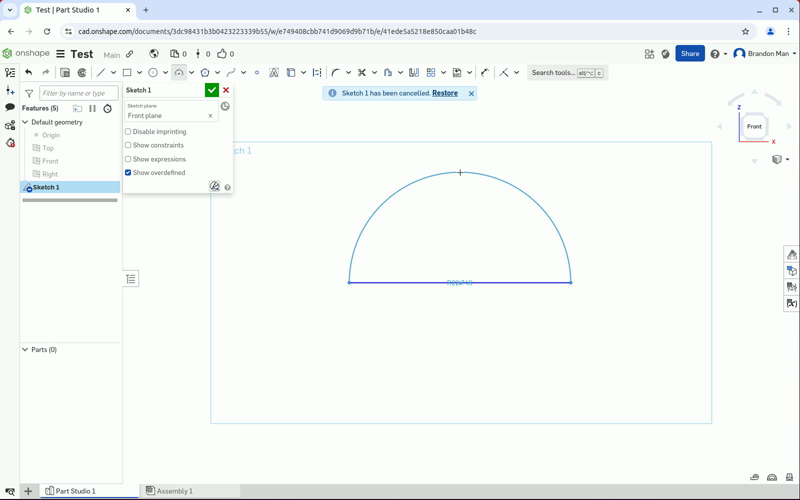
click(460, 172)
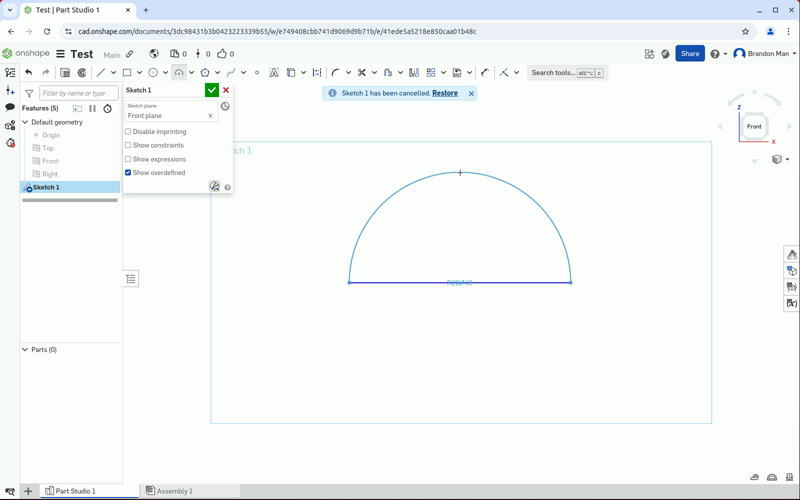
key_up(shift)
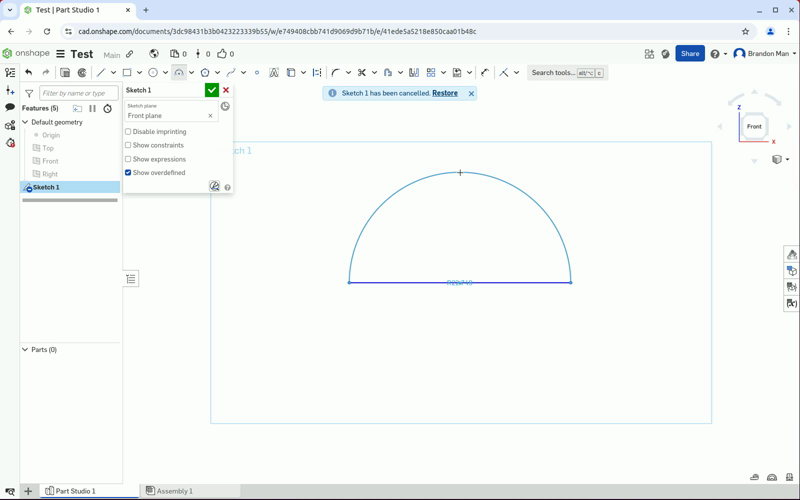
key(esc)
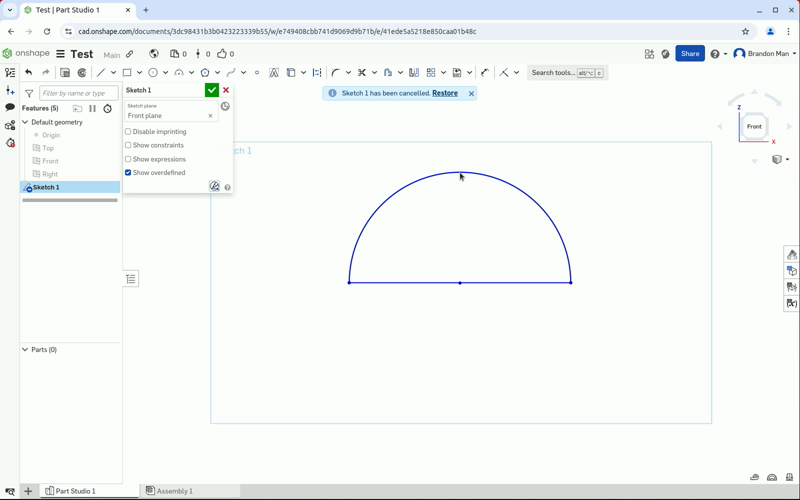
mouse_move(383, 243)
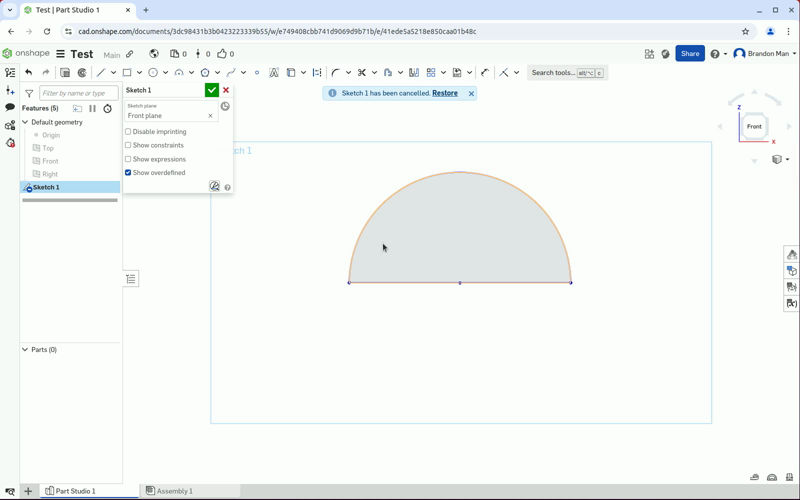
click(383, 243)
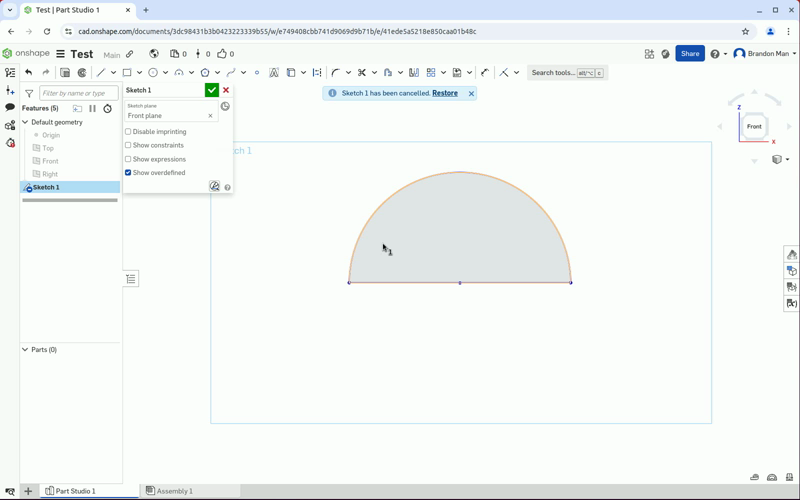
mouse_move(73, 352)
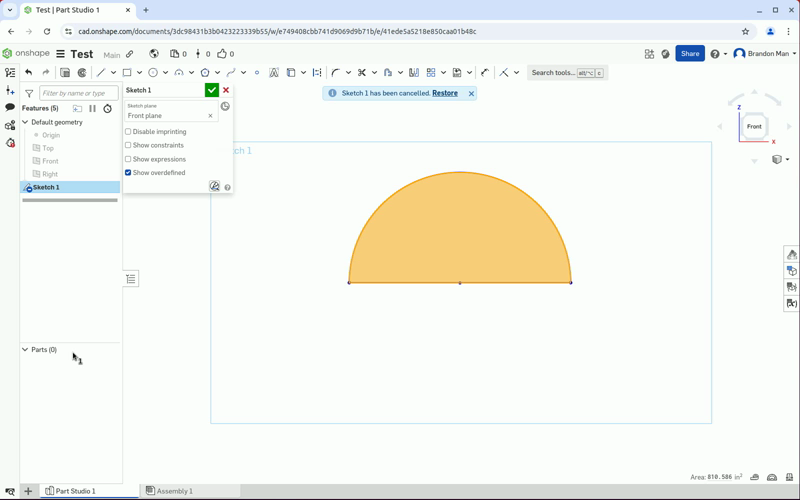
key(shift+y)
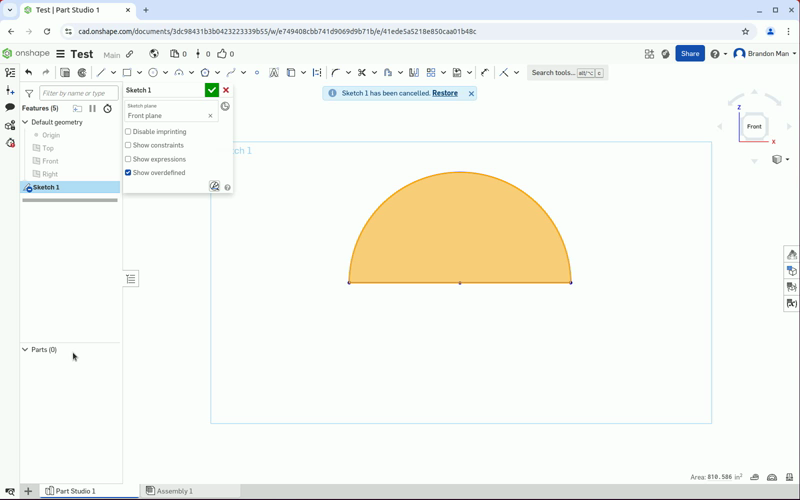
key(shift+e)
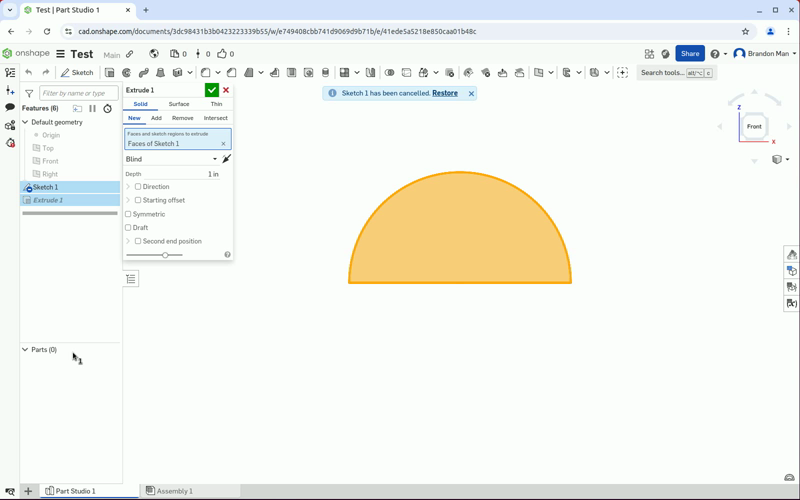
mouse_move(143, 106)
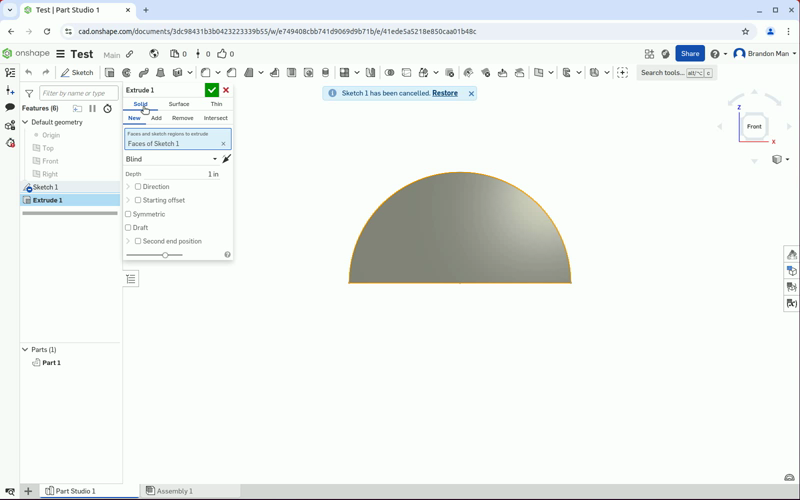
click(143, 106)
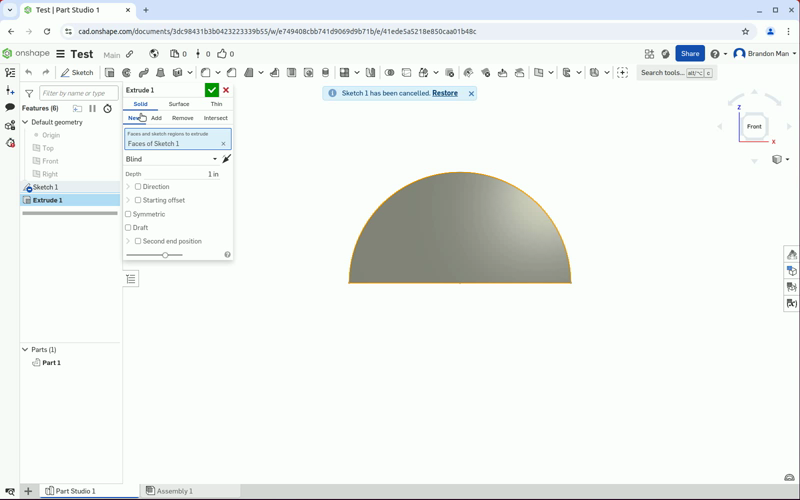
mouse_move(137, 120)
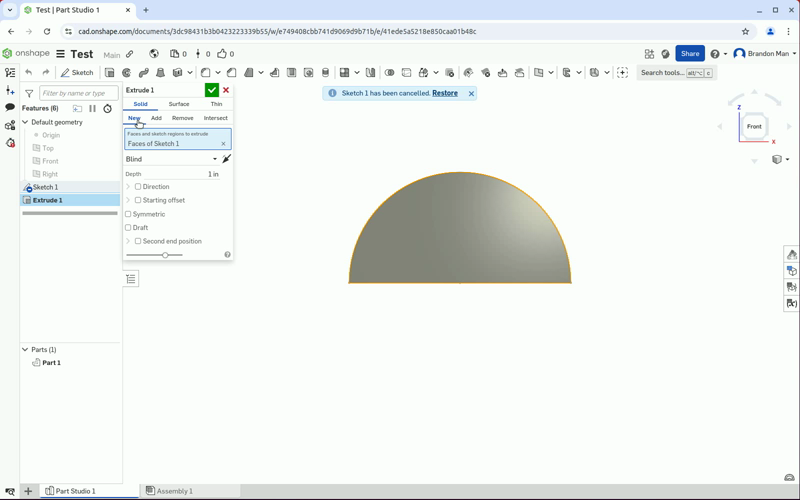
click(137, 120)
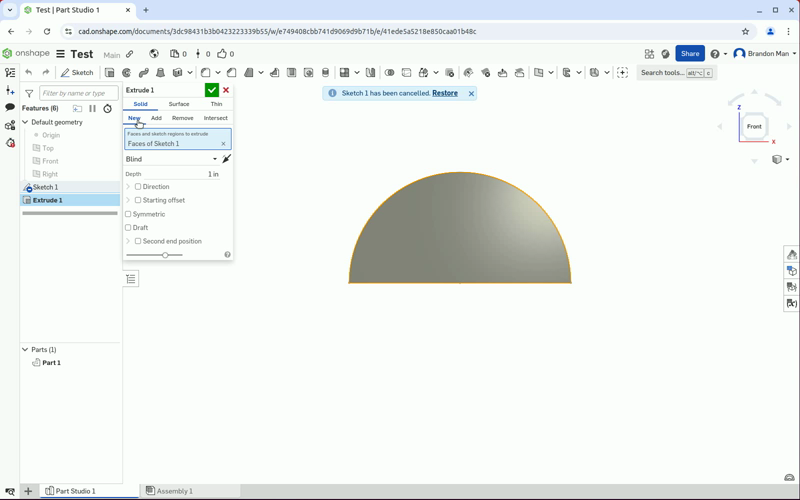
key(tab, 4)
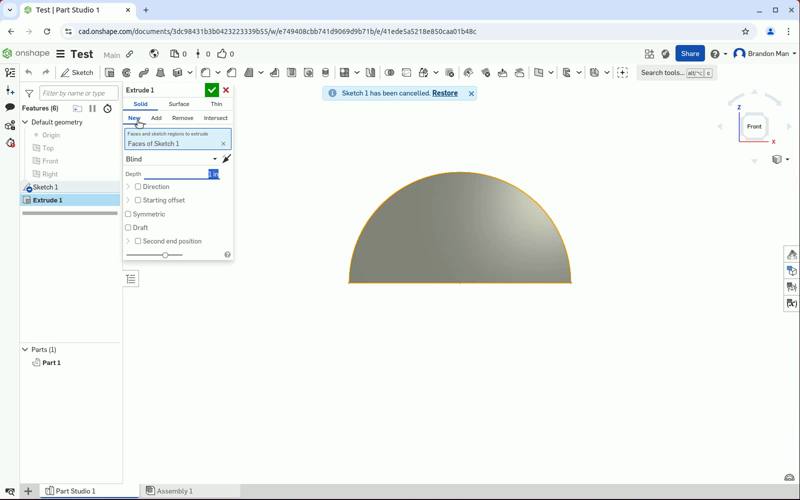
text(1.444)
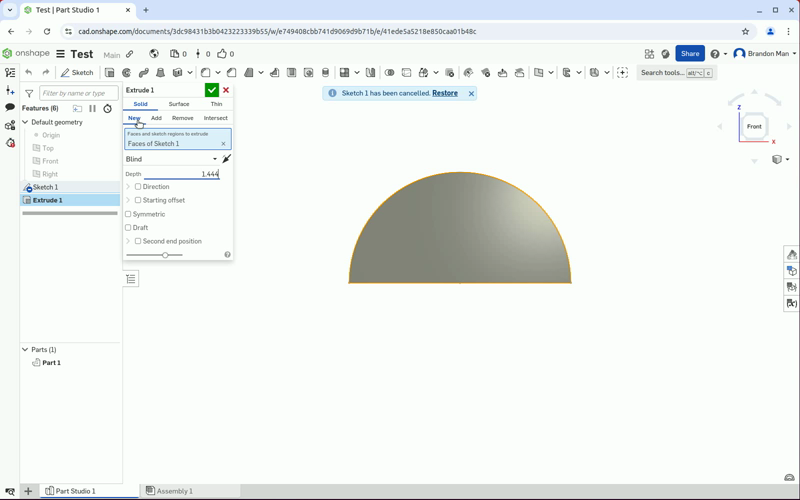
key(enter)
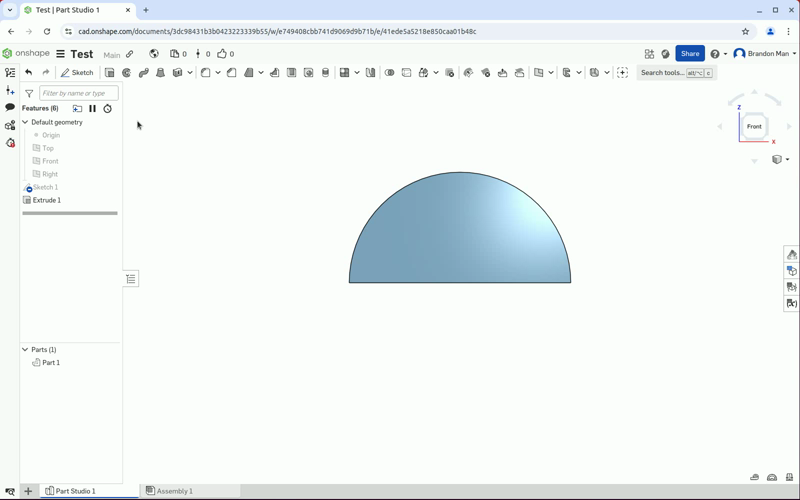
key(shift+h)
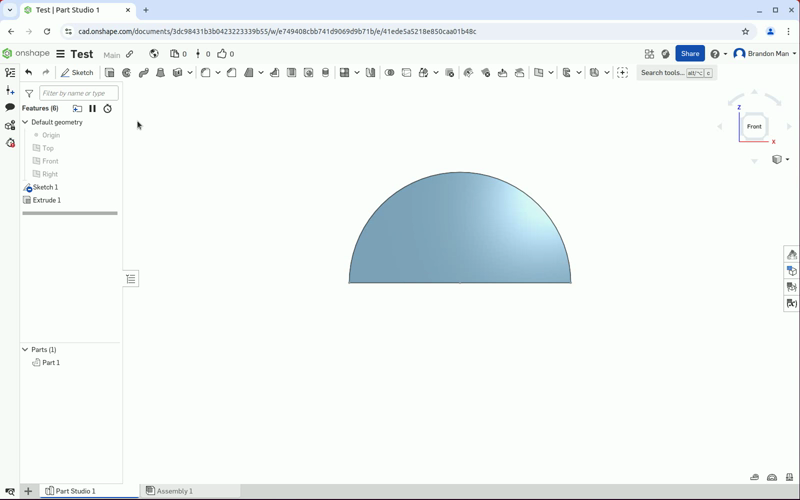
key(shift+h)
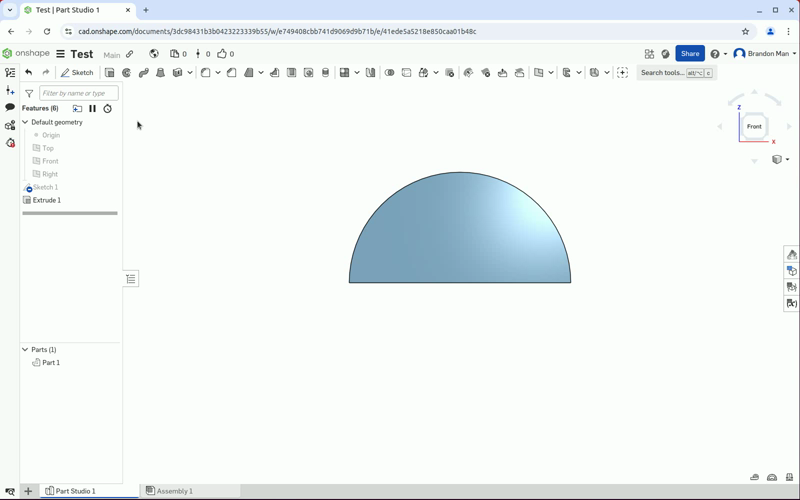
mouse_move(73, 189)
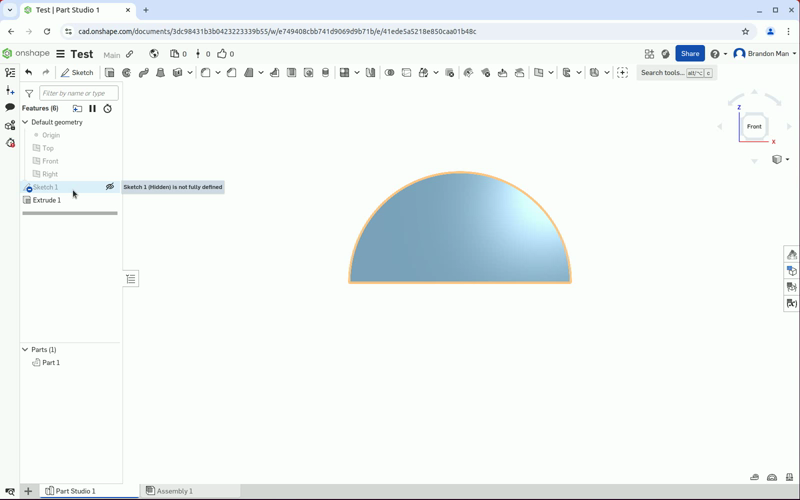
click(73, 189)
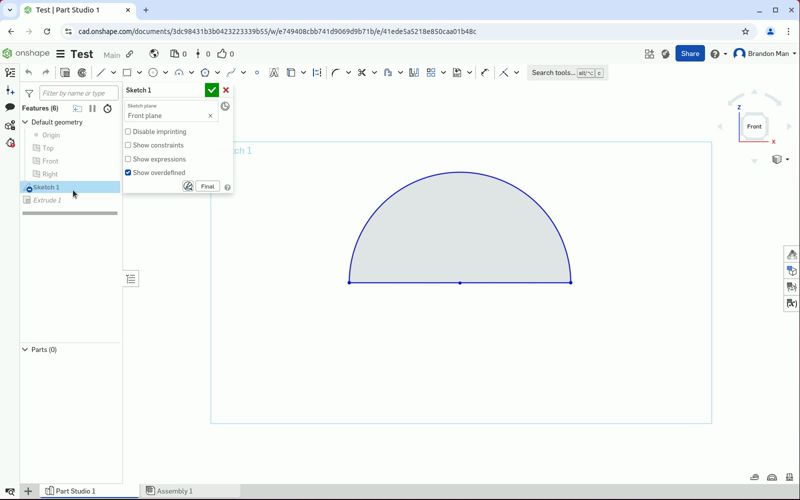
mouse_move(229, 92)
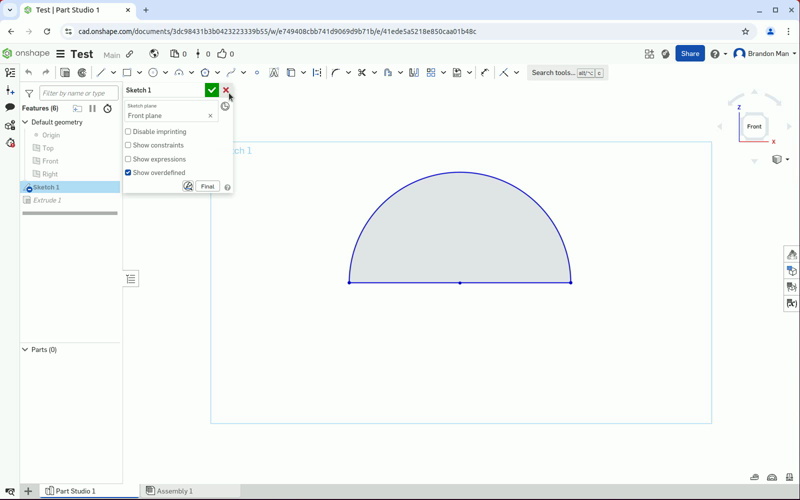
click(229, 92)
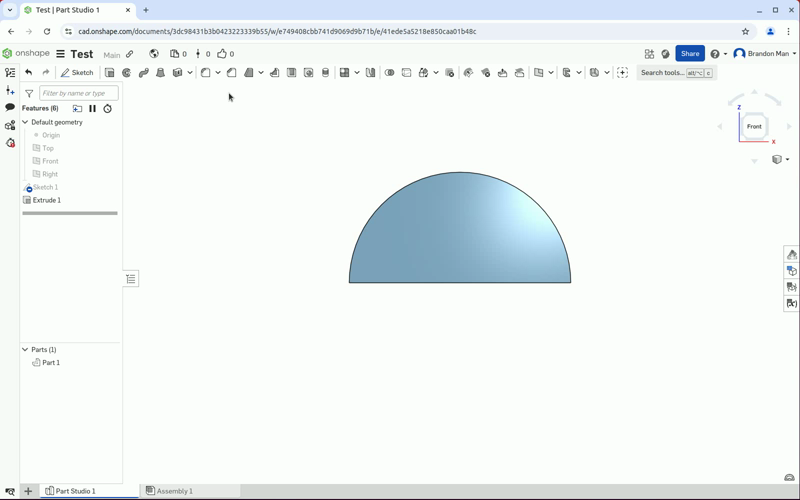
mouse_move(73, 352)
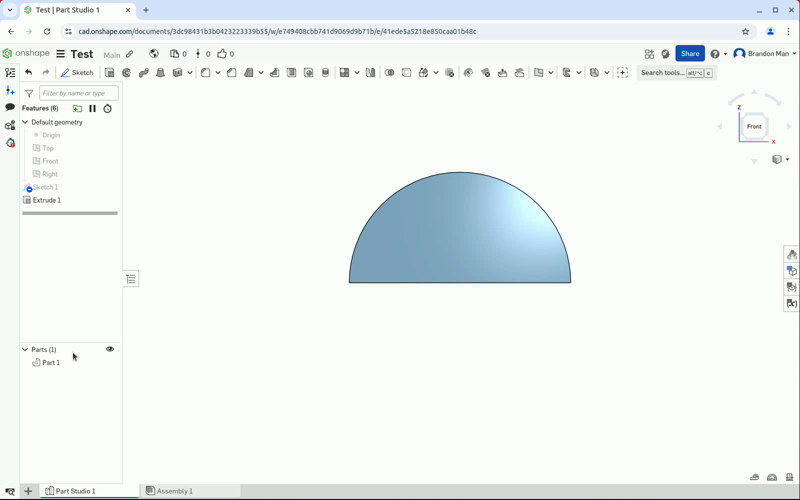
key(y)
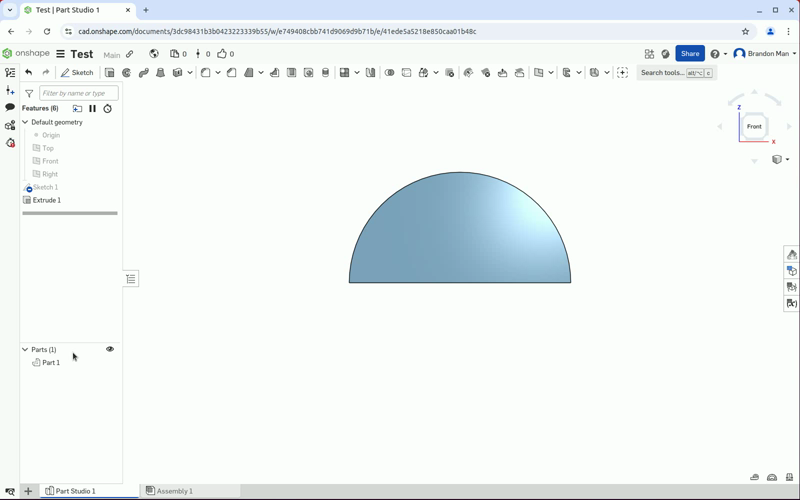
key(shift+p)
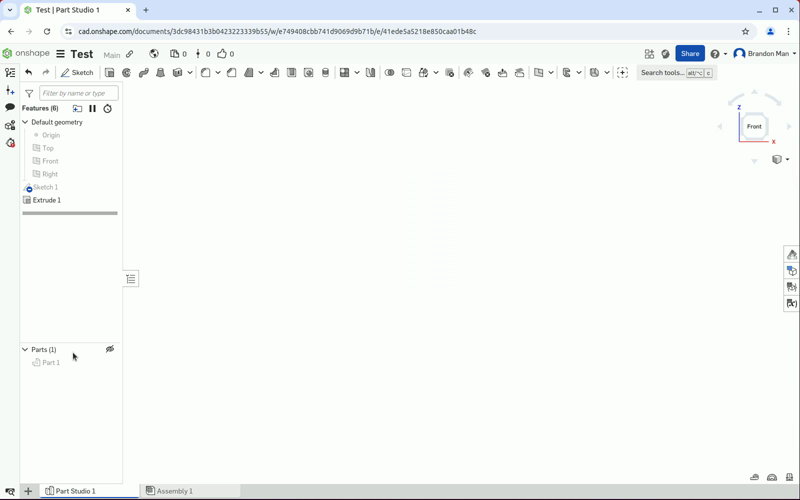
key(space)
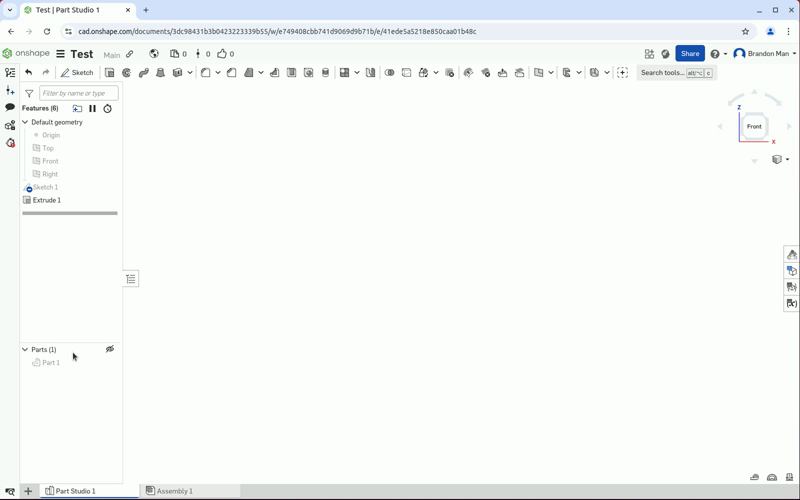
key_down(shift)
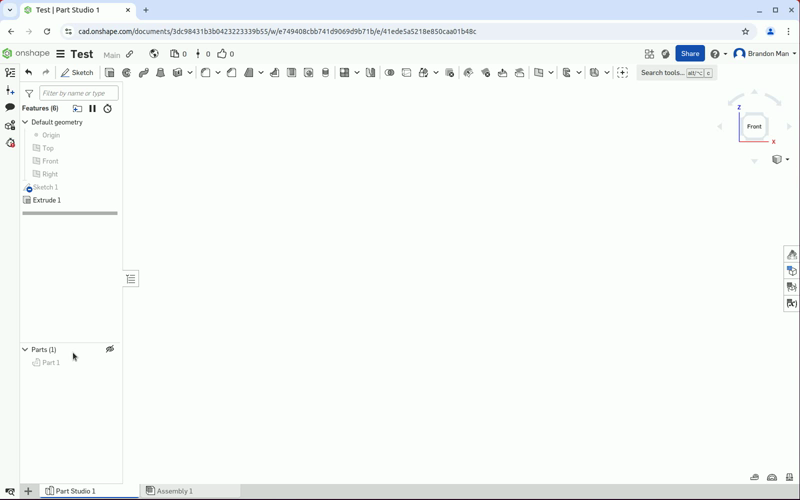
key(down)
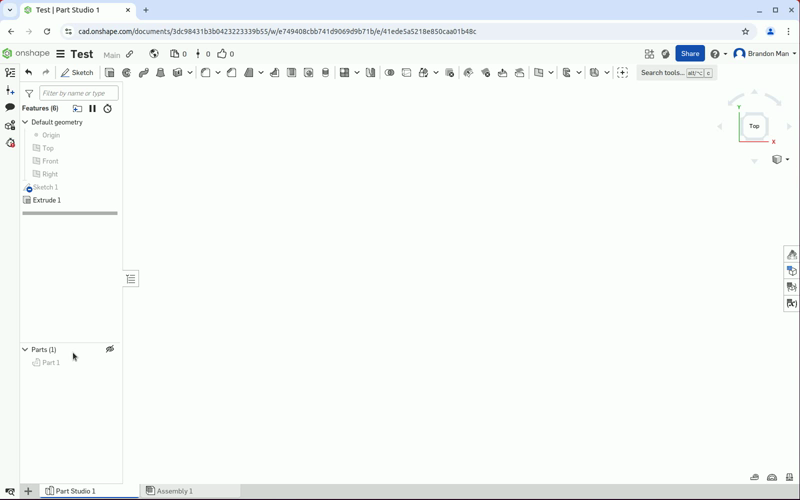
key_up(shift)
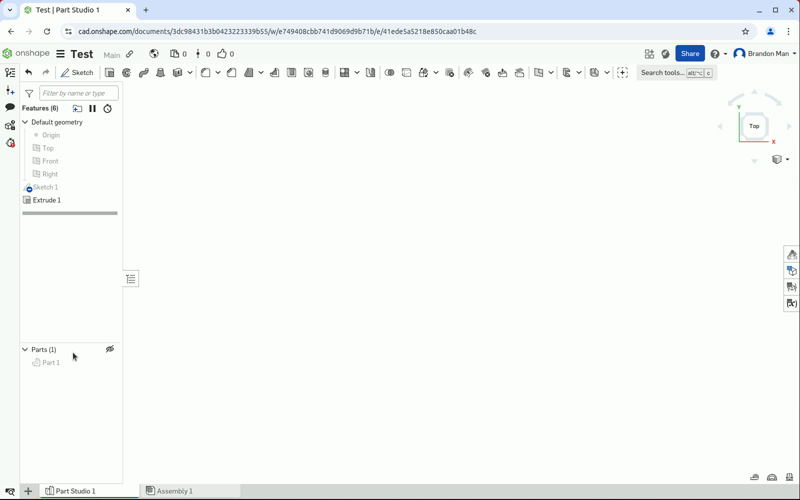
mouse_move(73, 352)
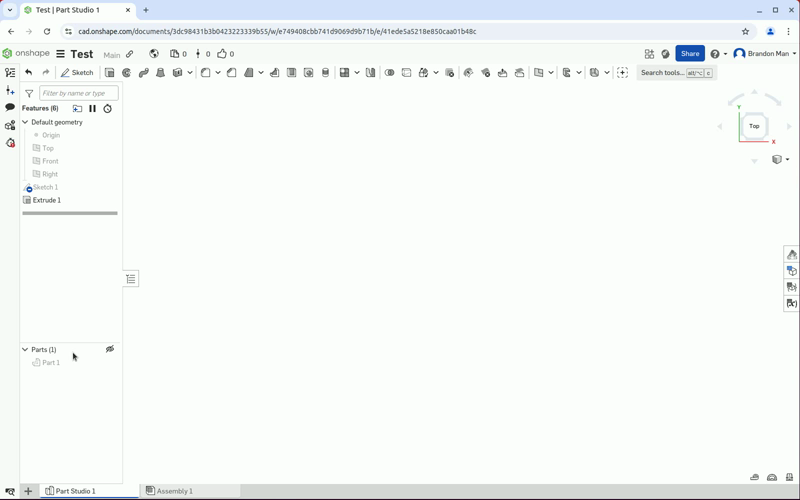
key(shift+y)
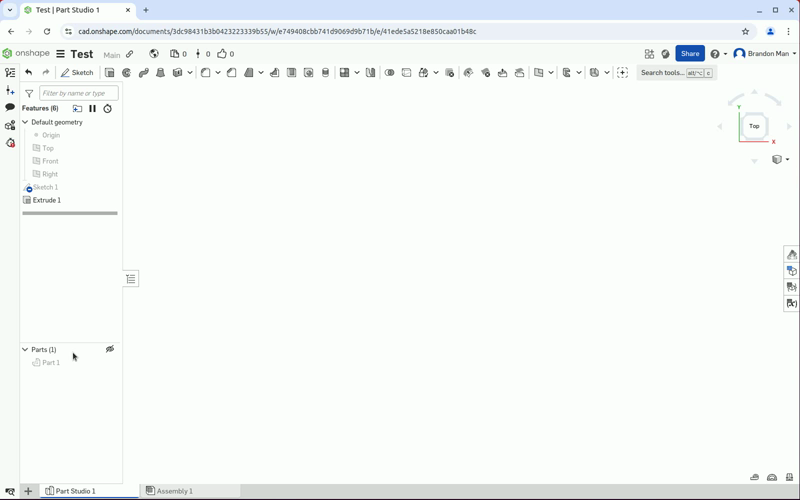
key(shift+s)
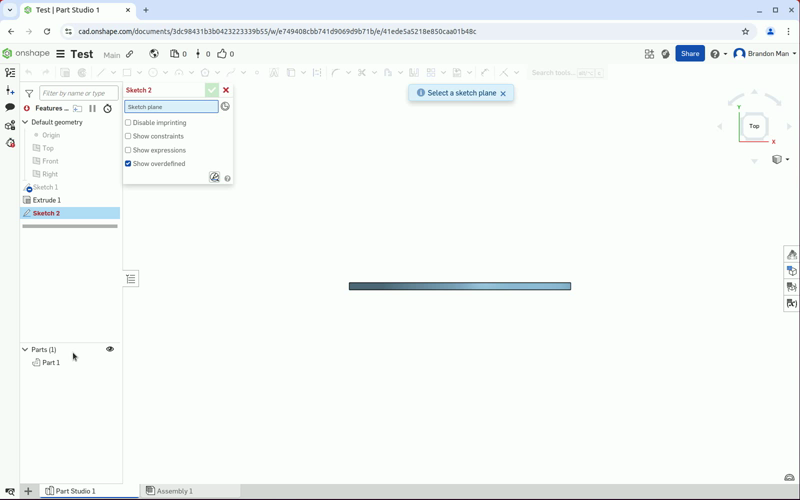
mouse_move(73, 150)
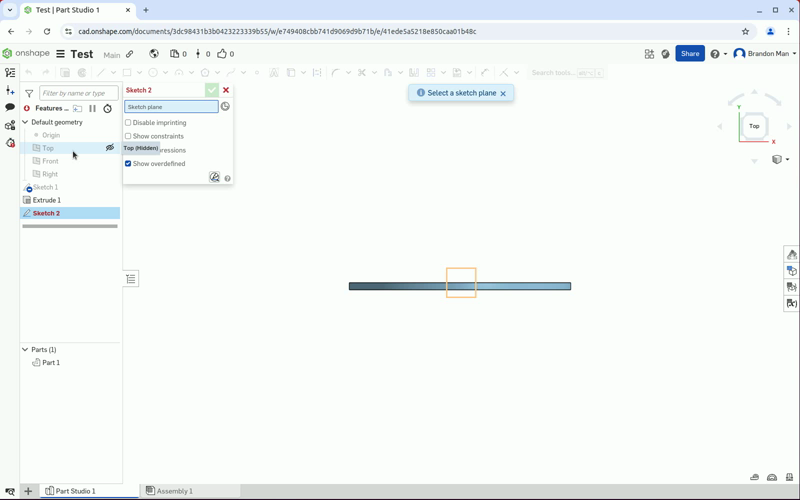
click(73, 150)
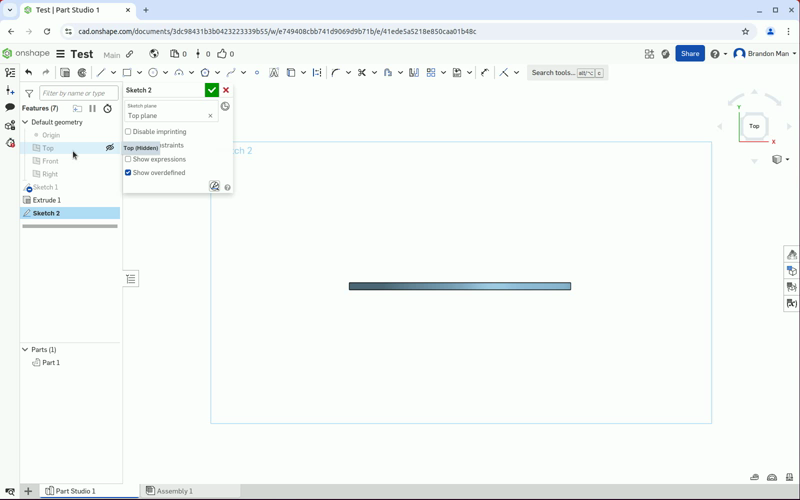
mouse_move(73, 352)
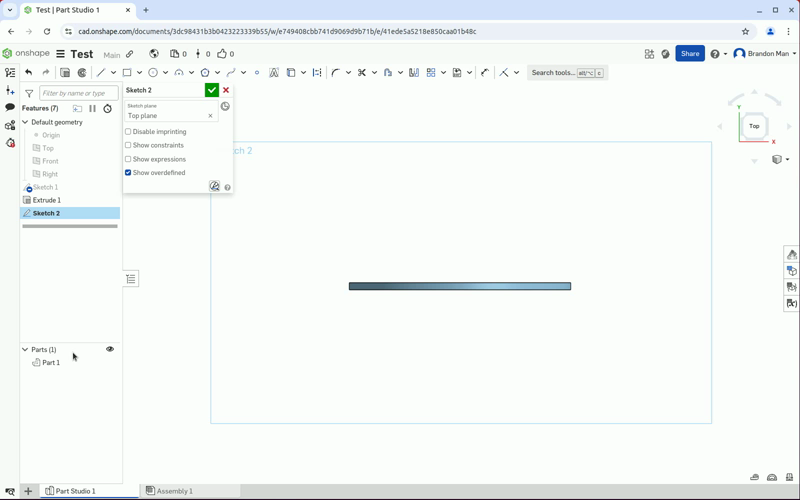
key(y)
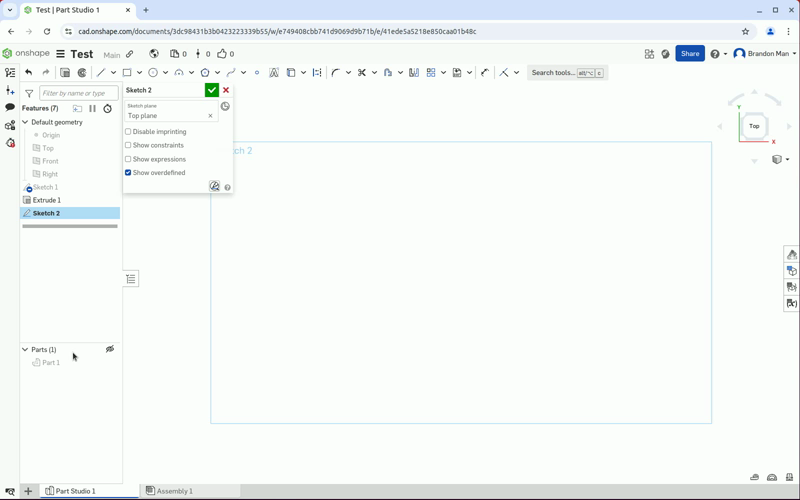
key(l)
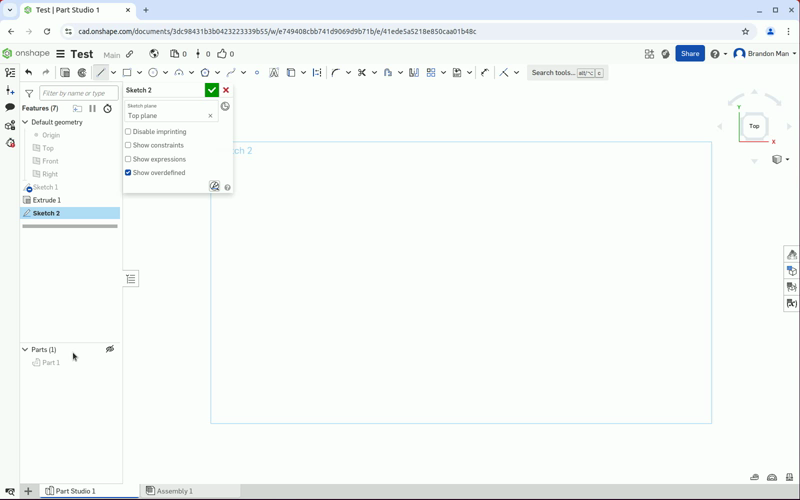
key_down(shift)
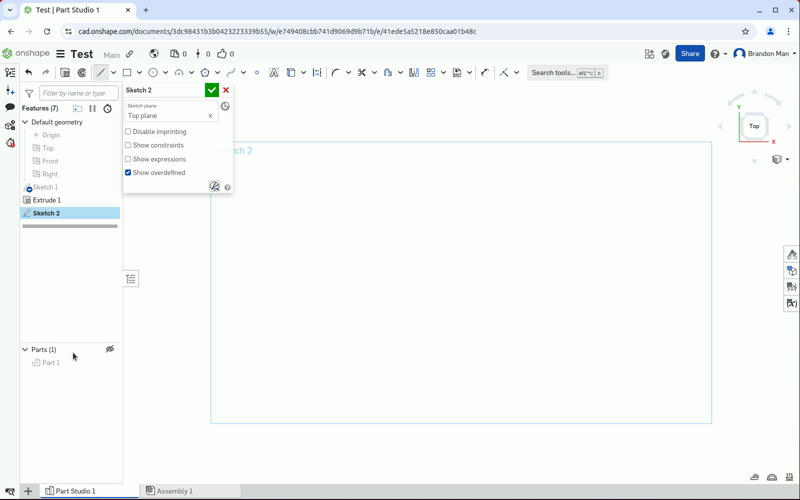
mouse_move(348, 345)
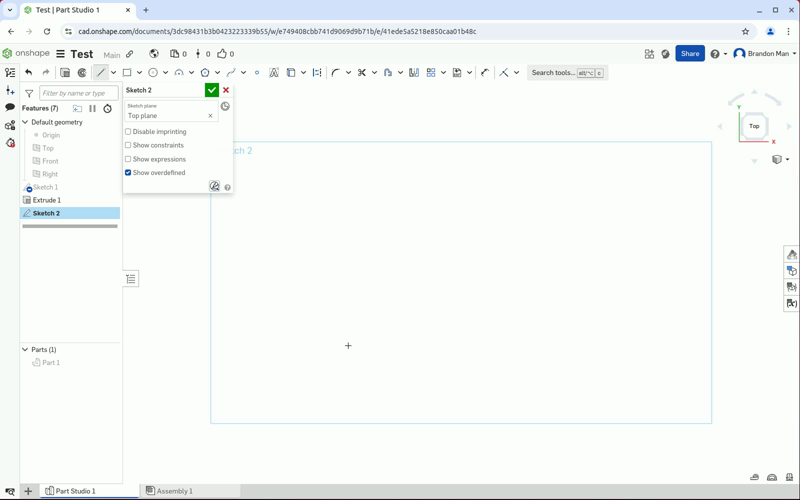
click(348, 345)
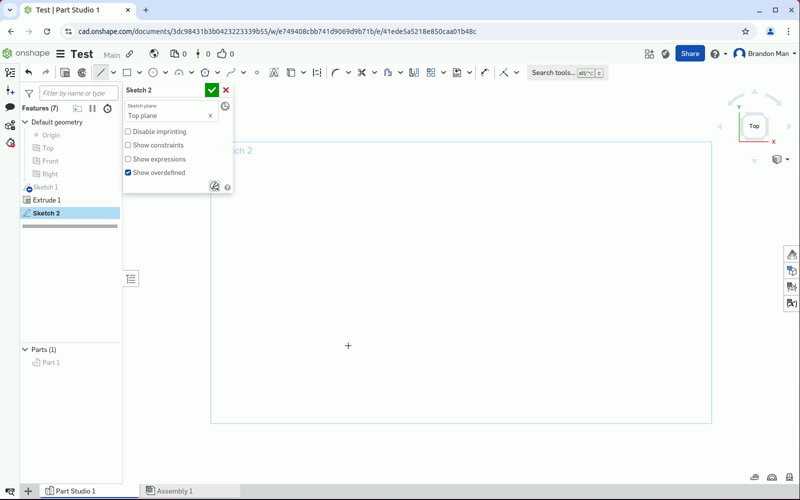
key_up(shift)
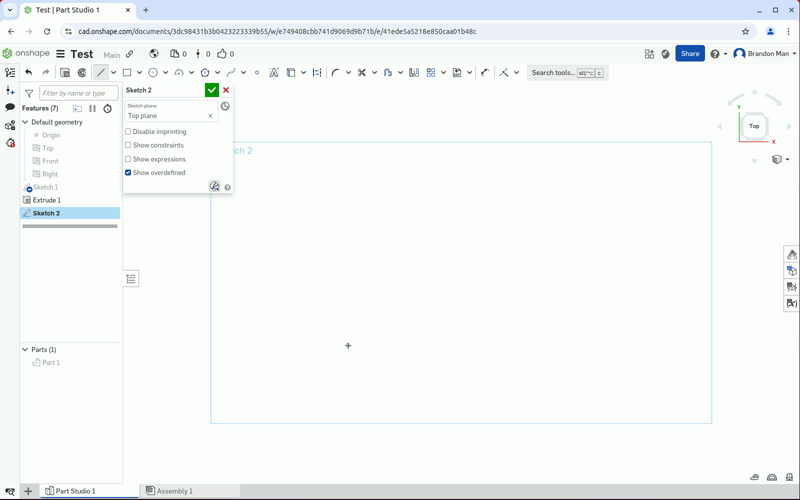
key_down(shift)
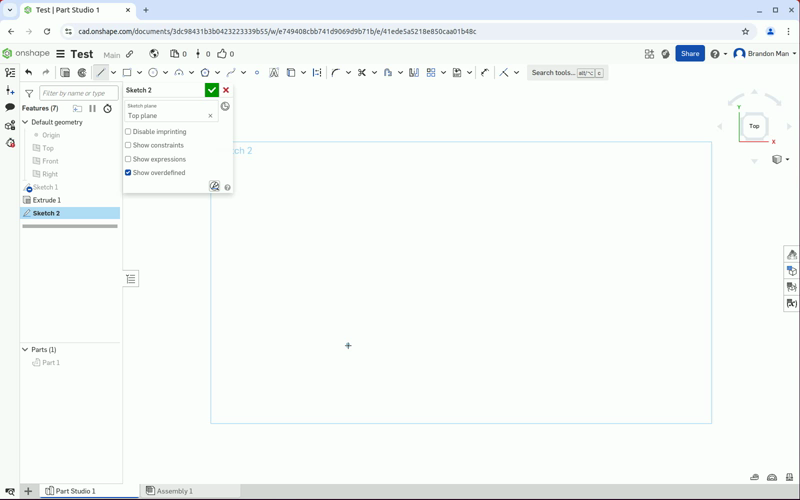
mouse_move(572, 345)
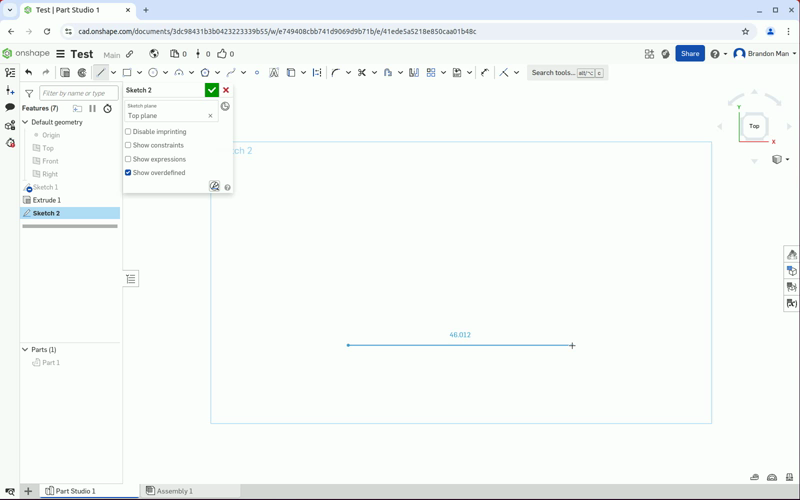
click(572, 345)
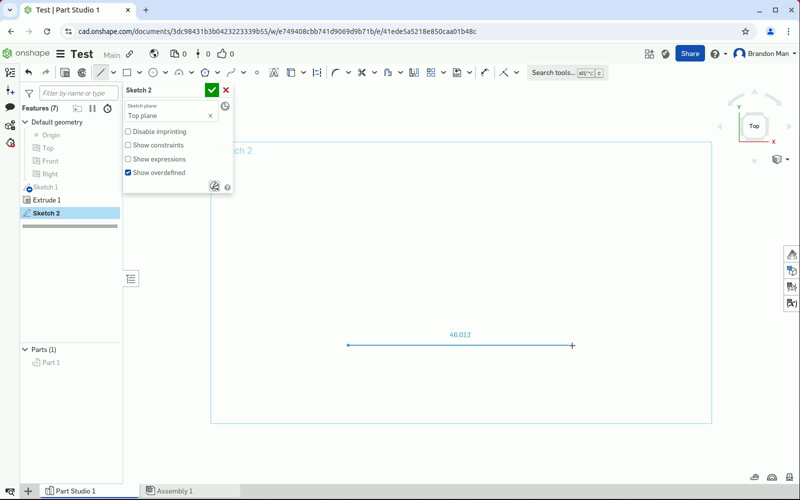
key_up(shift)
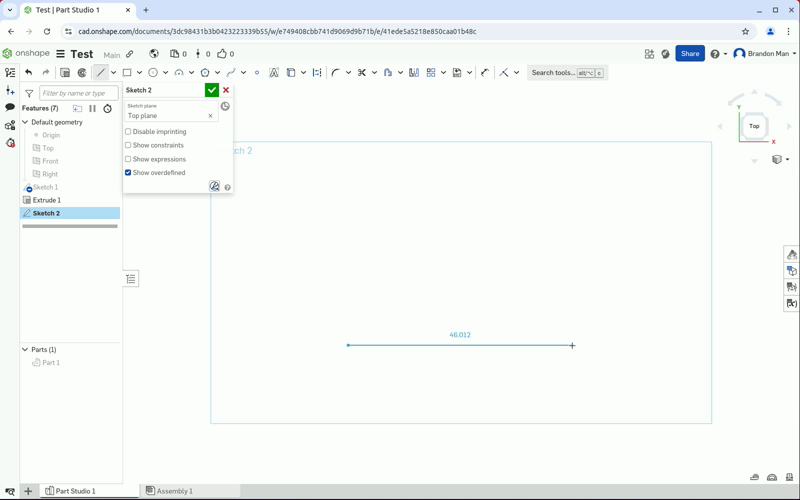
key_down(shift)
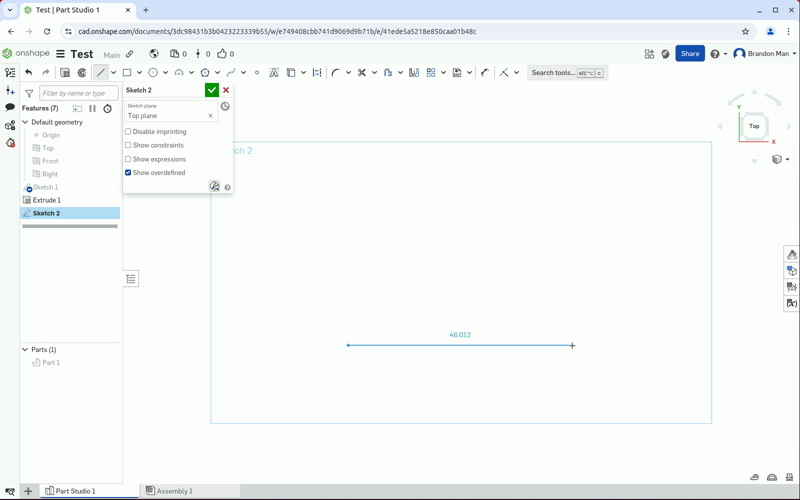
mouse_move(572, 283)
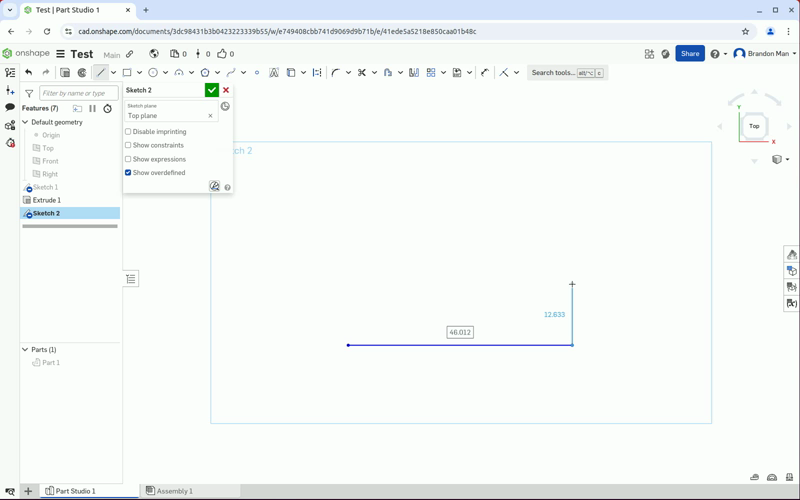
click(572, 283)
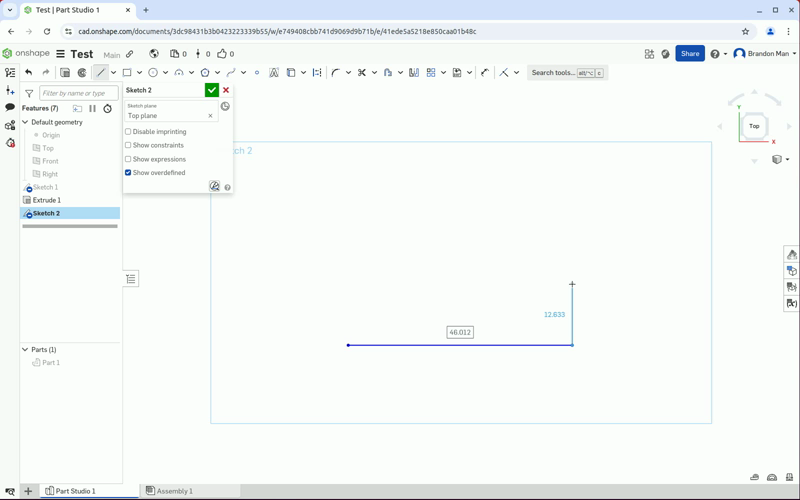
key_up(shift)
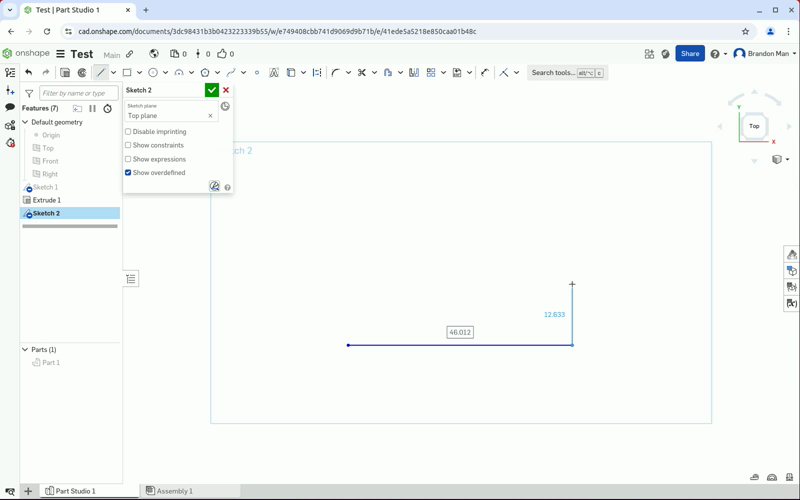
key_down(shift)
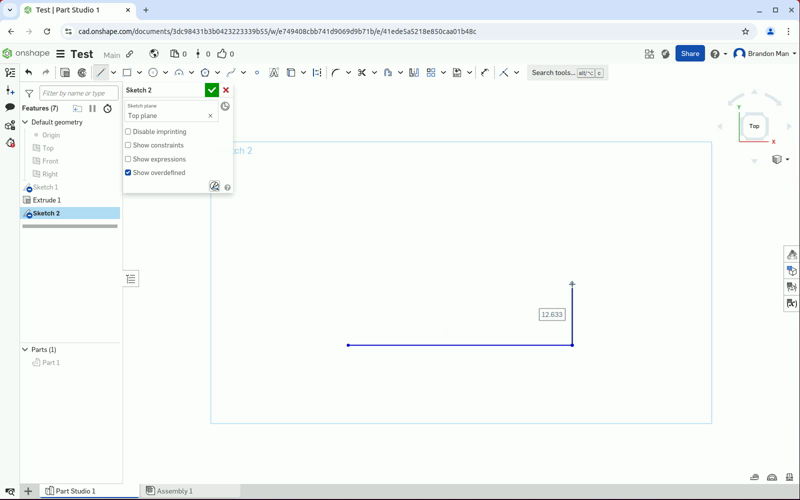
mouse_move(348, 283)
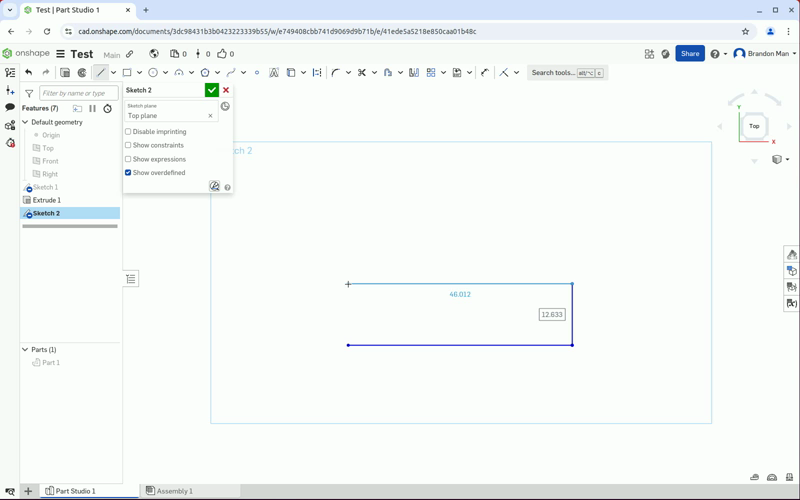
click(348, 283)
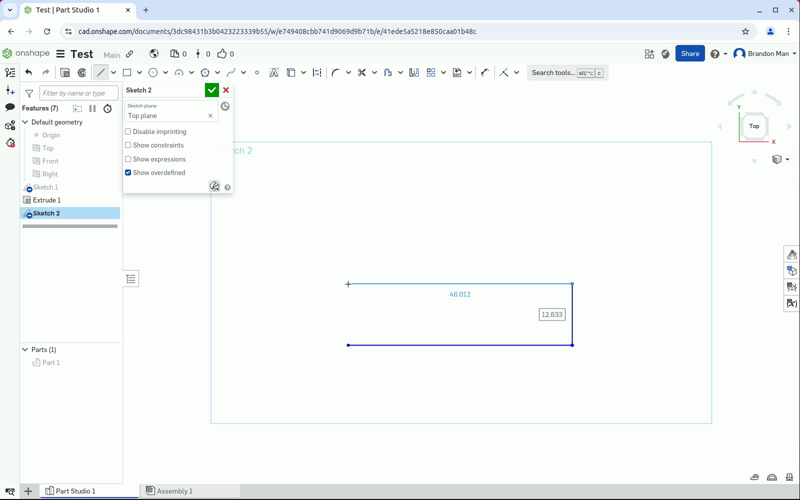
key_up(shift)
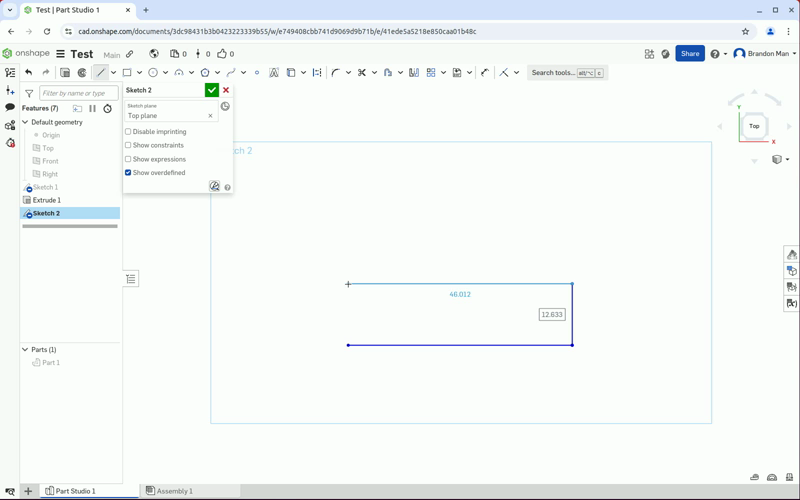
key_down(shift)
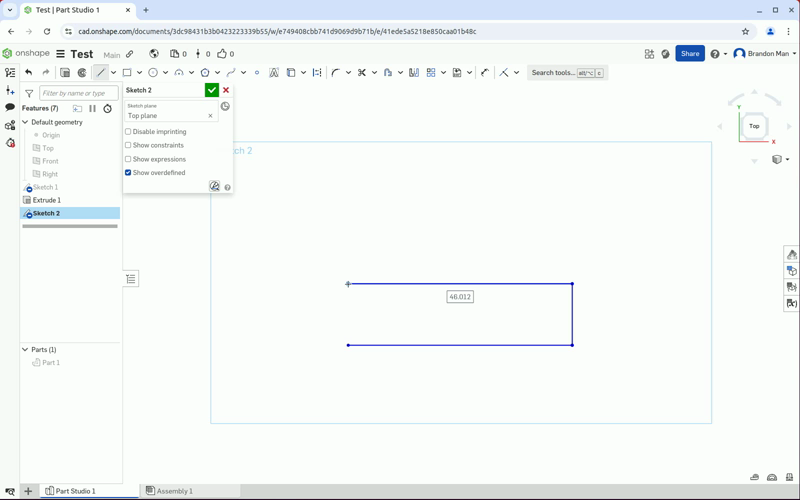
mouse_move(348, 345)
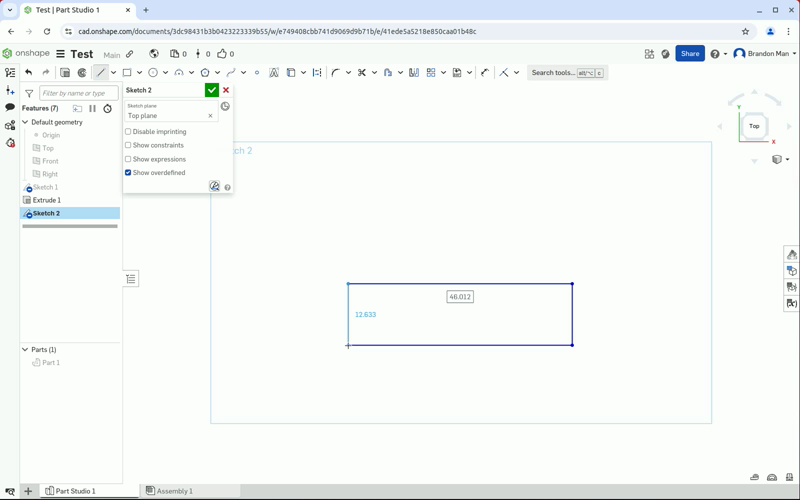
key_up(shift)
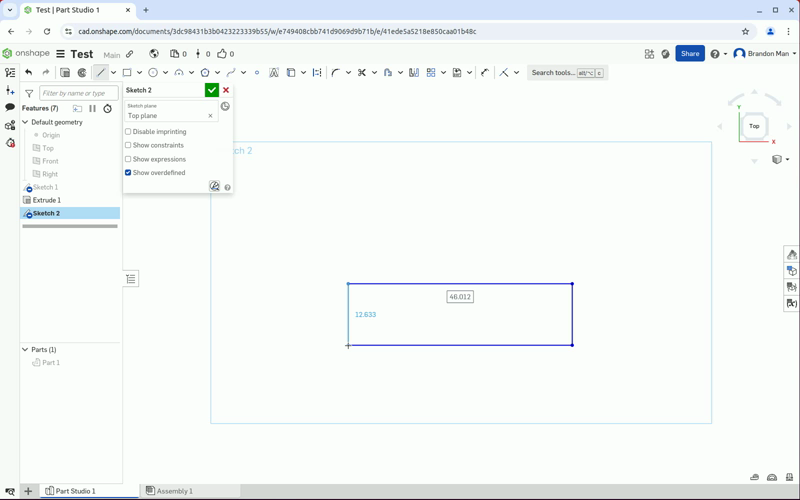
click(348, 345)
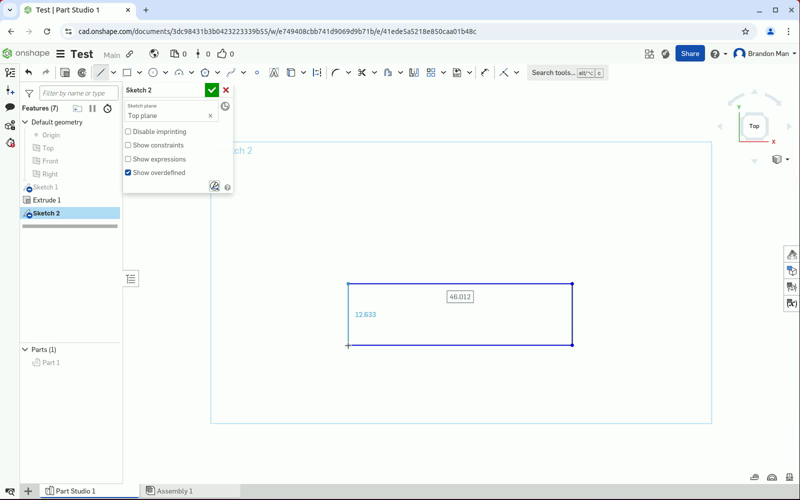
key(esc)
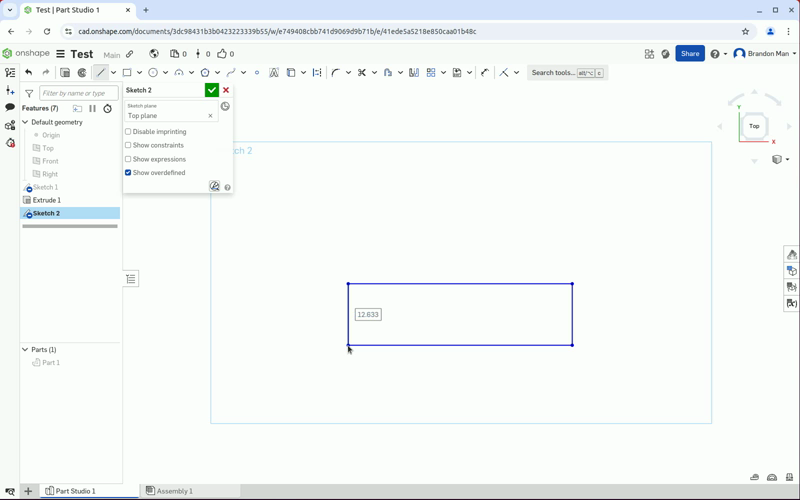
mouse_move(464, 303)
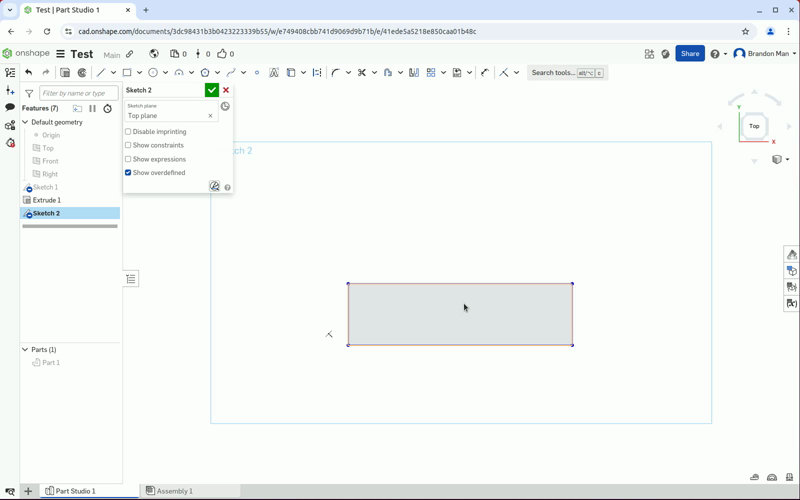
click(464, 303)
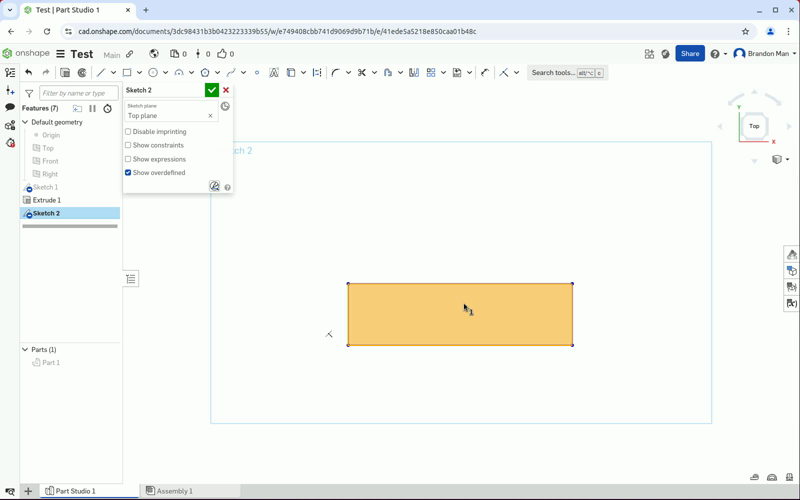
mouse_move(73, 352)
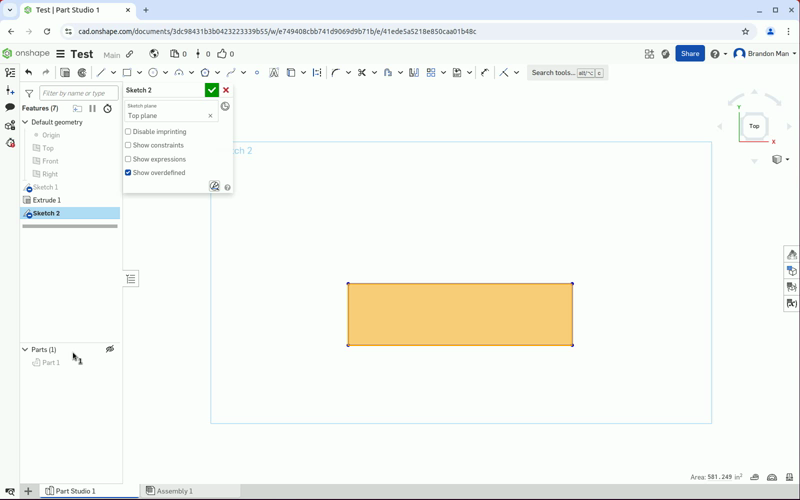
key(shift+y)
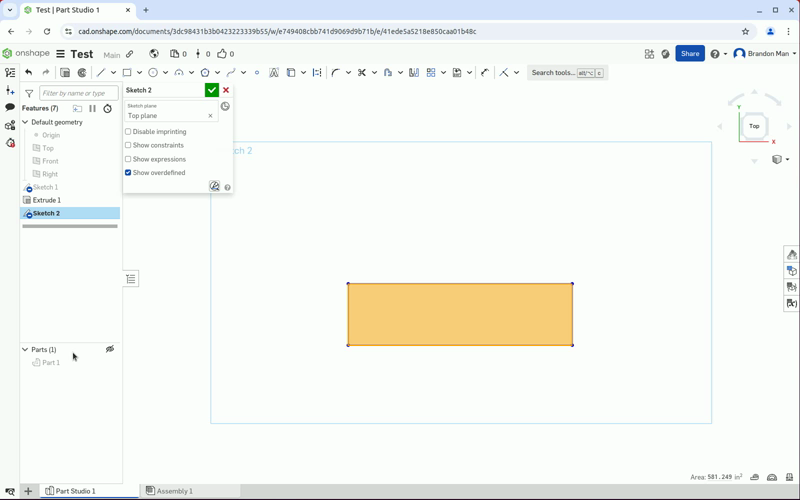
key(shift+e)
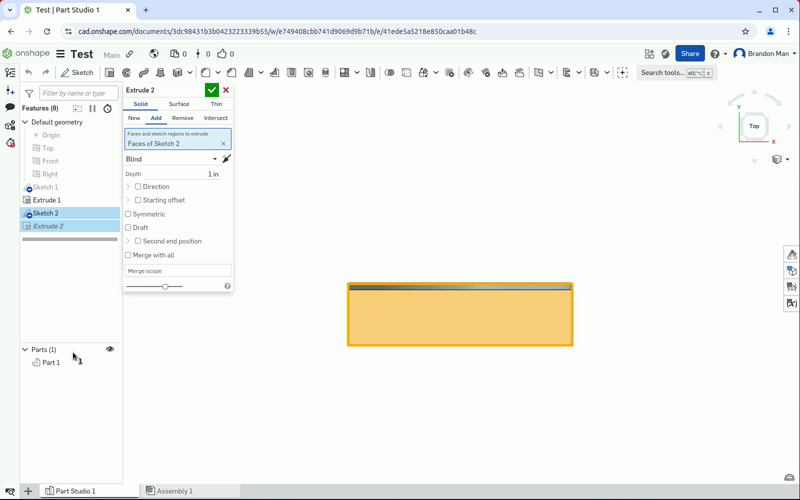
mouse_move(143, 106)
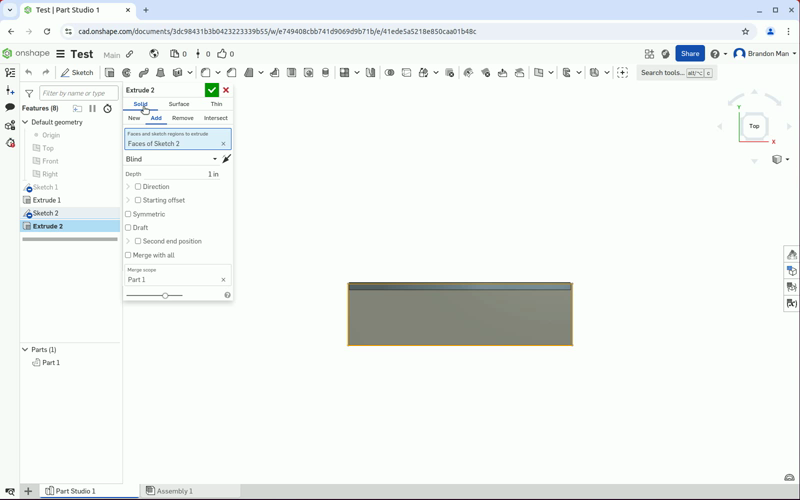
click(143, 106)
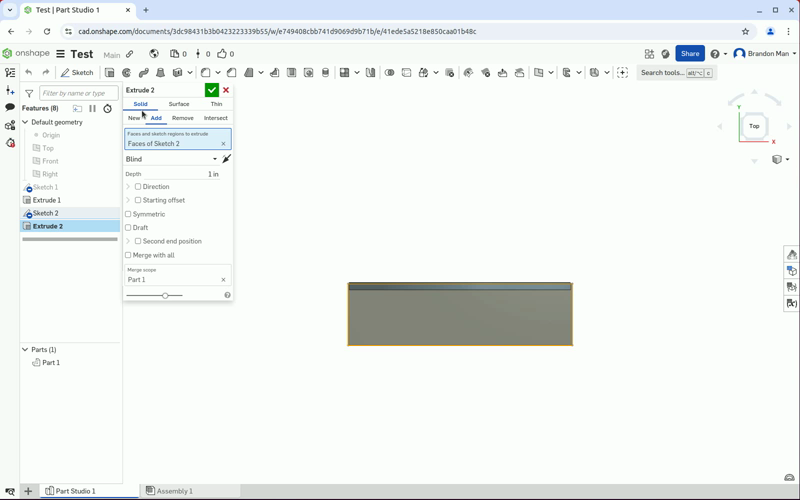
mouse_move(137, 120)
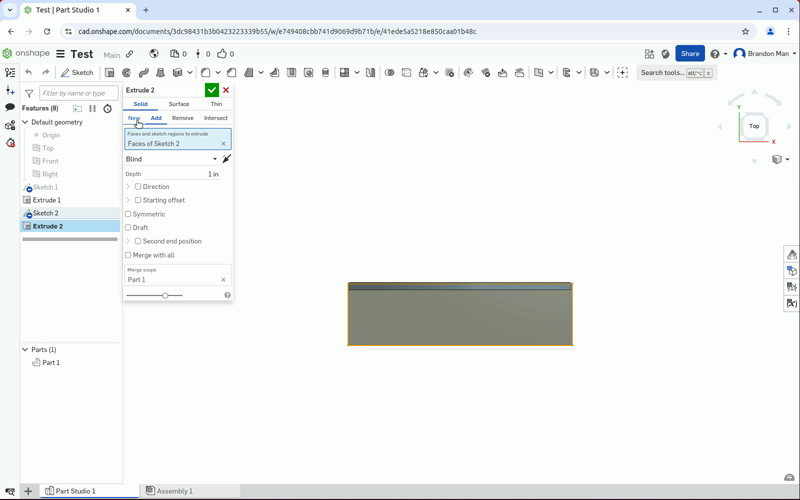
click(137, 120)
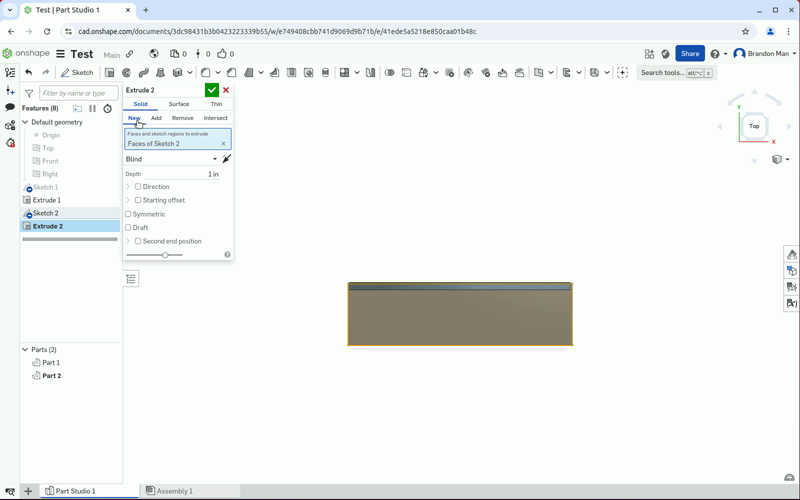
key(tab, 4)
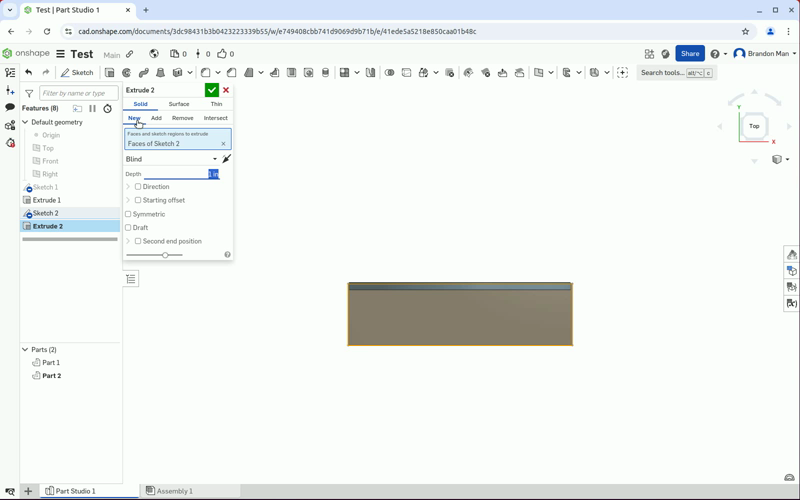
text(1.444)
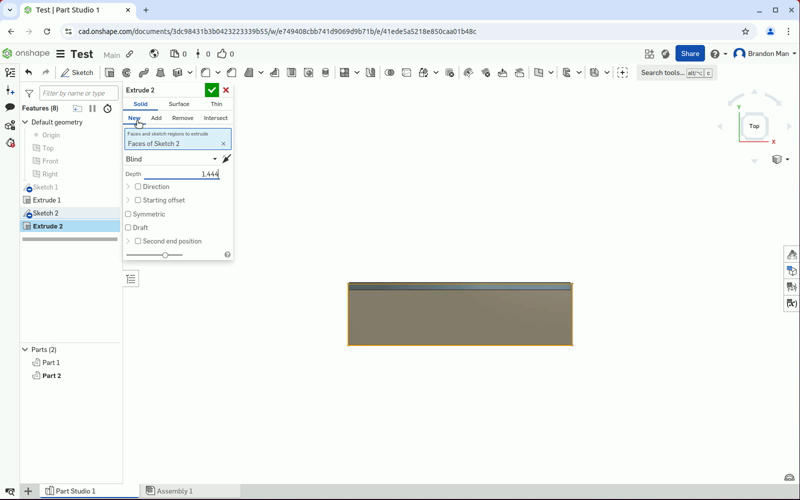
key(enter)
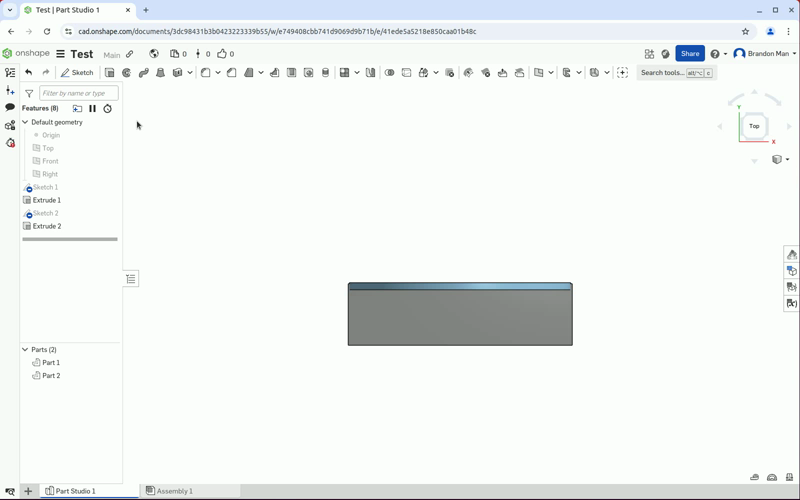
key(shift+h)
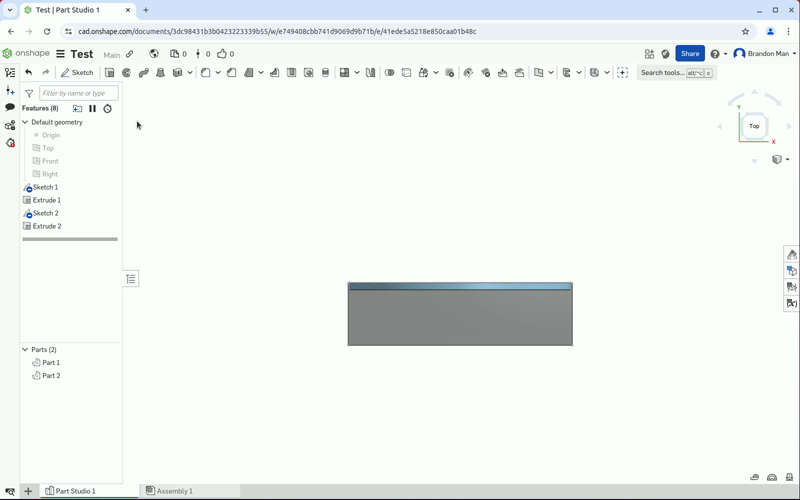
key(shift+h)
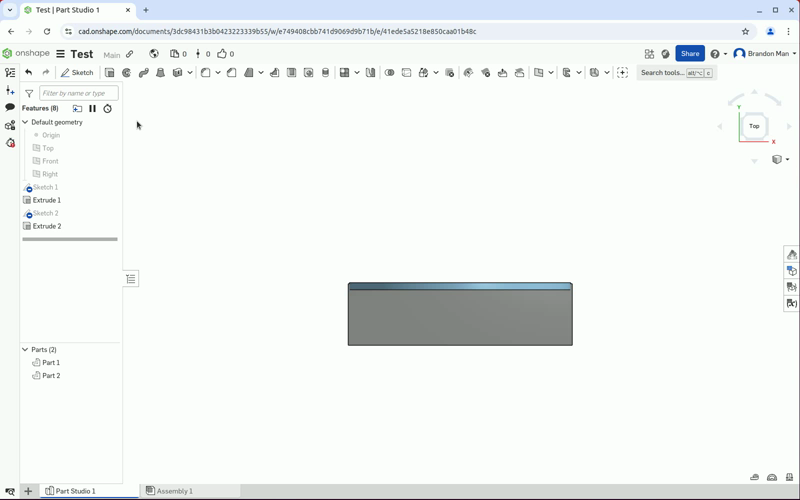
mouse_move(73, 189)
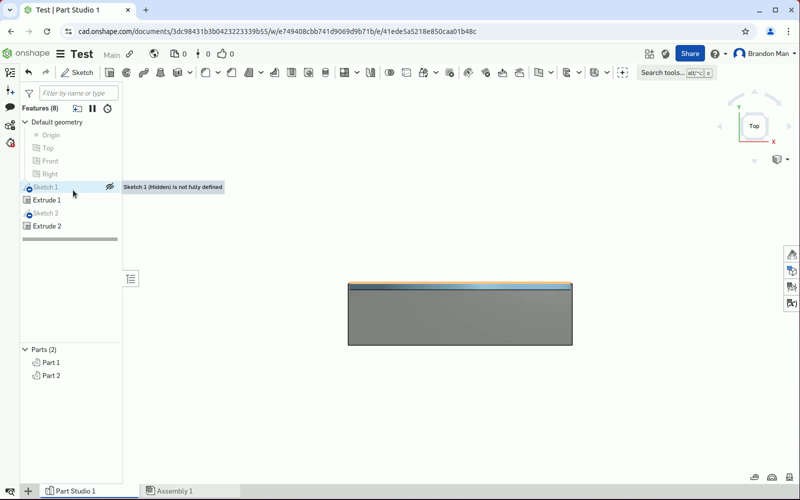
click(73, 189)
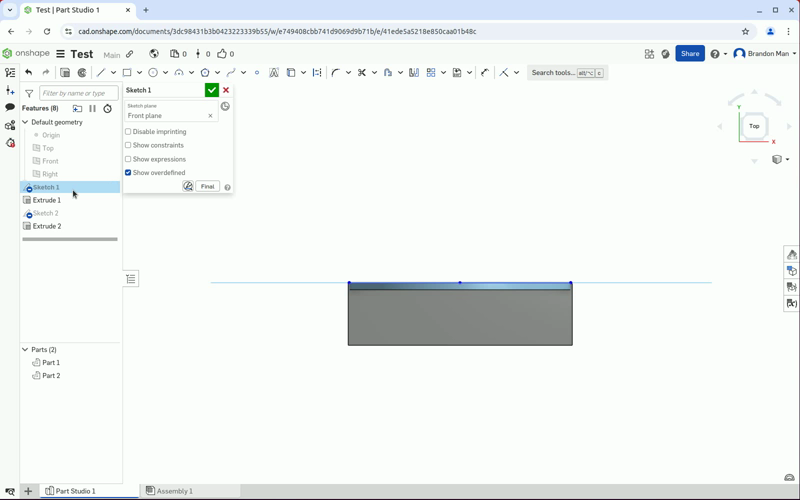
mouse_move(229, 92)
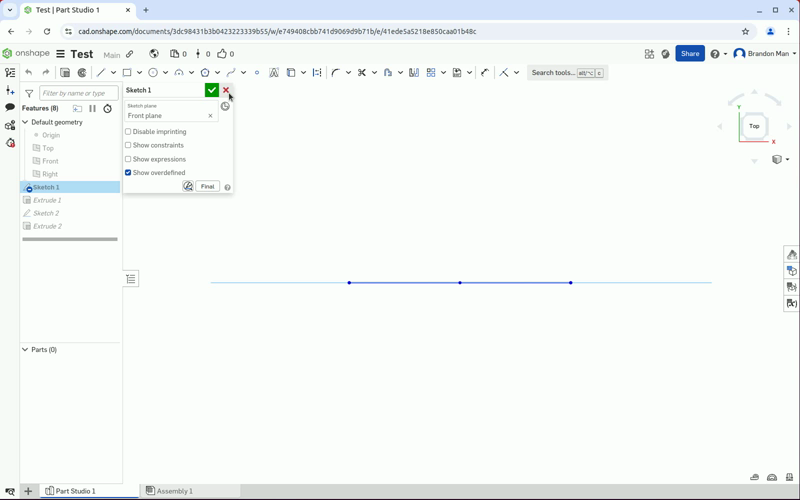
click(229, 92)
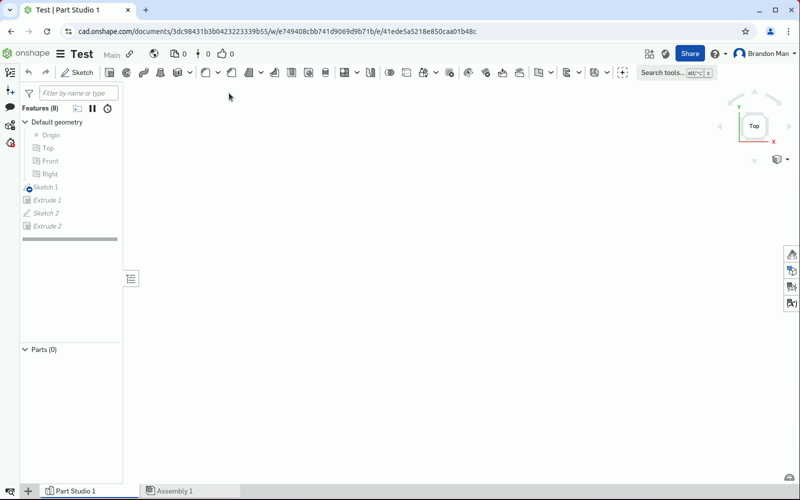
mouse_move(73, 352)
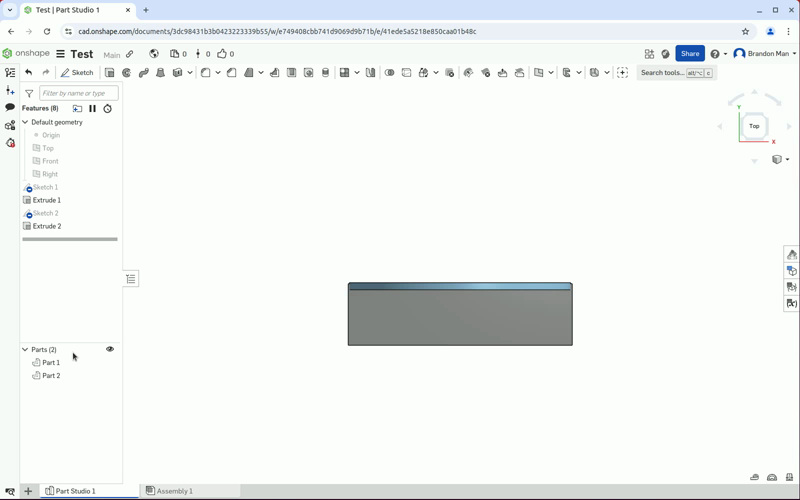
key(y)
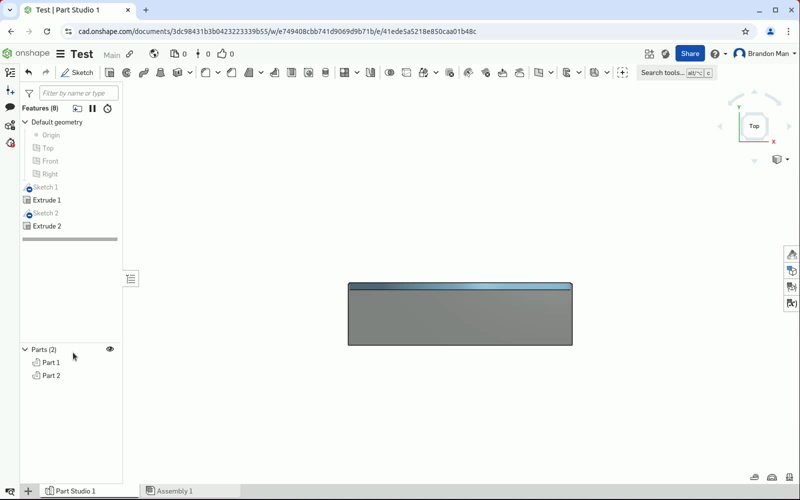
key(shift+p)
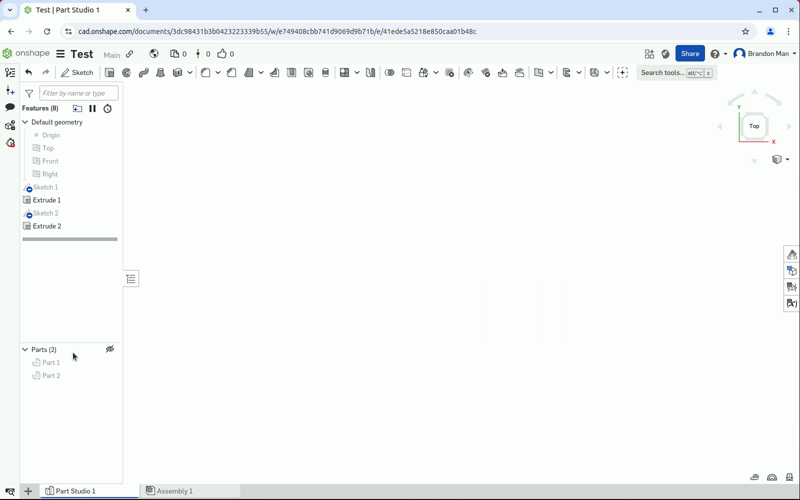
key(space)
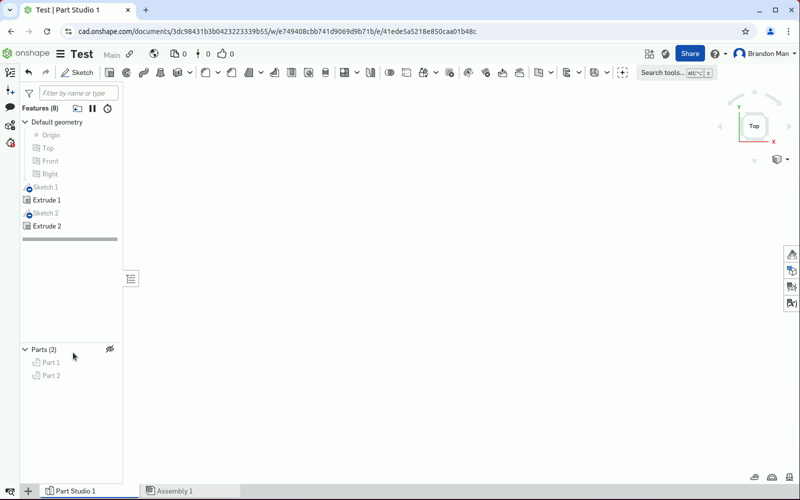
key_down(shift)
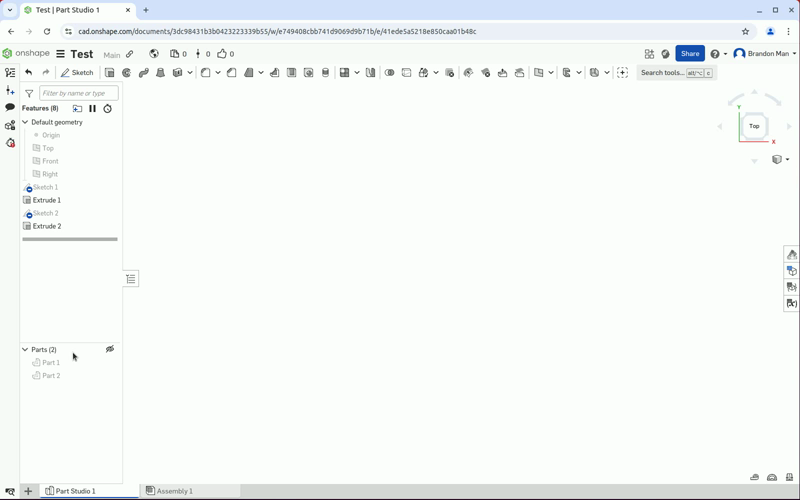
key(up)
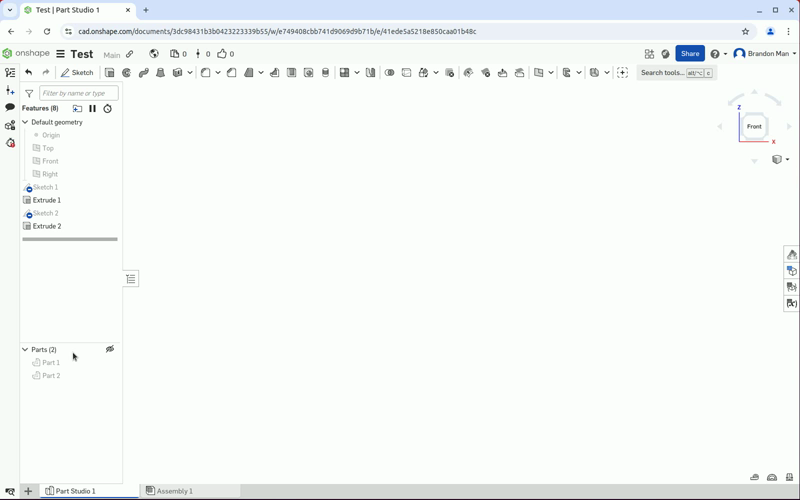
key_up(shift)
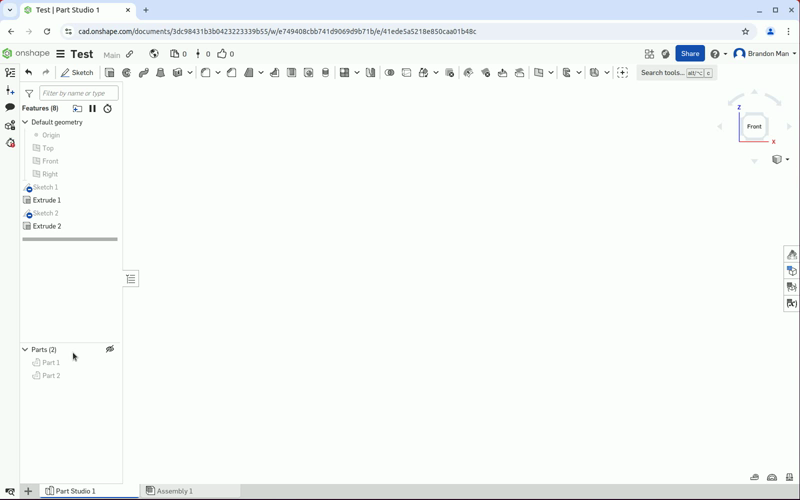
mouse_move(73, 352)
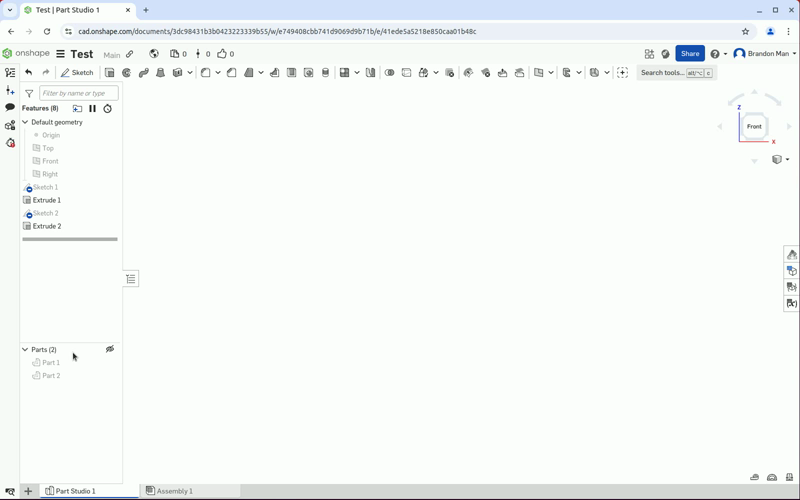
key(shift+y)
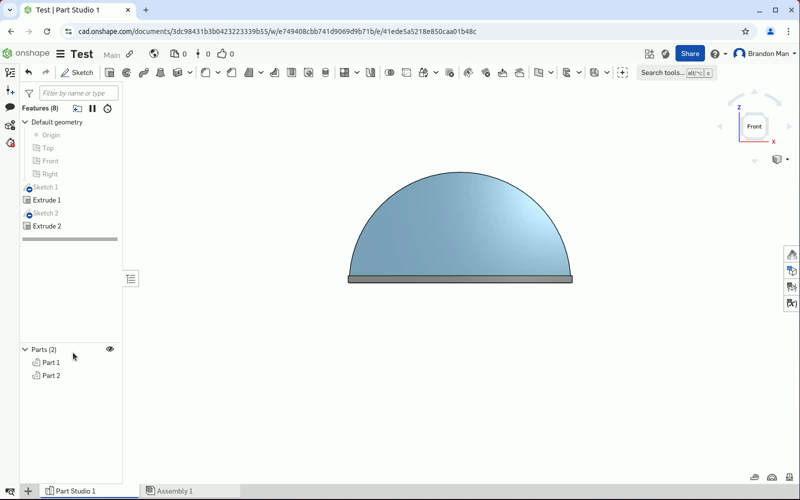
mouse_move(541, 75)
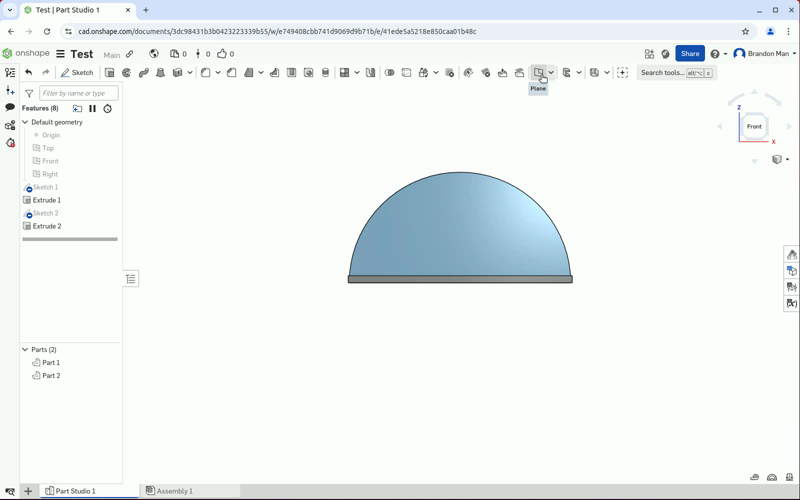
click(541, 75)
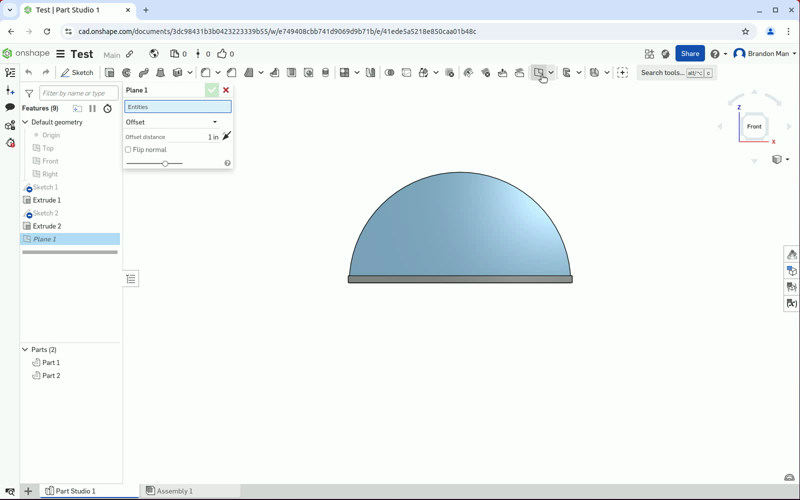
mouse_move(73, 163)
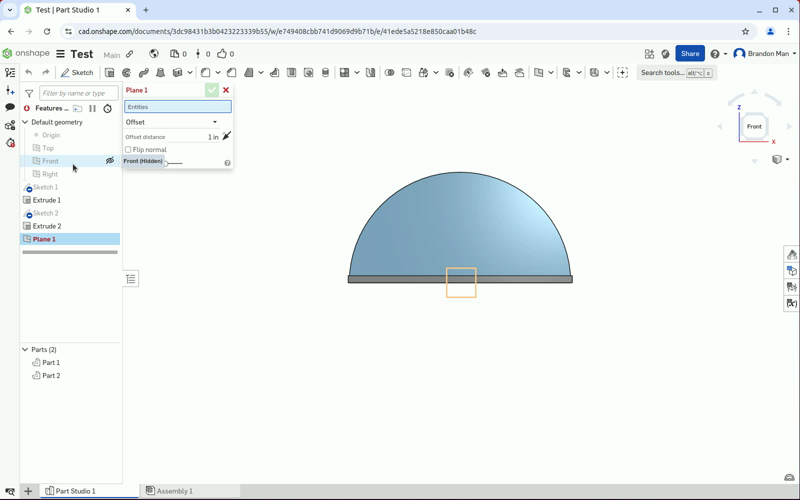
click(73, 163)
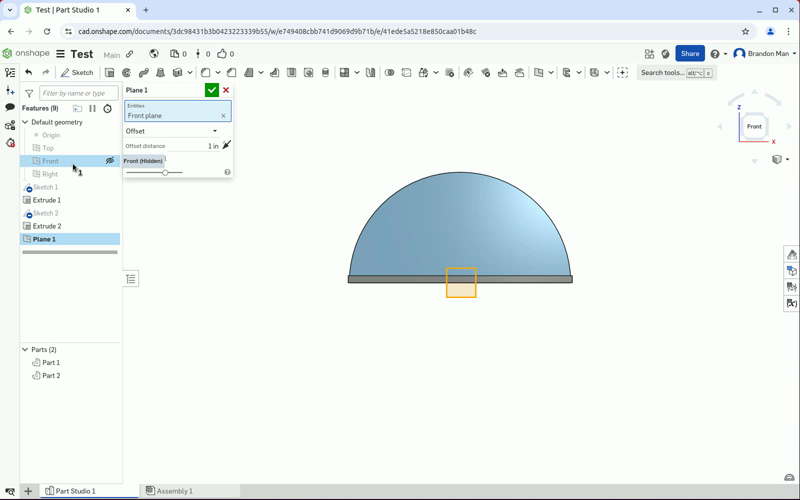
key(tab, 2)
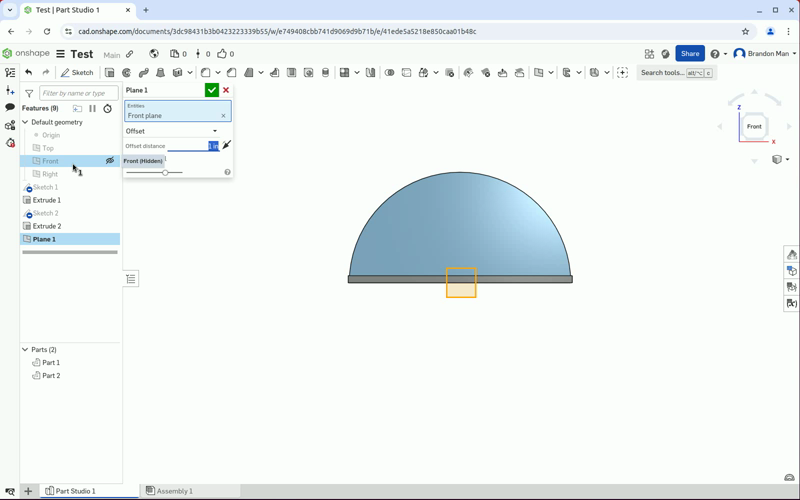
text(12.756)
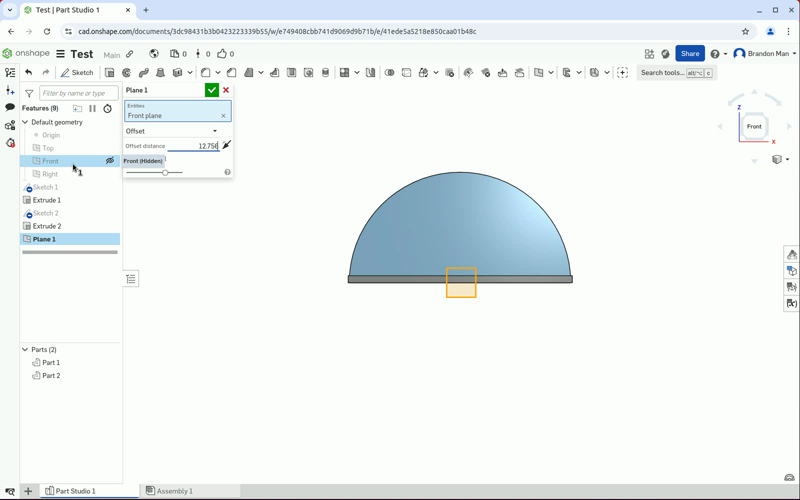
key(enter, 2)
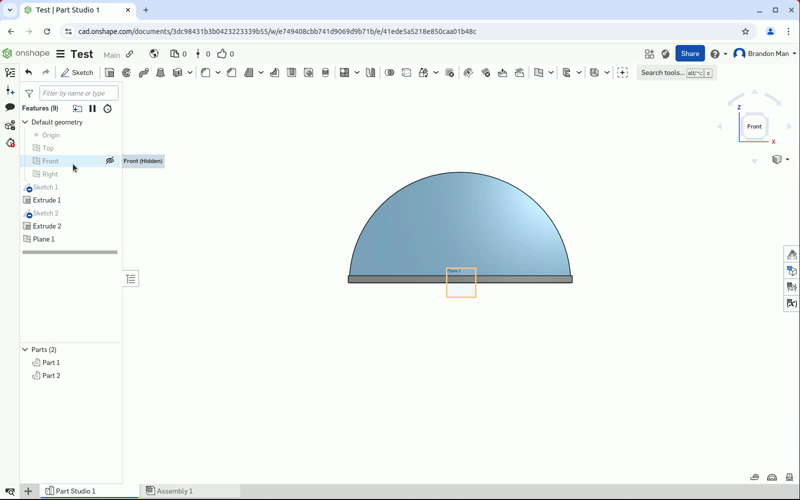
key(shift+s)
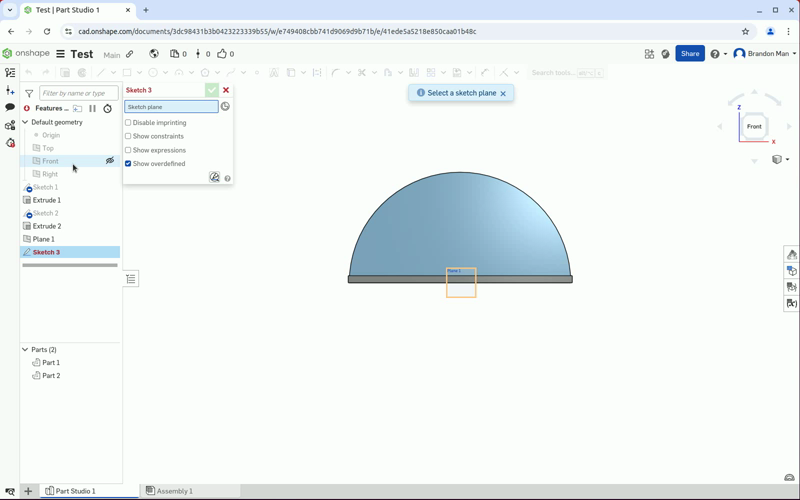
mouse_move(73, 241)
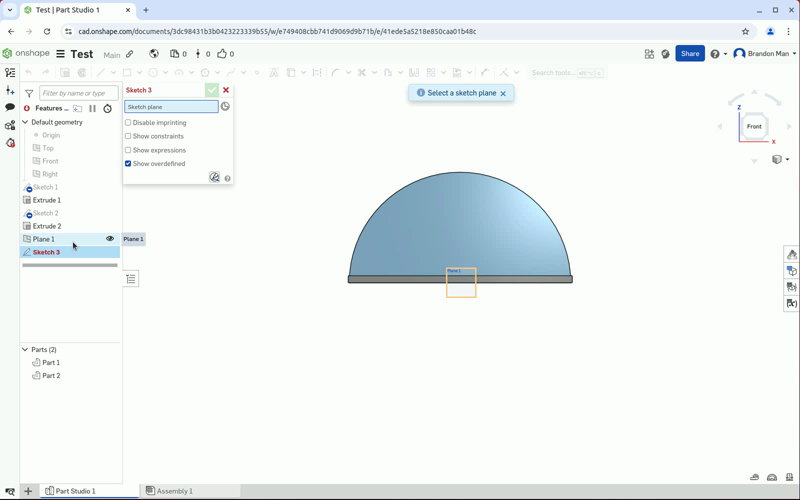
click(73, 241)
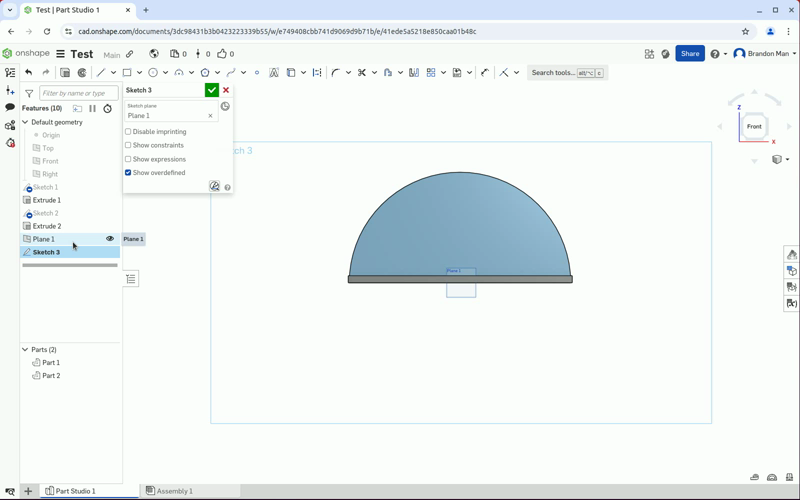
mouse_move(73, 352)
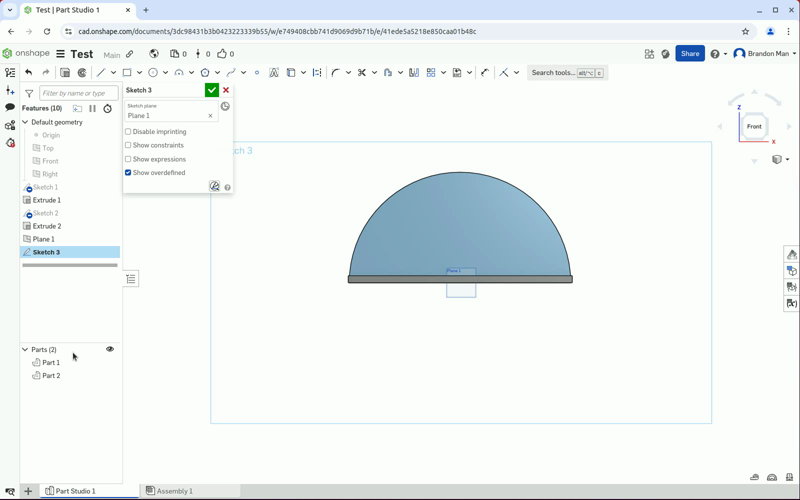
key(y)
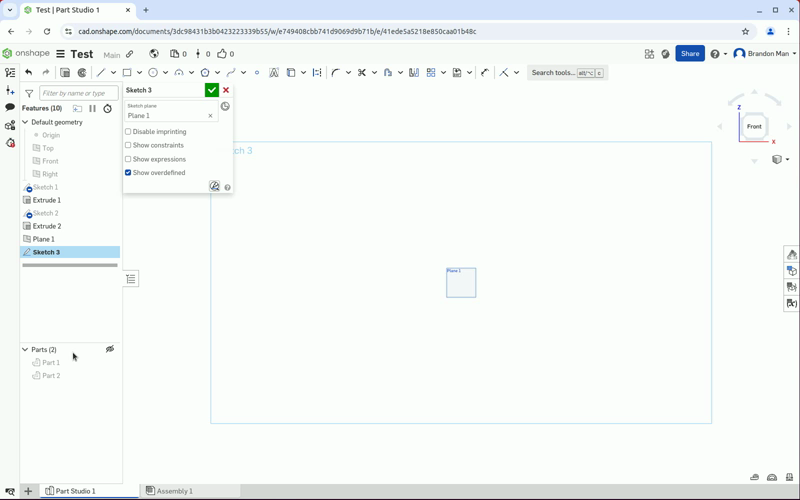
key(l)
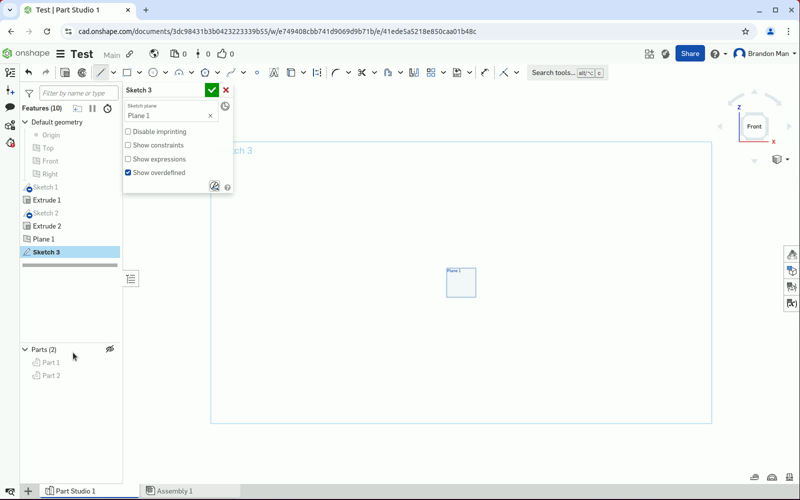
key_down(shift)
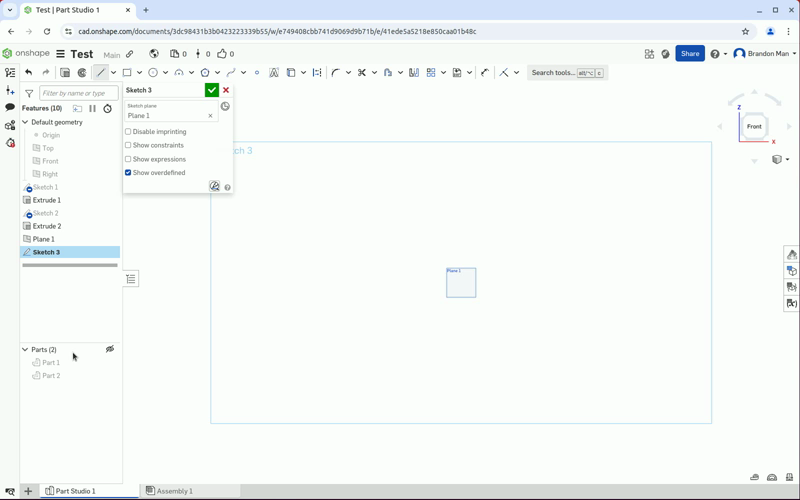
mouse_move(349, 275)
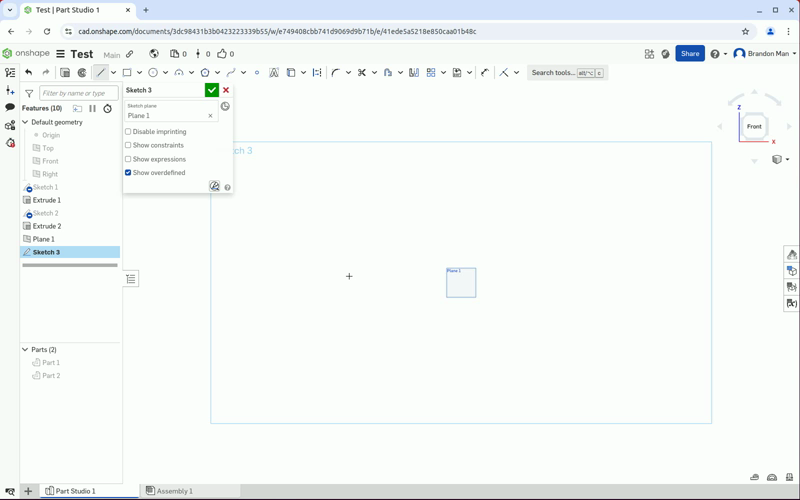
click(349, 275)
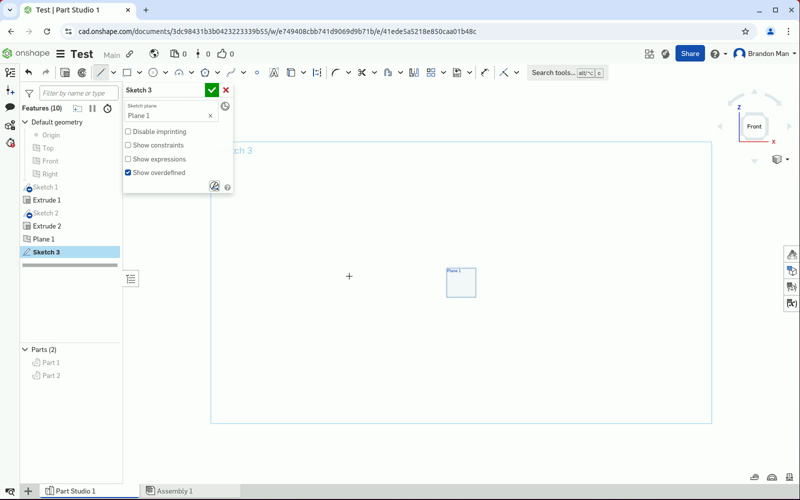
key_up(shift)
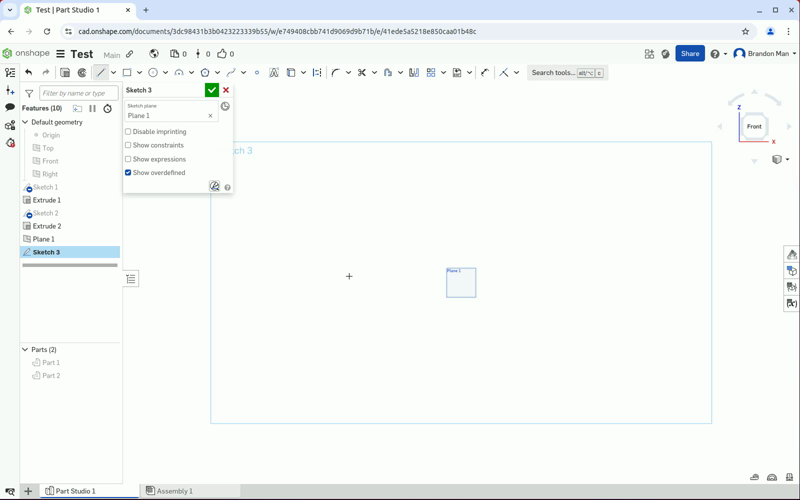
key_down(shift)
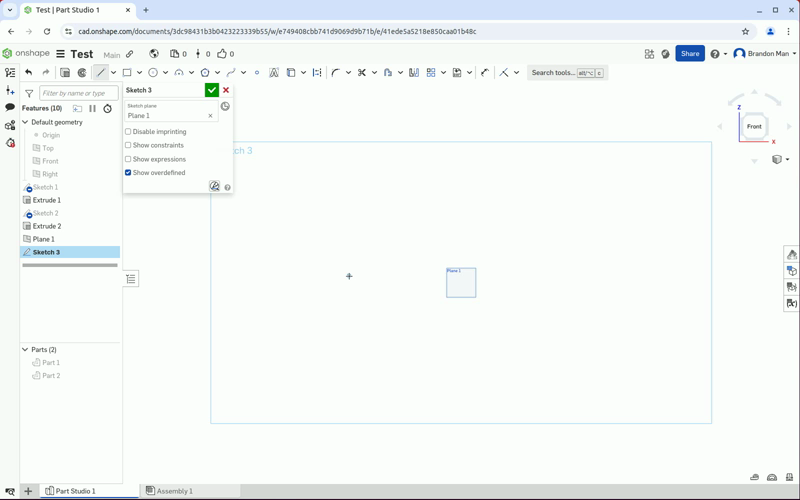
mouse_move(461, 276)
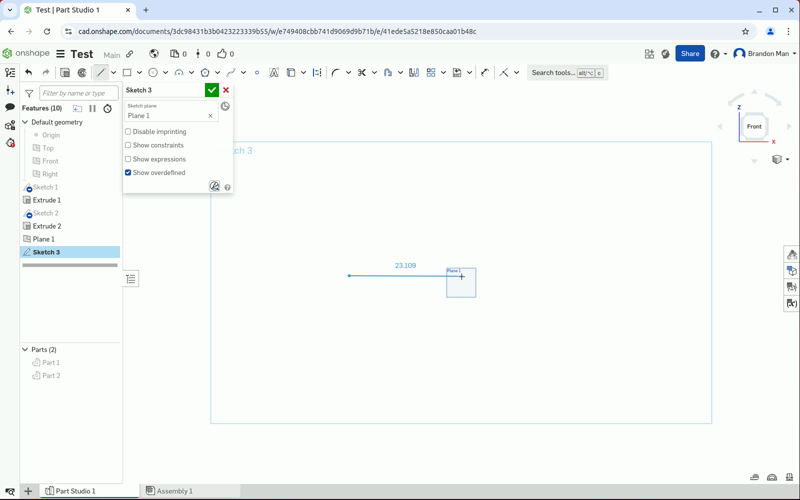
click(461, 276)
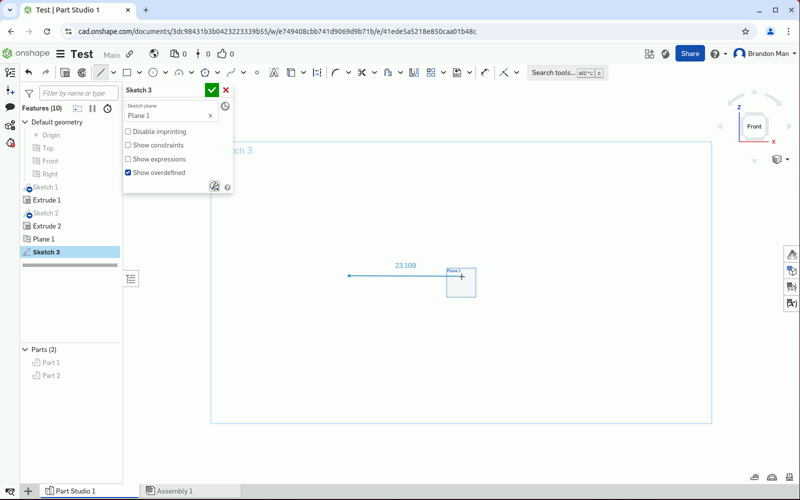
key_up(shift)
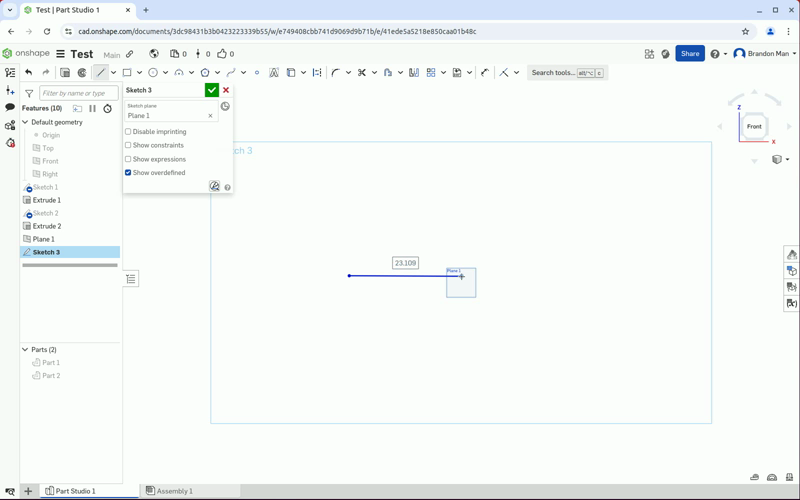
key(esc)
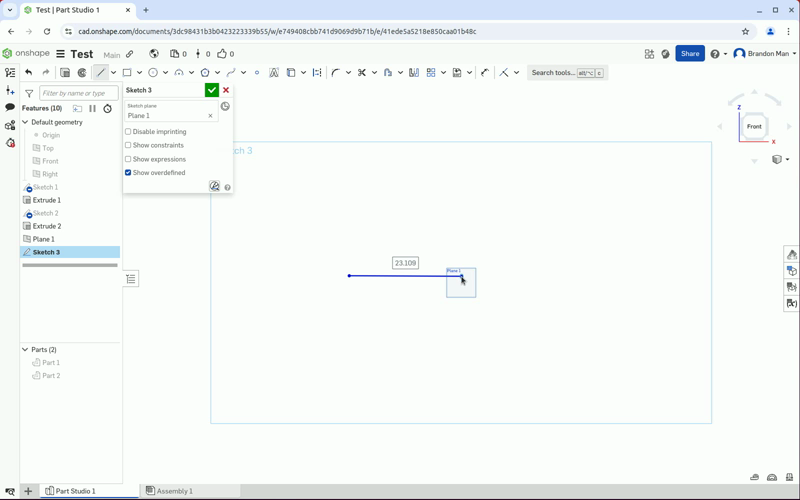
key(a)
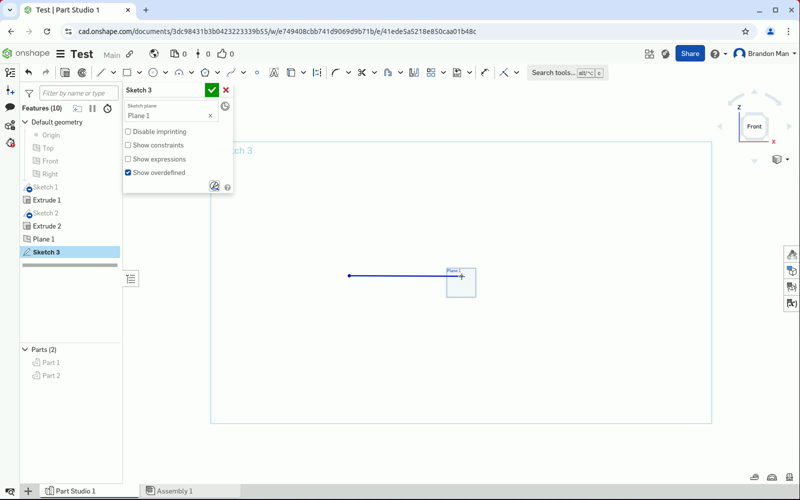
mouse_move(461, 276)
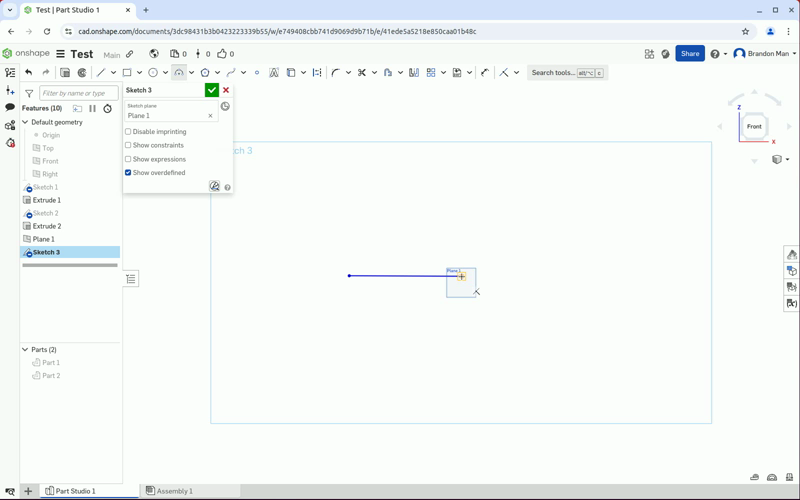
click(461, 276)
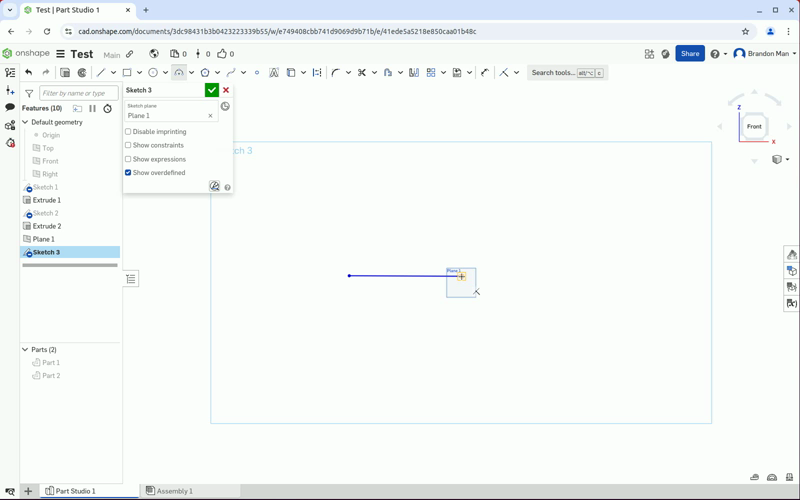
mouse_move(349, 275)
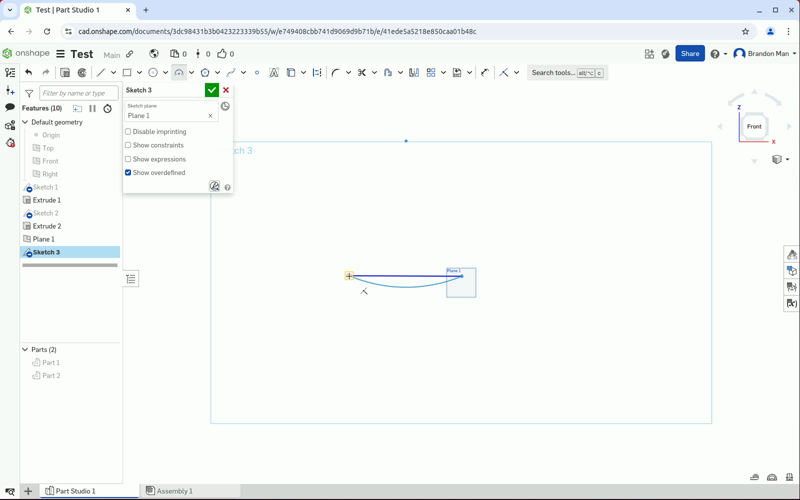
click(349, 275)
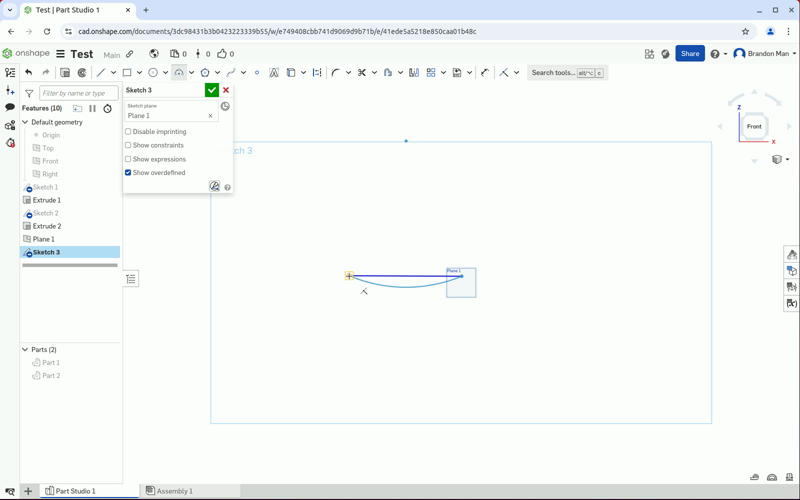
key_down(shift)
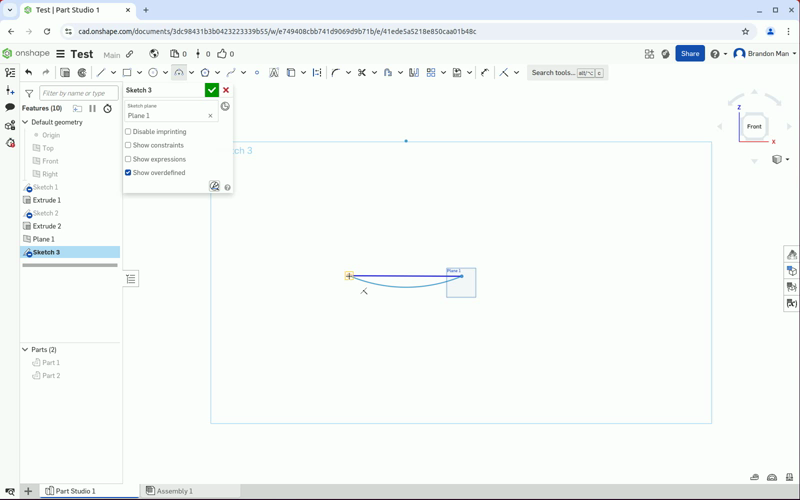
mouse_move(405, 230)
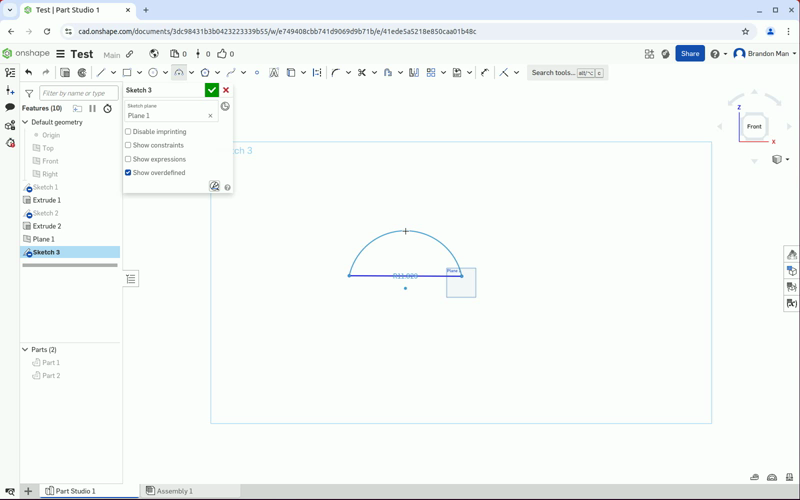
click(405, 230)
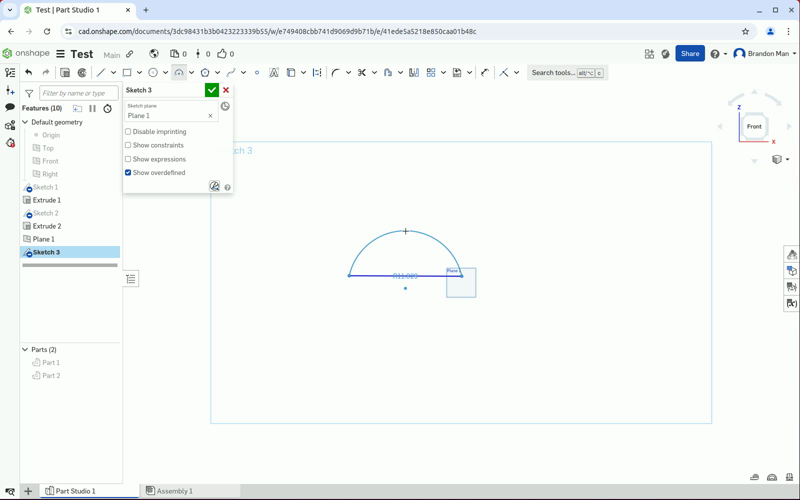
key_up(shift)
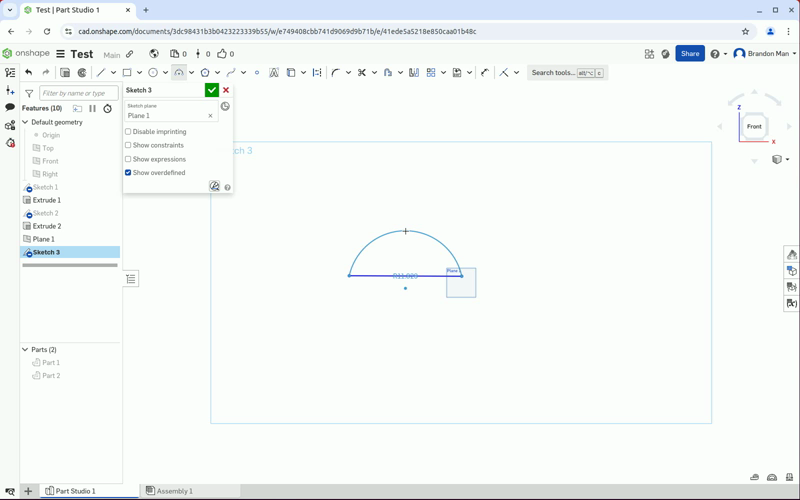
key(esc)
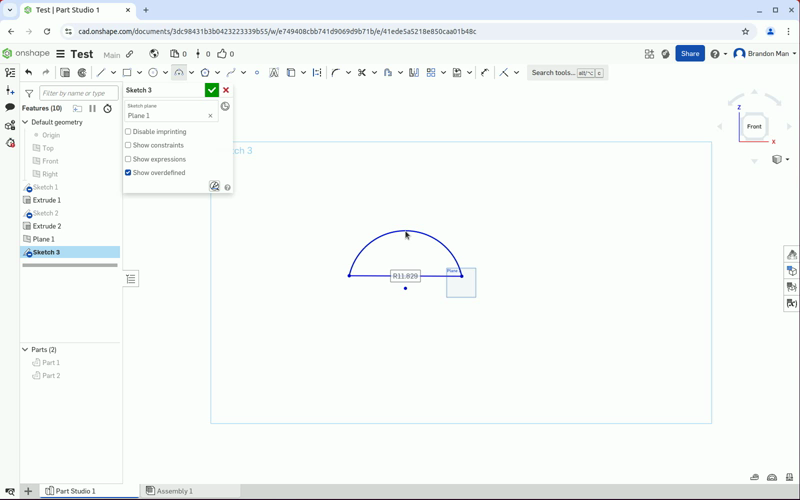
mouse_move(407, 273)
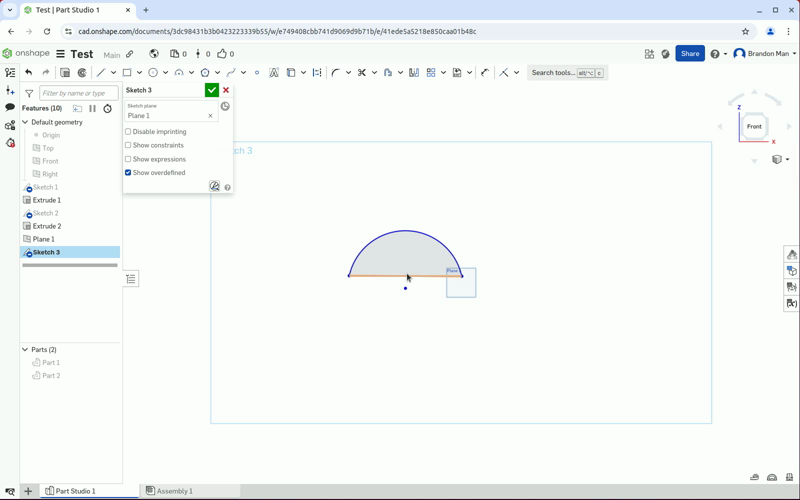
click(407, 273)
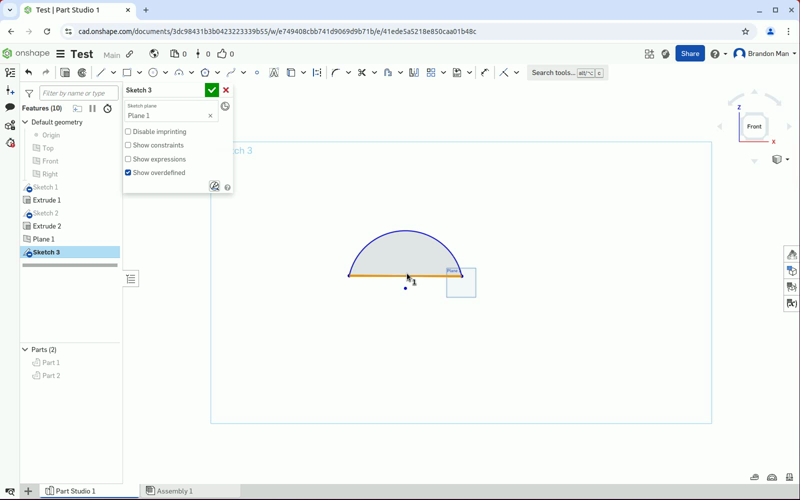
mouse_move(73, 352)
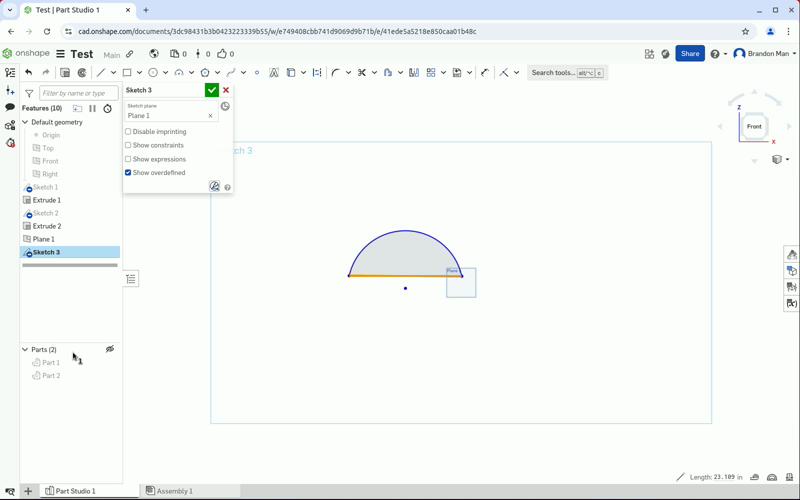
key(shift+y)
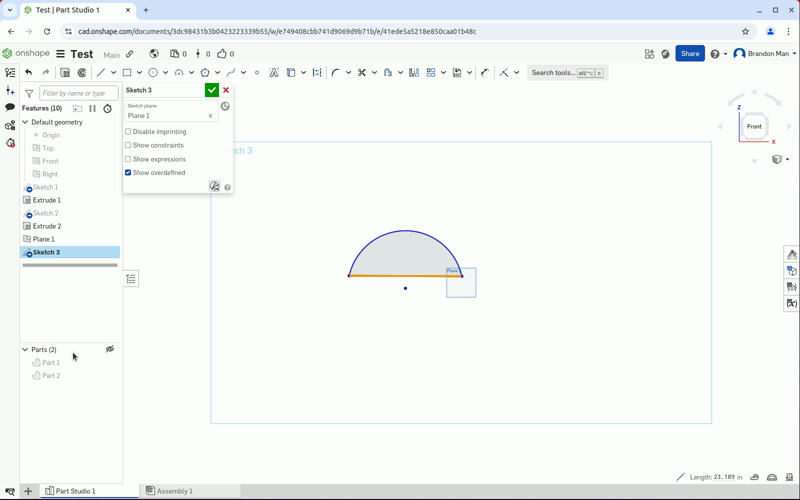
key(shift+e)
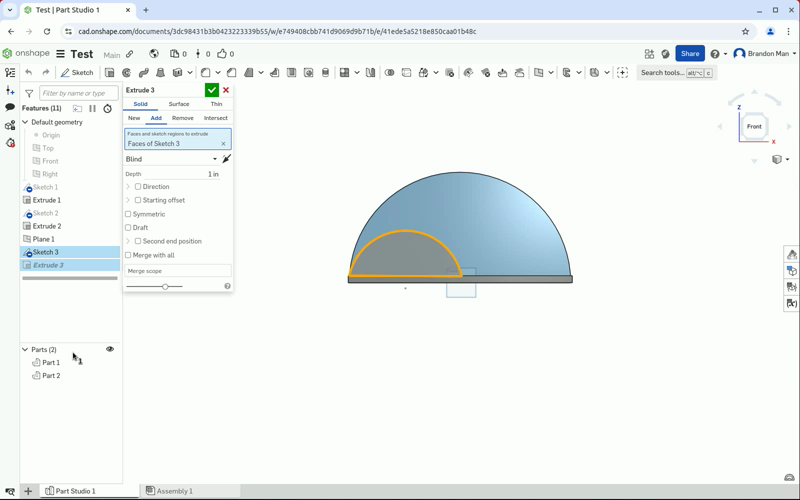
mouse_move(143, 106)
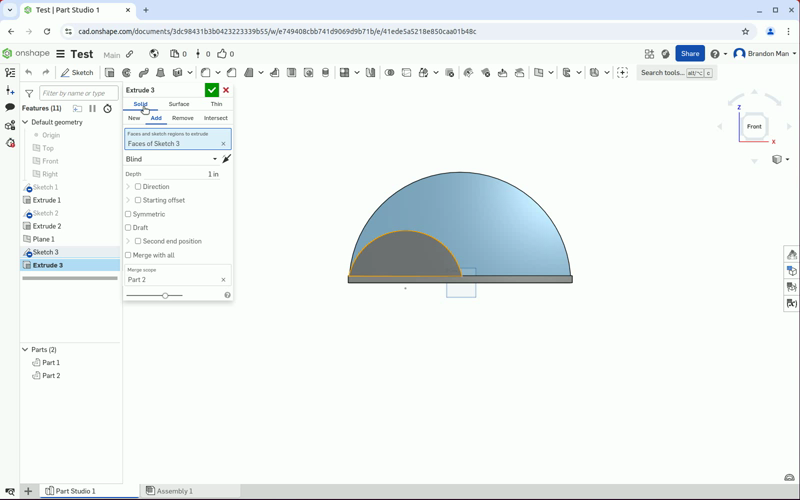
click(143, 106)
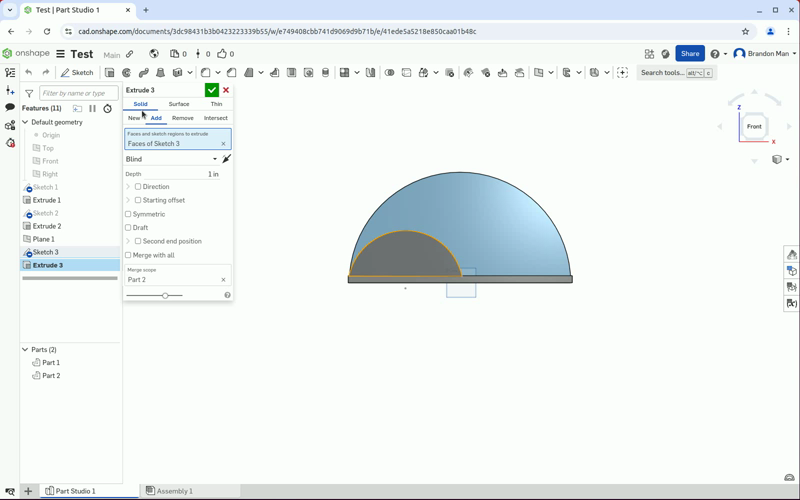
mouse_move(137, 120)
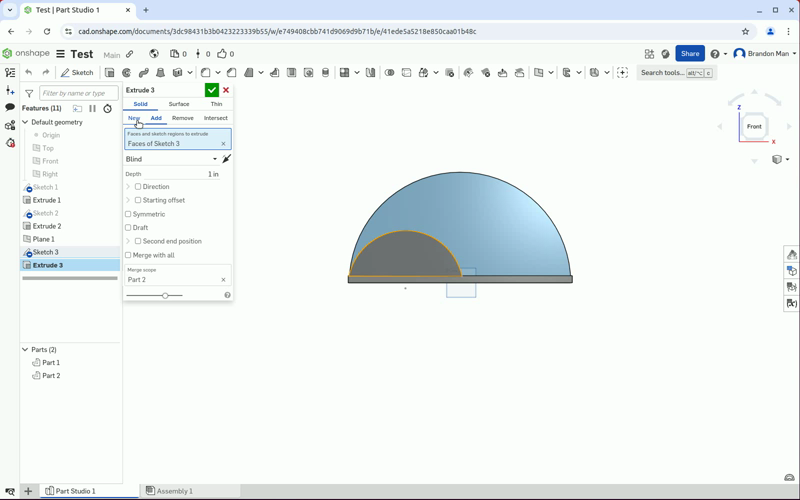
click(137, 120)
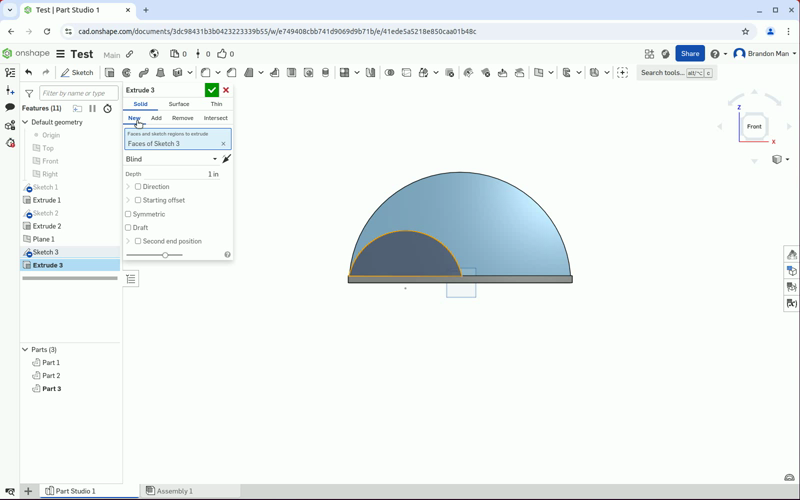
key(tab, 4)
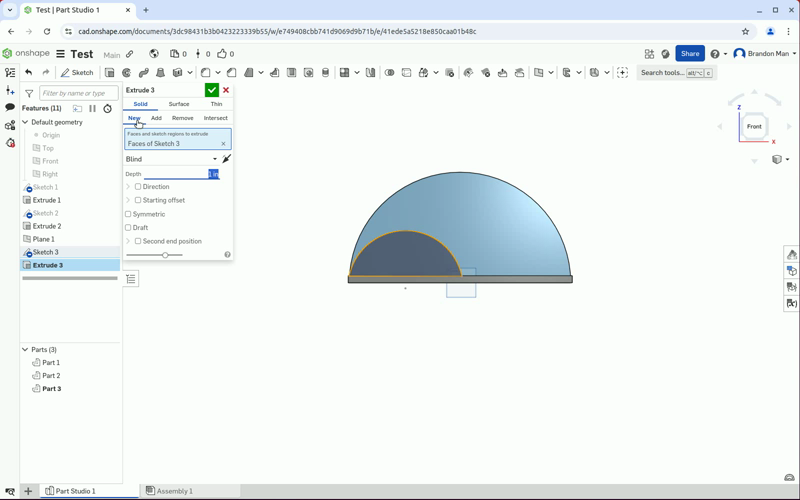
text(-1.444)
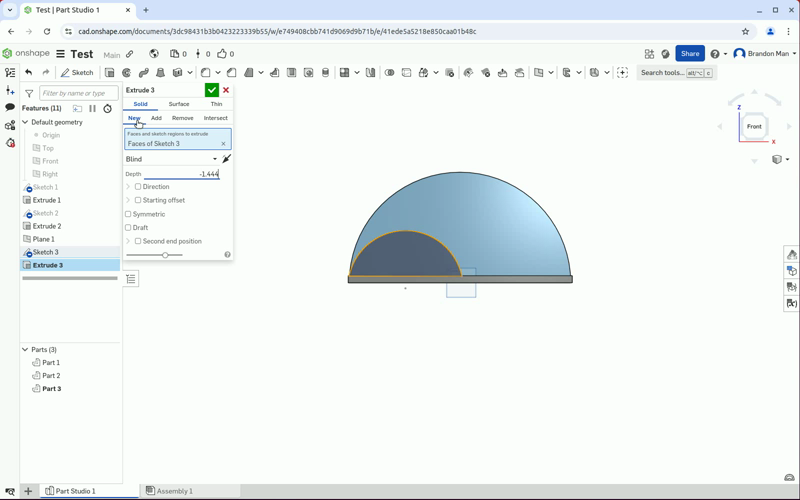
key(enter)
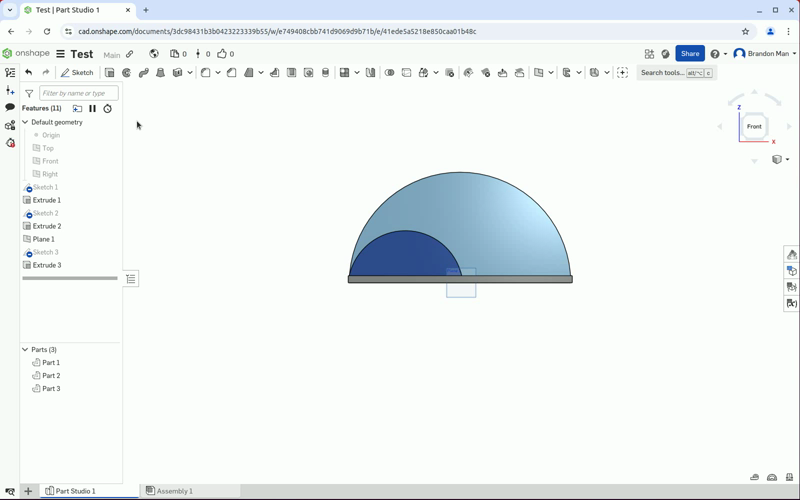
key(shift+h)
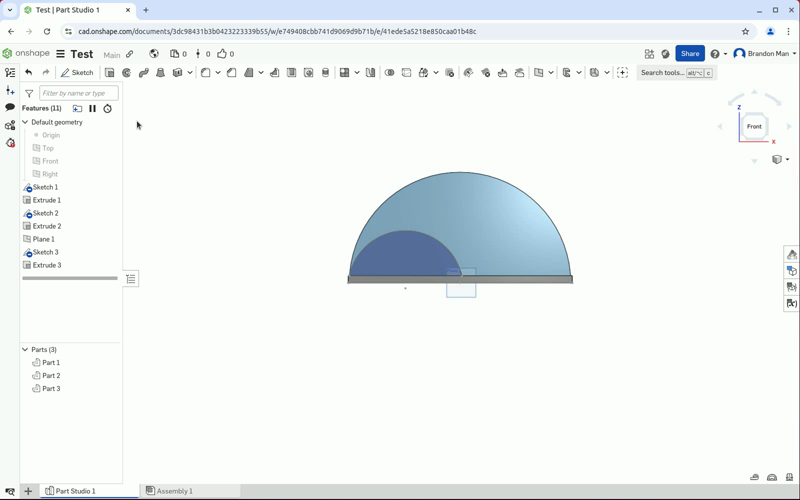
key(shift+h)
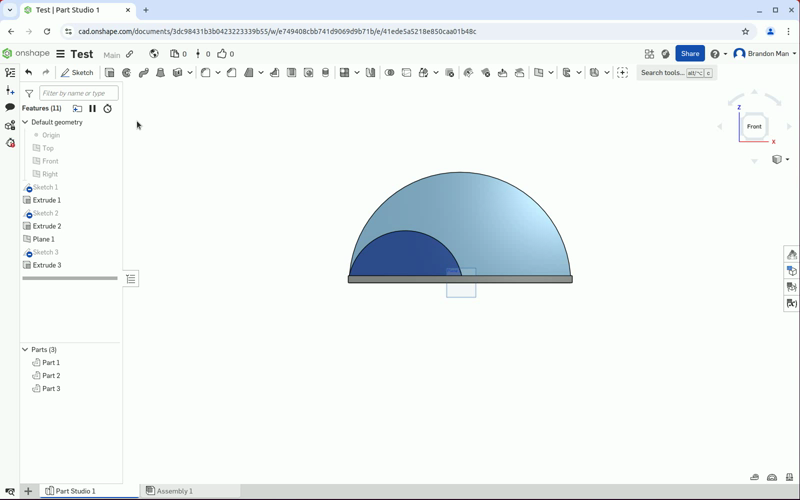
mouse_move(73, 189)
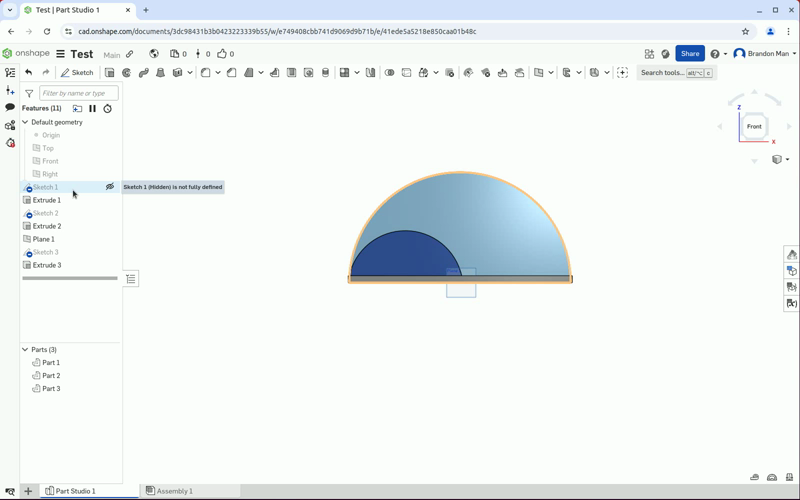
click(73, 189)
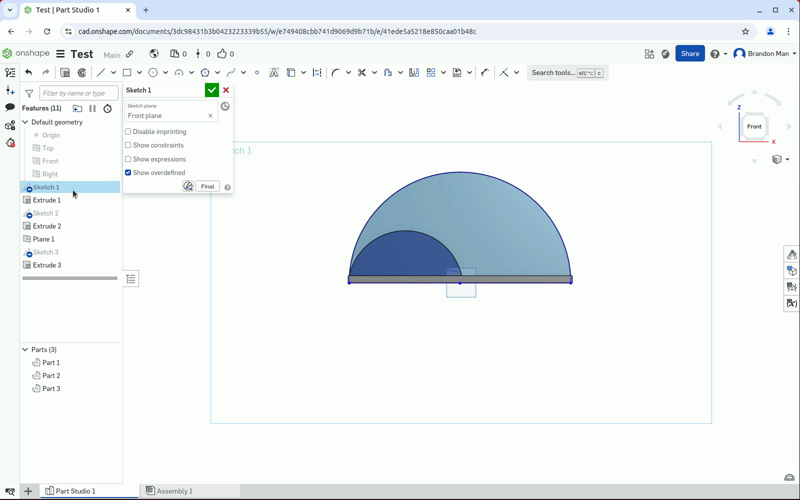
mouse_move(229, 92)
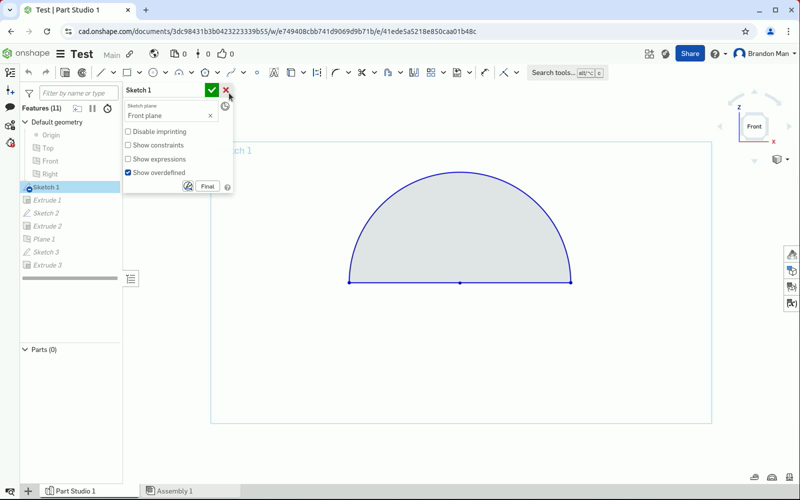
click(229, 92)
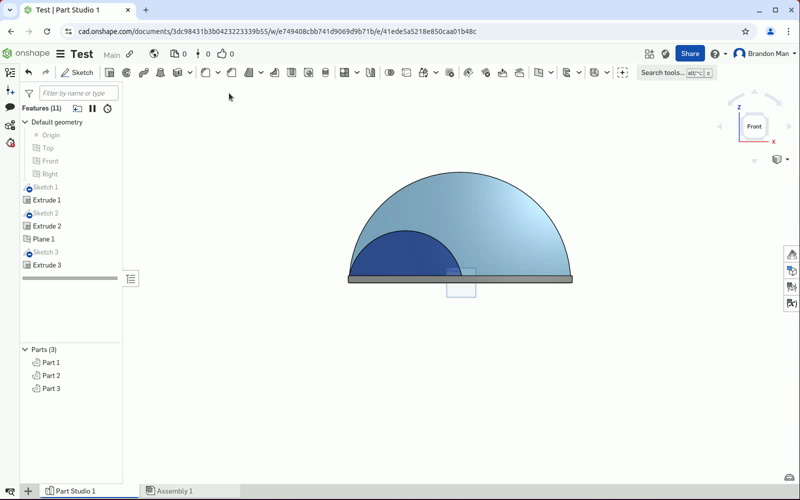
mouse_move(73, 352)
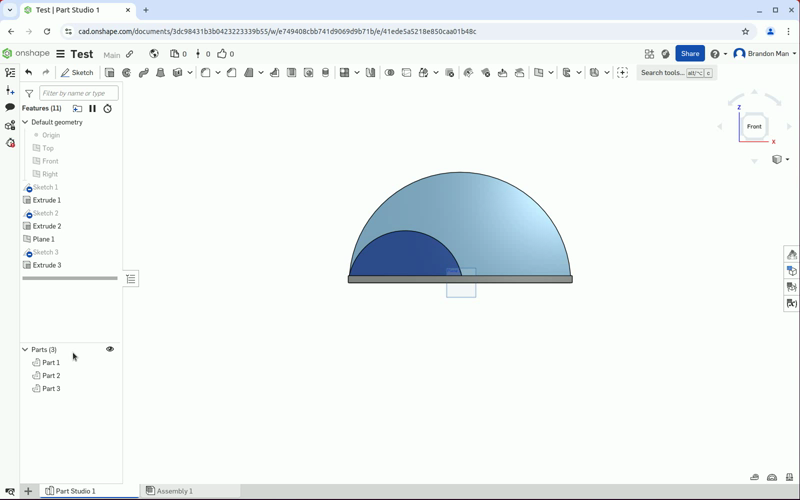
key(y)
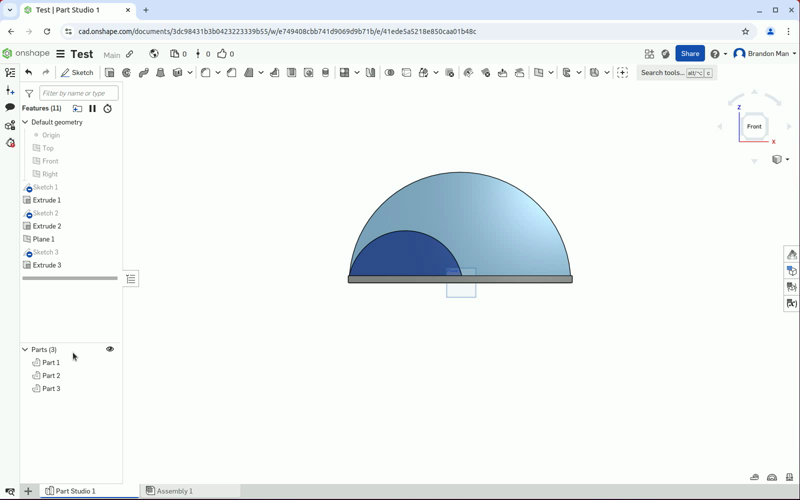
key(shift+p)
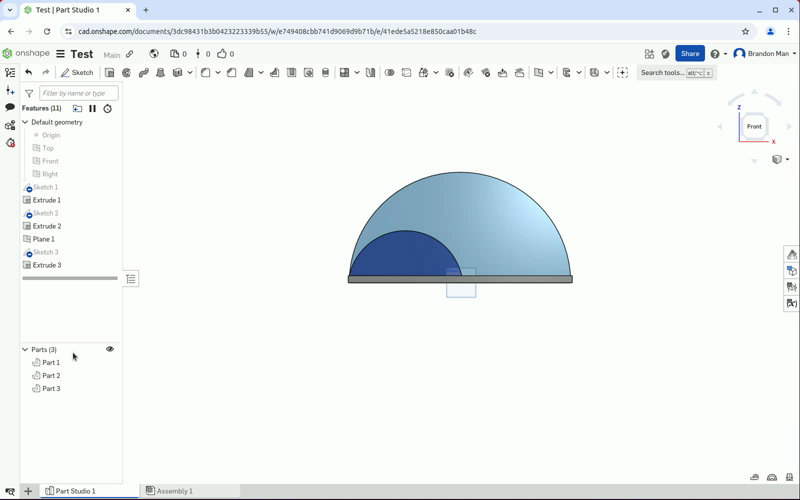
key(space)
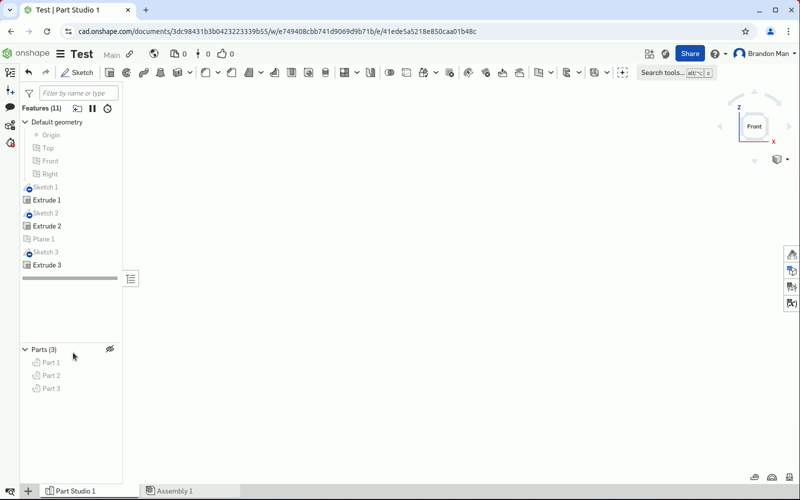
key_down(shift)
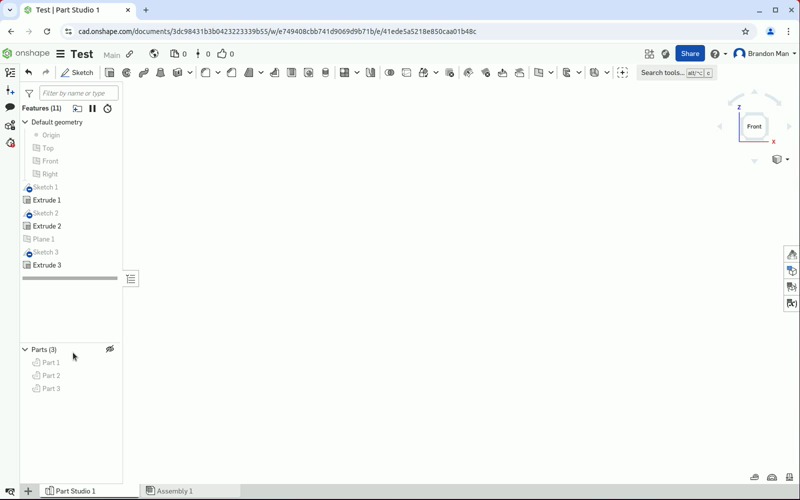
key(left)
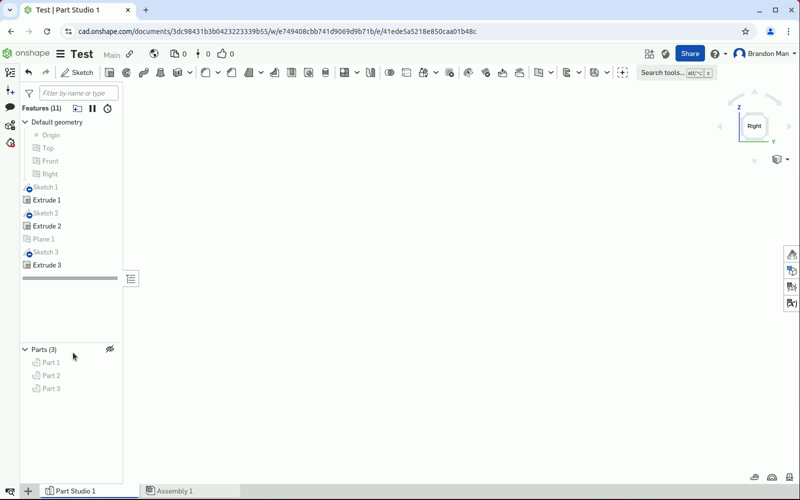
key_up(shift)
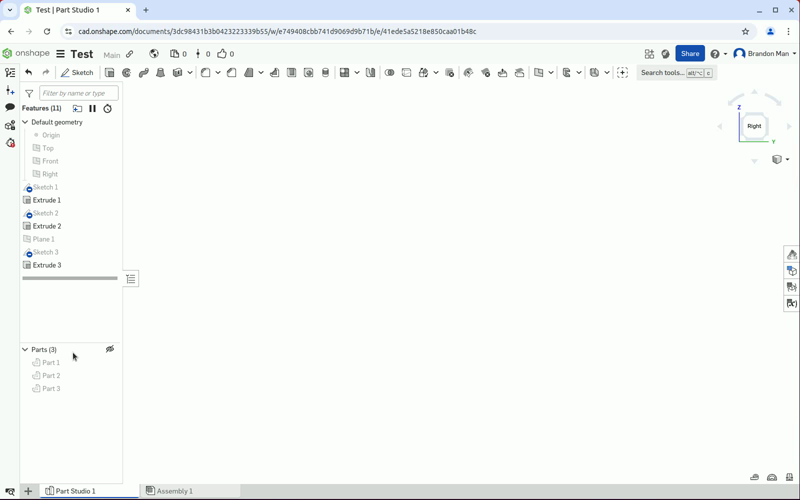
mouse_move(73, 352)
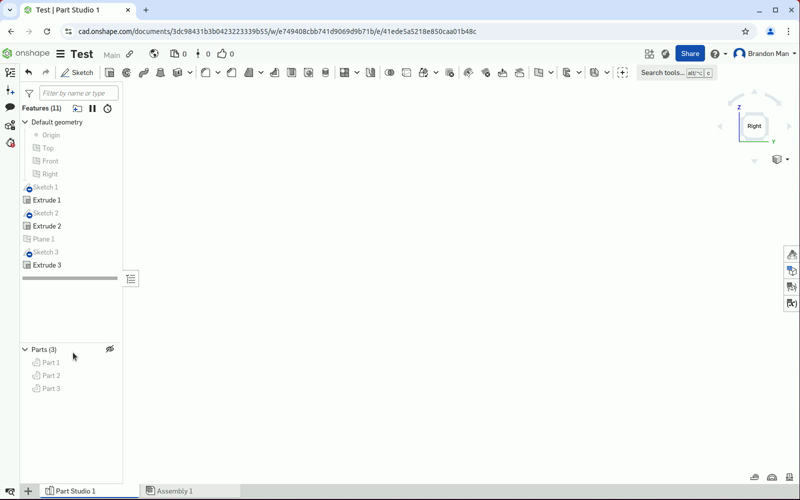
key(shift+y)
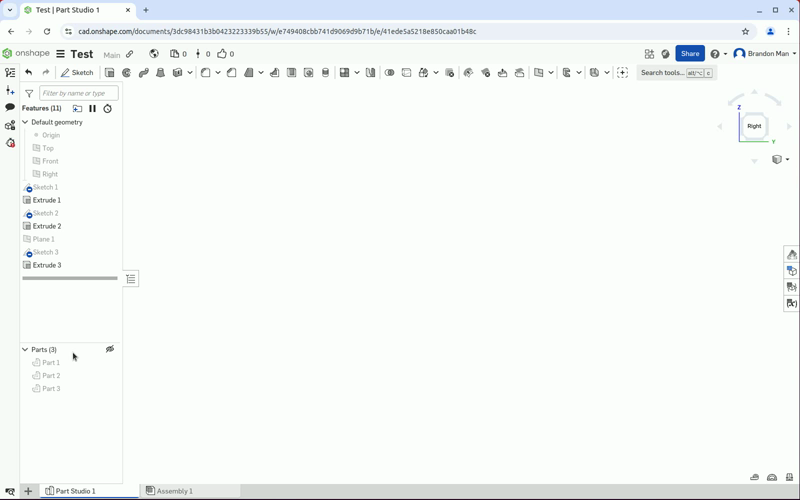
key(shift+s)
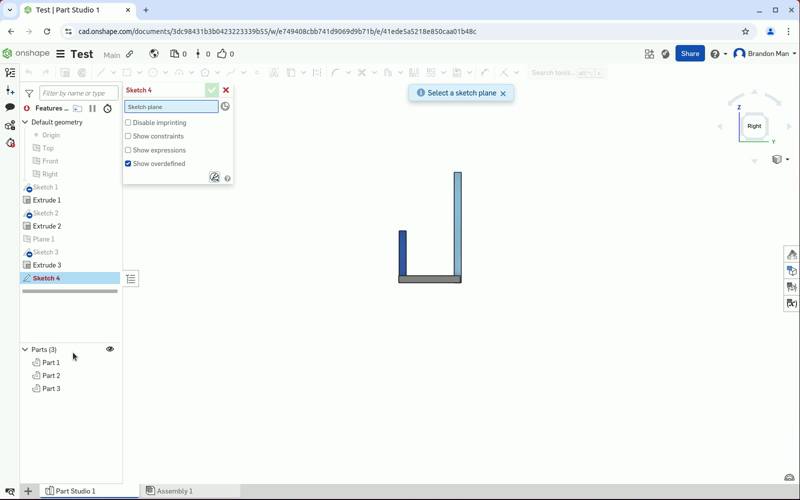
mouse_move(73, 176)
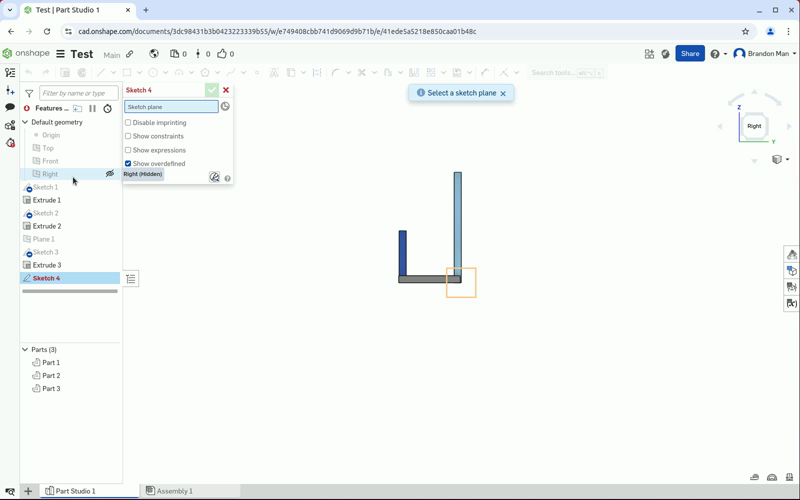
click(73, 176)
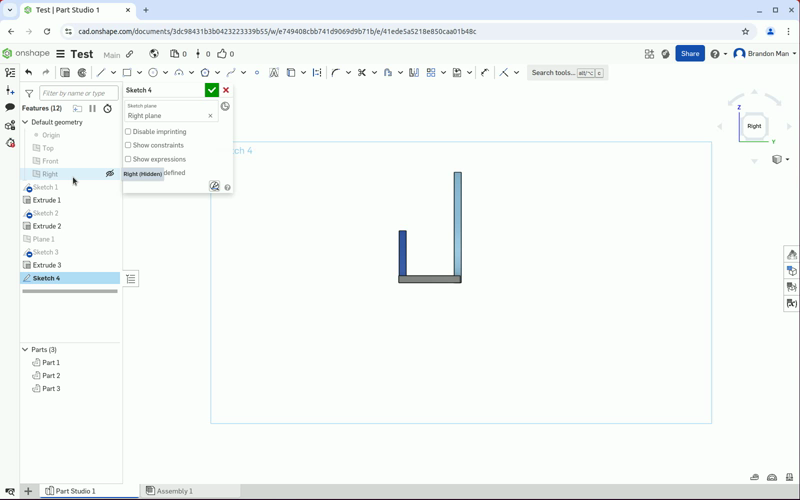
mouse_move(73, 352)
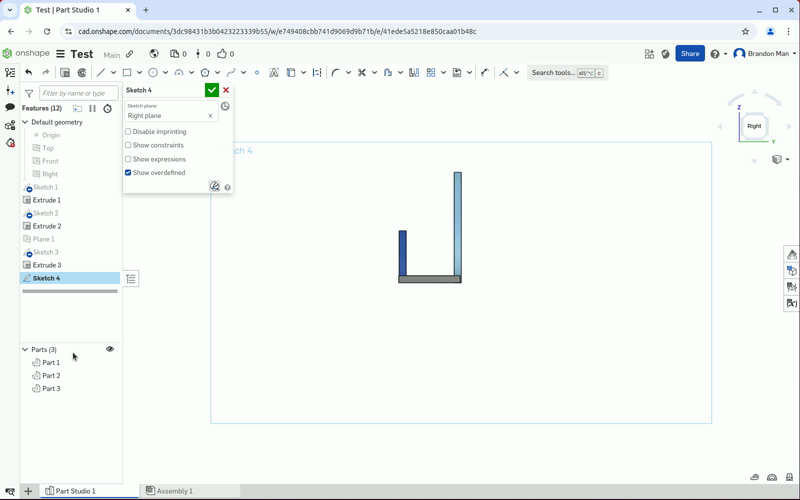
key(y)
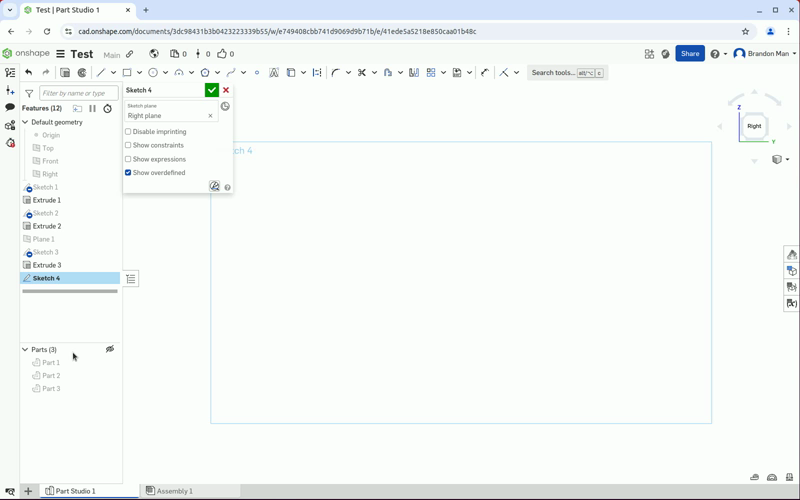
key(l)
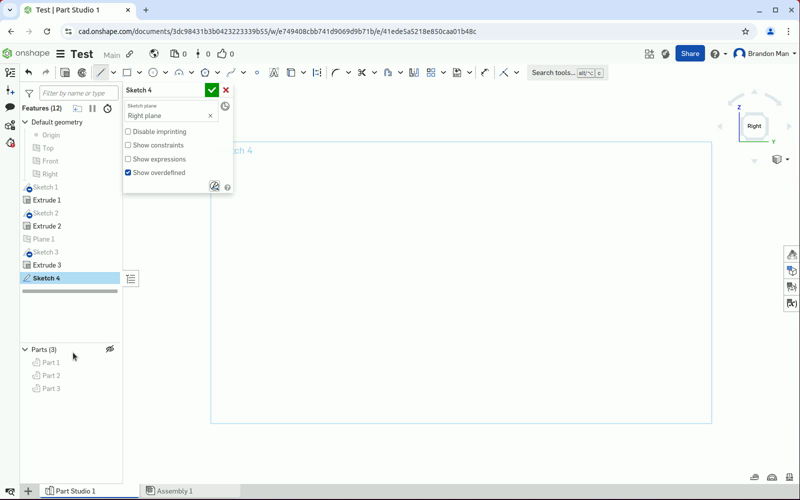
key_down(shift)
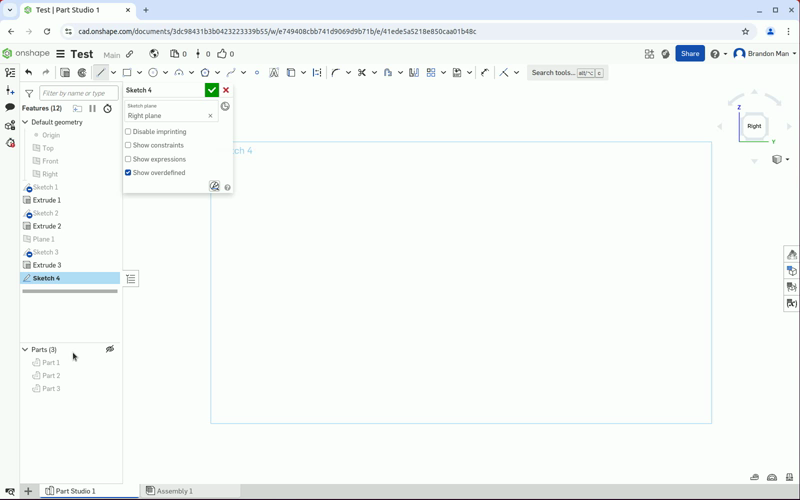
mouse_move(439, 274)
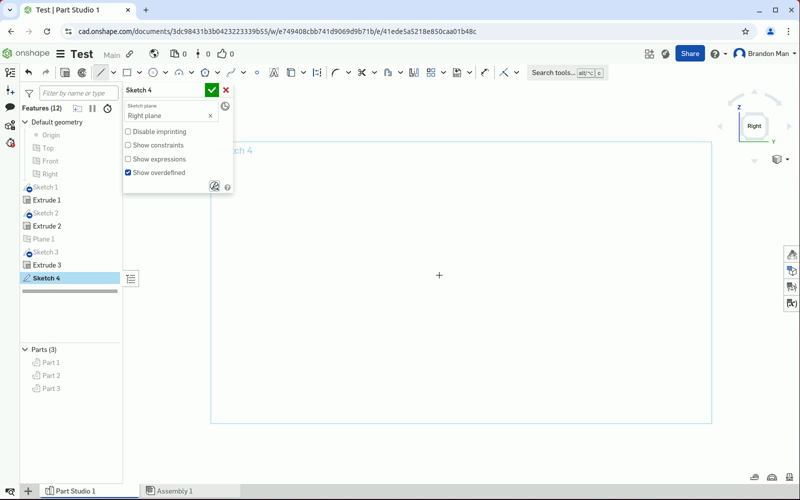
click(439, 274)
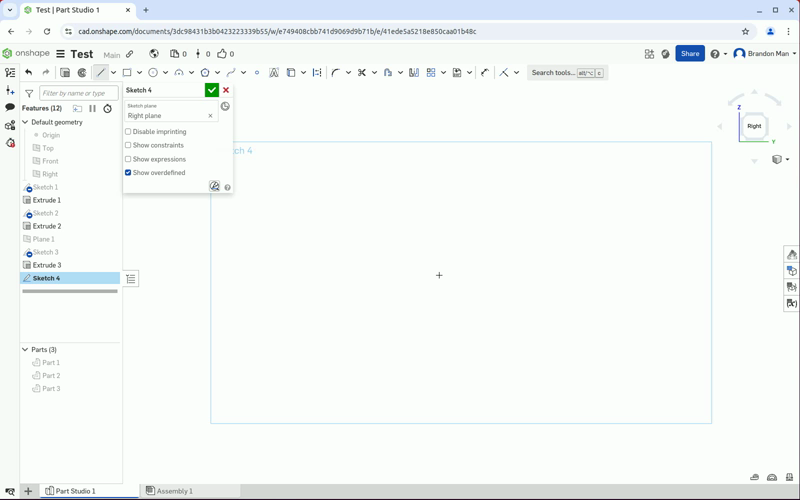
key_up(shift)
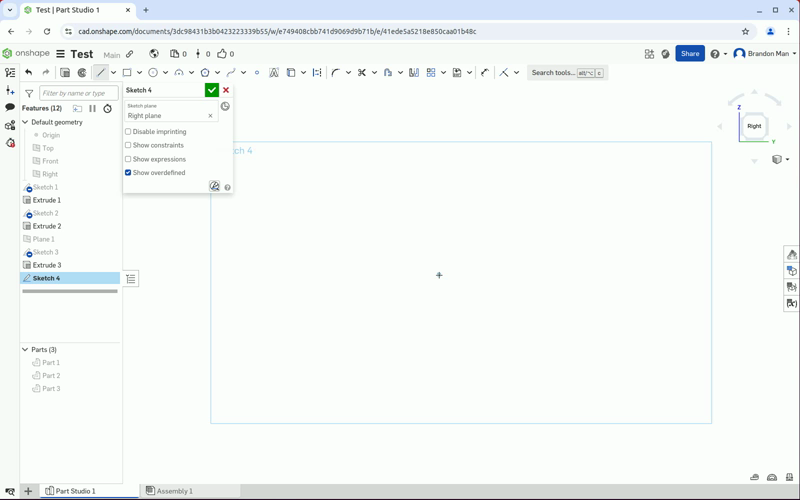
key_down(shift)
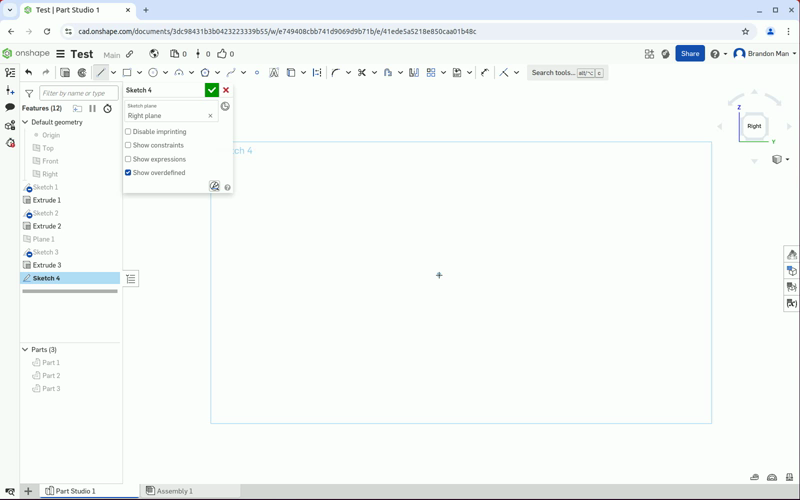
mouse_move(469, 274)
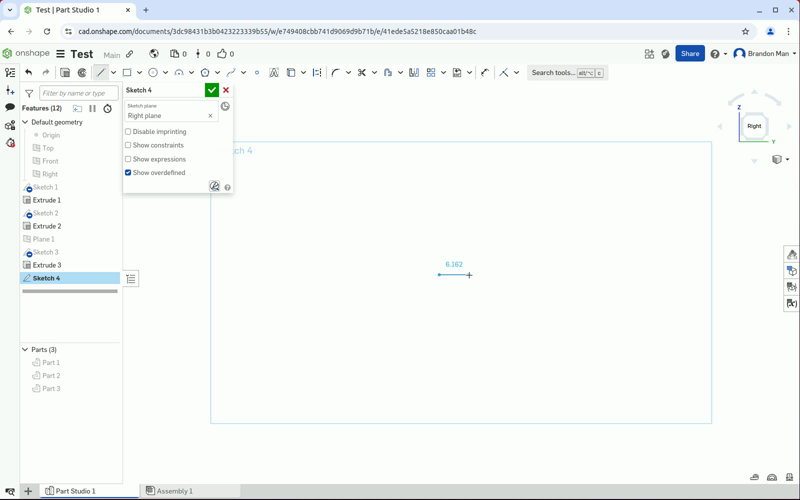
mouse_move(453, 274)
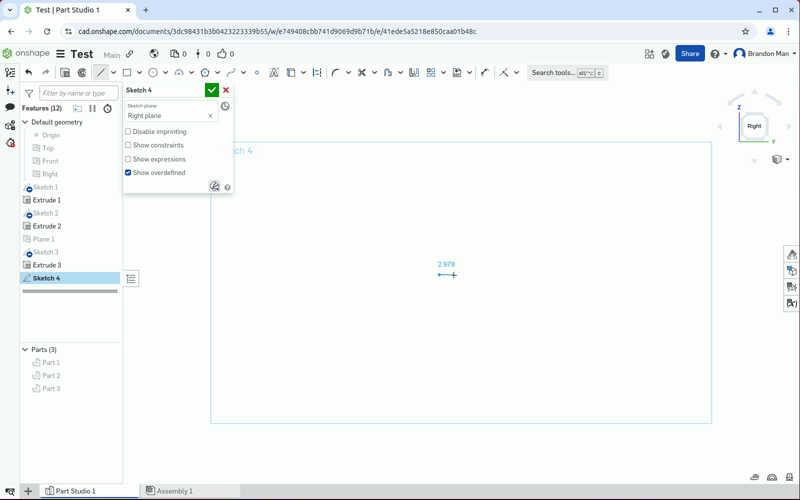
click(453, 274)
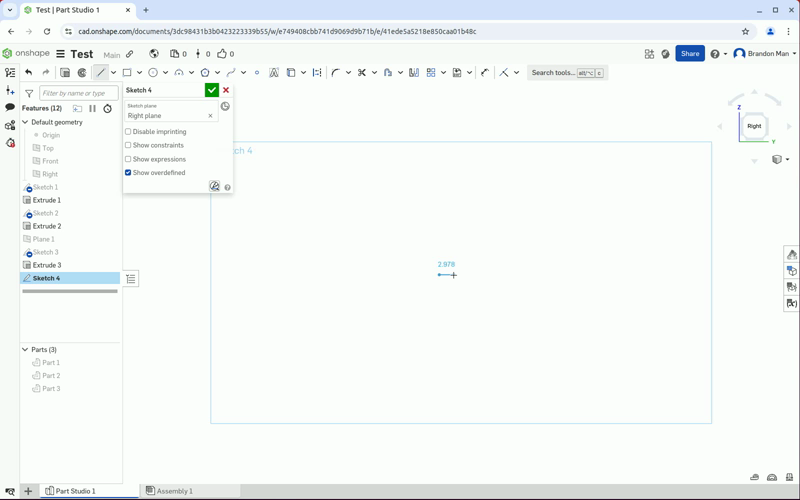
key_up(shift)
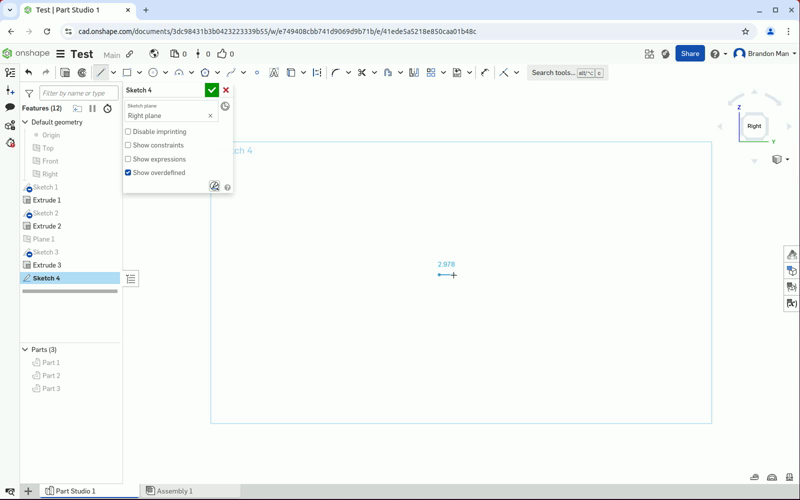
key_down(shift)
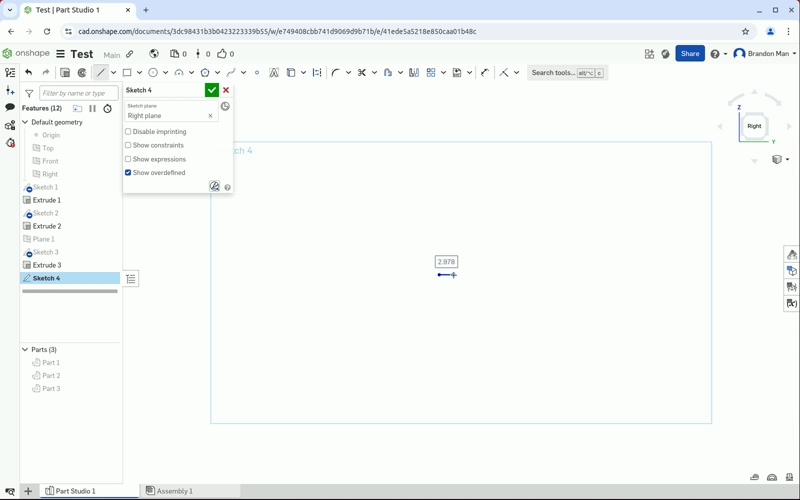
mouse_move(483, 274)
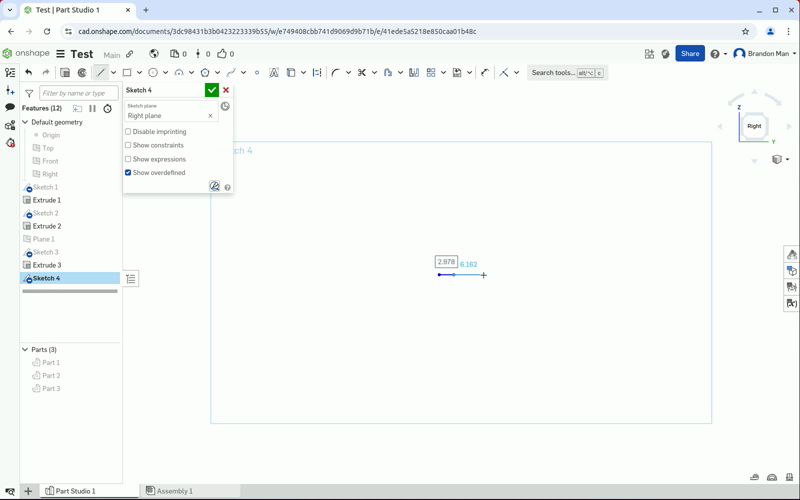
mouse_move(453, 230)
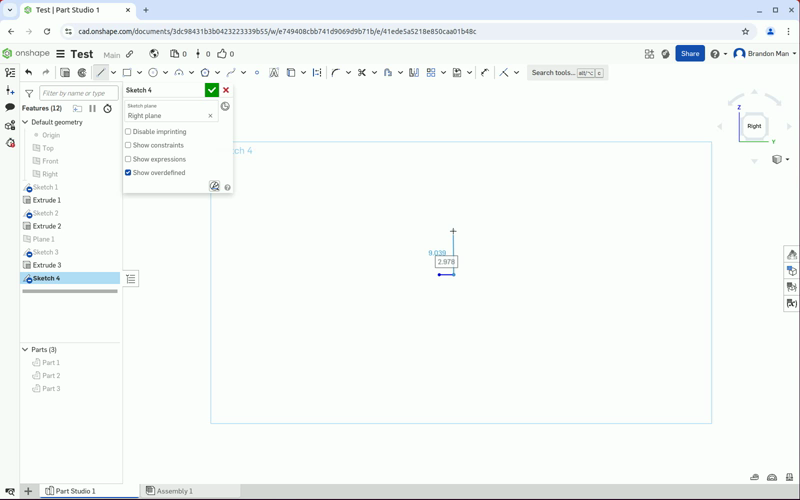
click(453, 230)
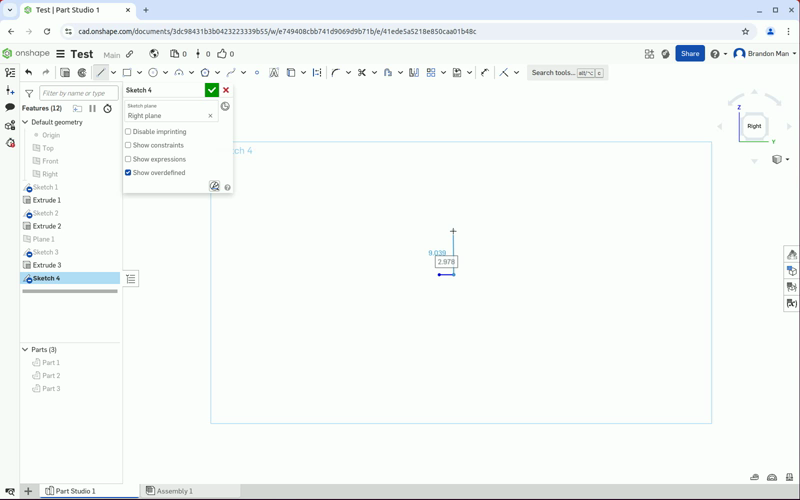
key_up(shift)
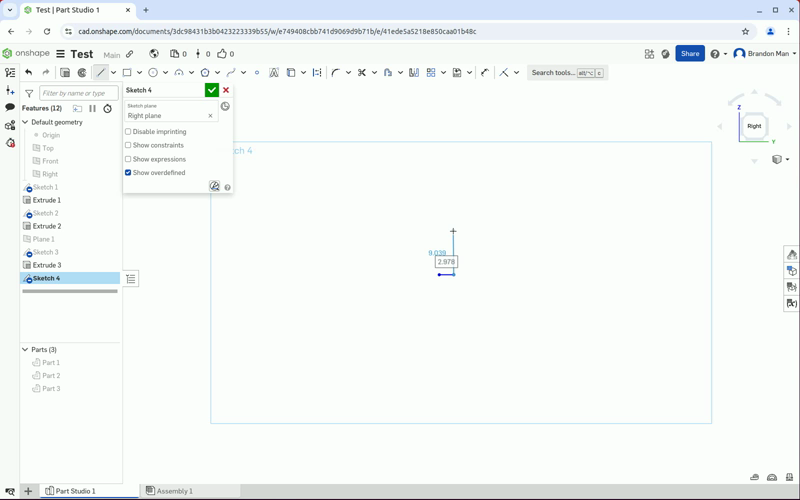
mouse_move(483, 230)
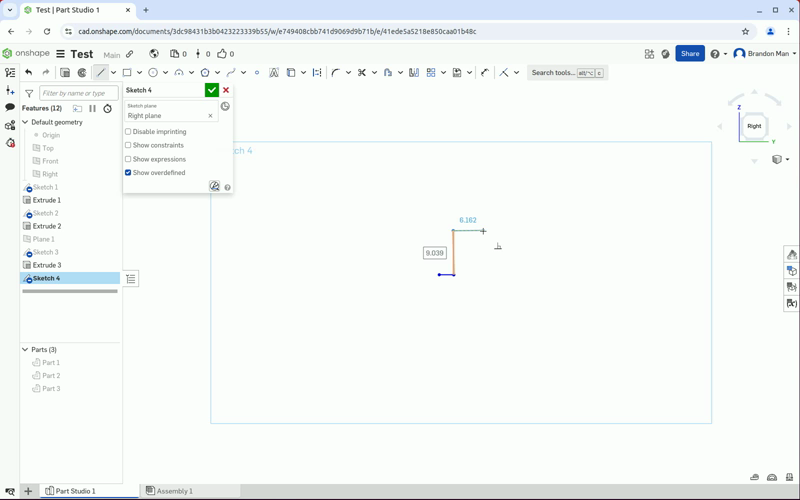
key_down(shift)
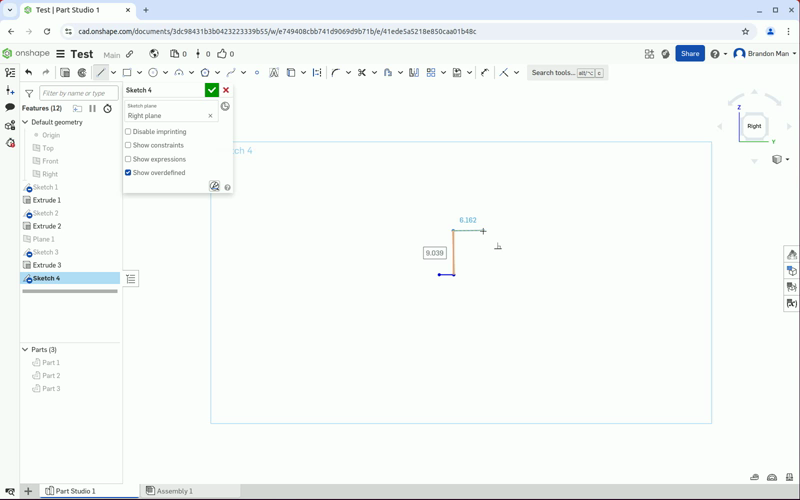
mouse_move(439, 274)
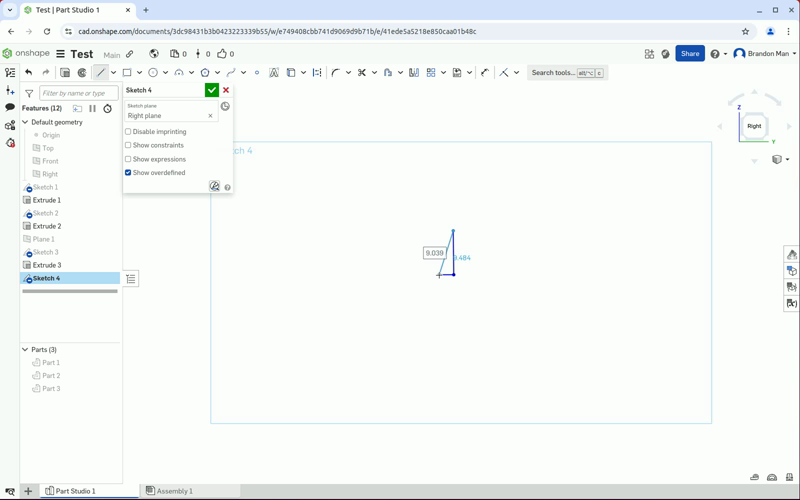
key_up(shift)
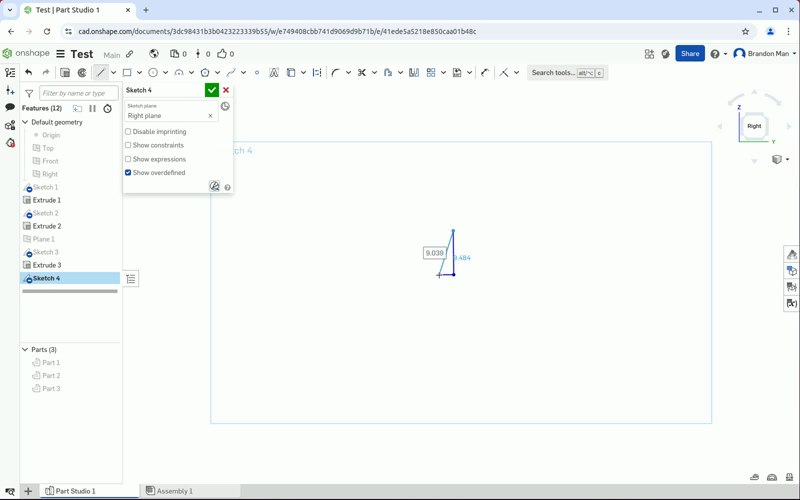
click(439, 274)
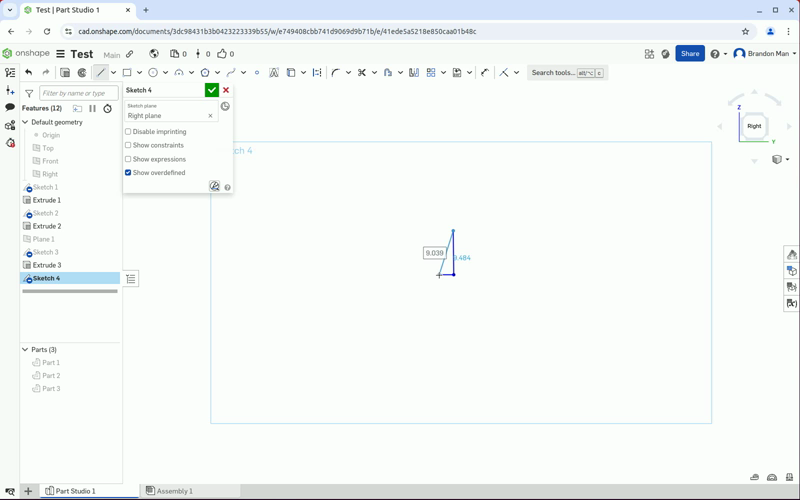
key(esc)
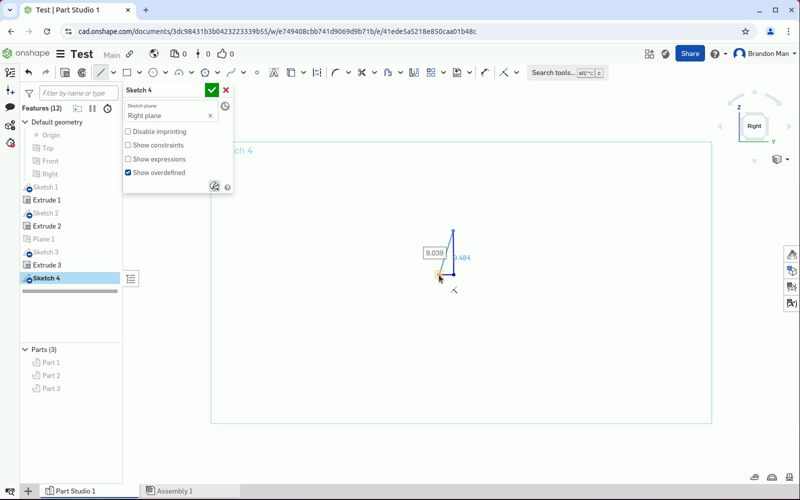
mouse_move(451, 235)
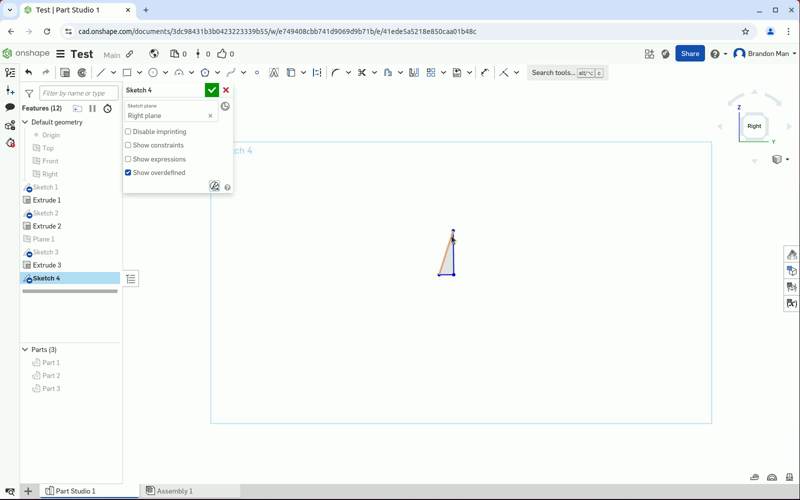
scroll(6)
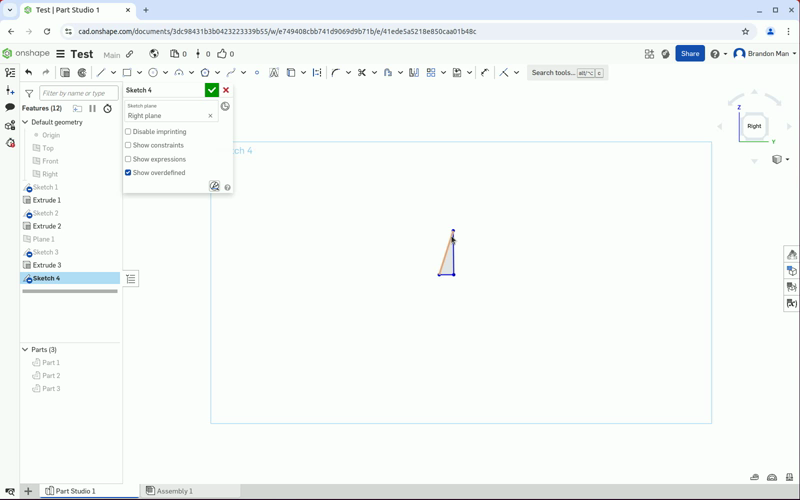
scroll(6)
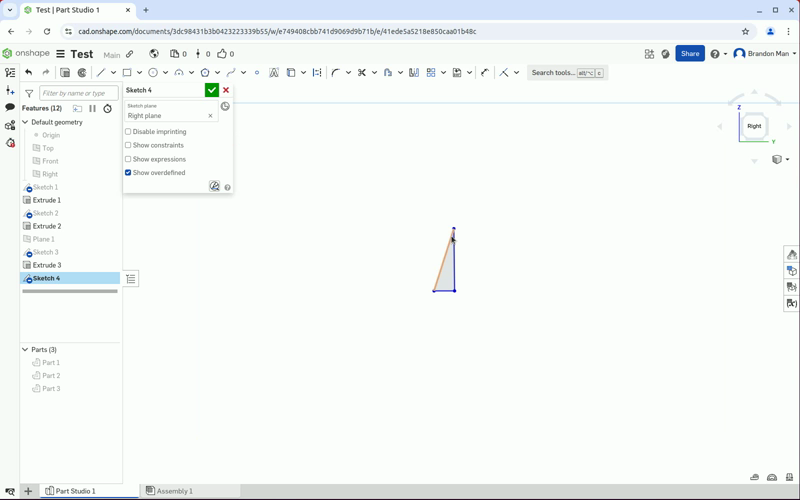
scroll(6)
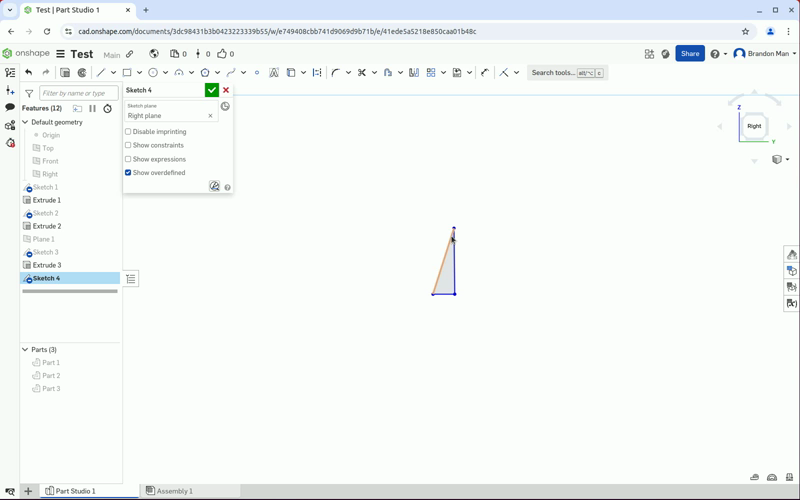
scroll(6)
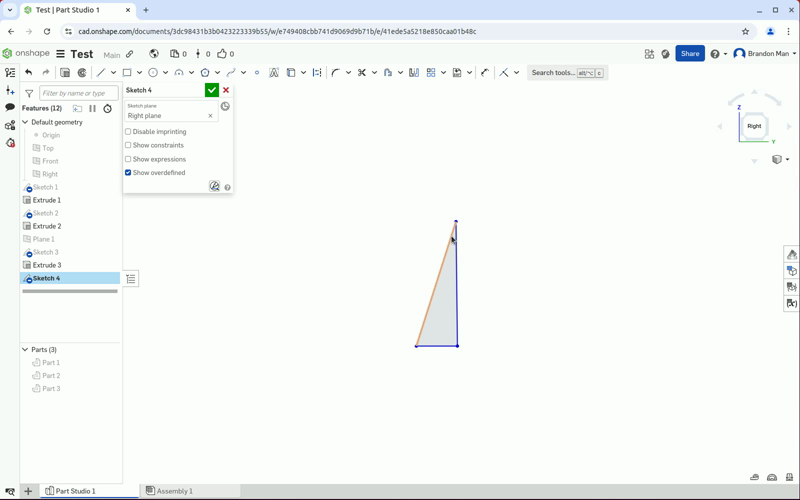
scroll(6)
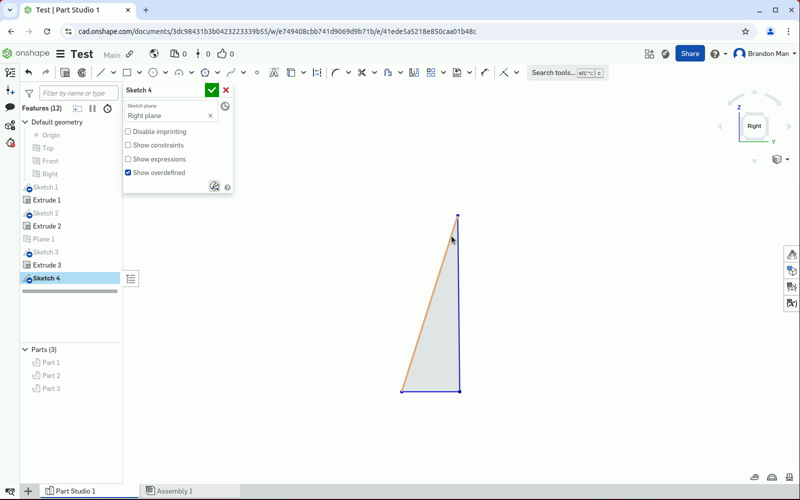
scroll(6)
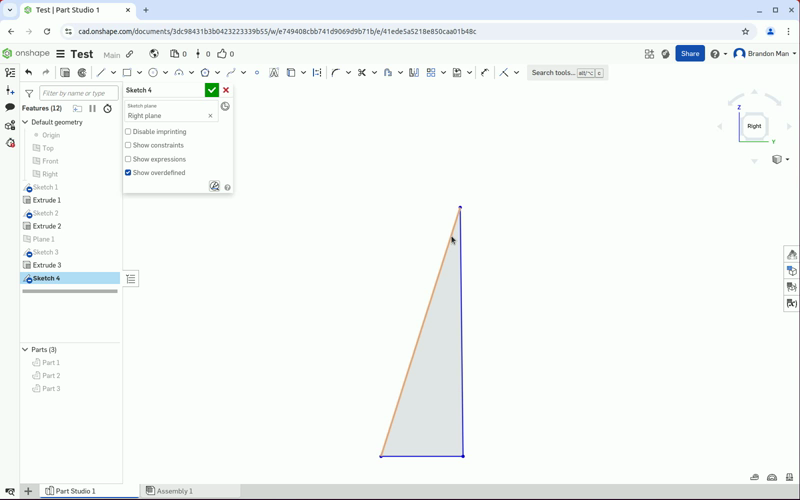
scroll(6)
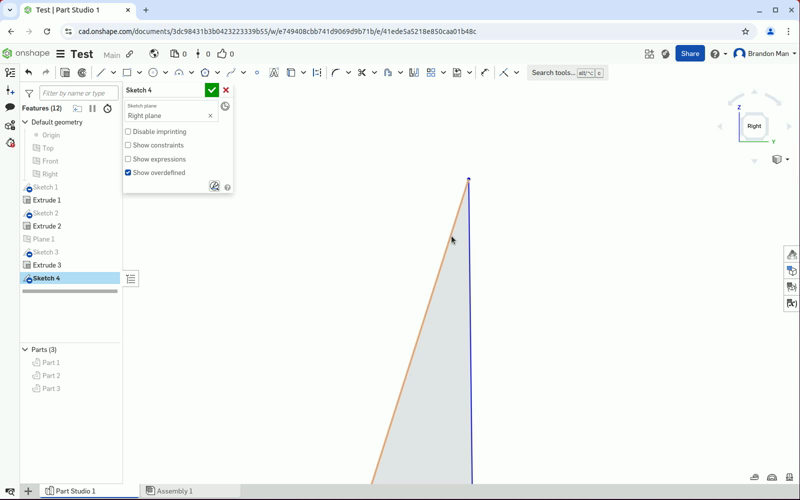
click(451, 235)
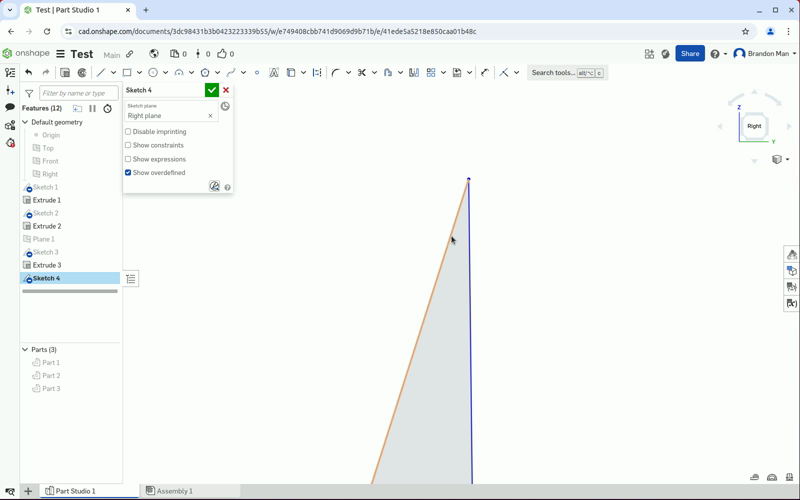
scroll(-6)
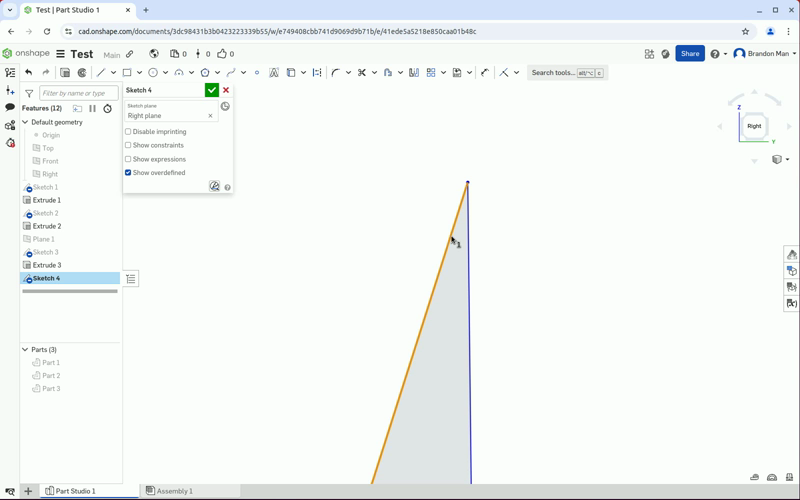
scroll(-6)
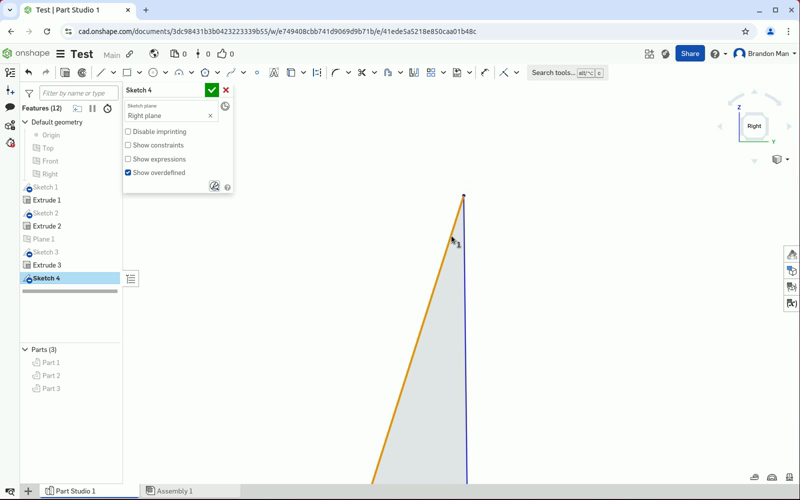
scroll(-6)
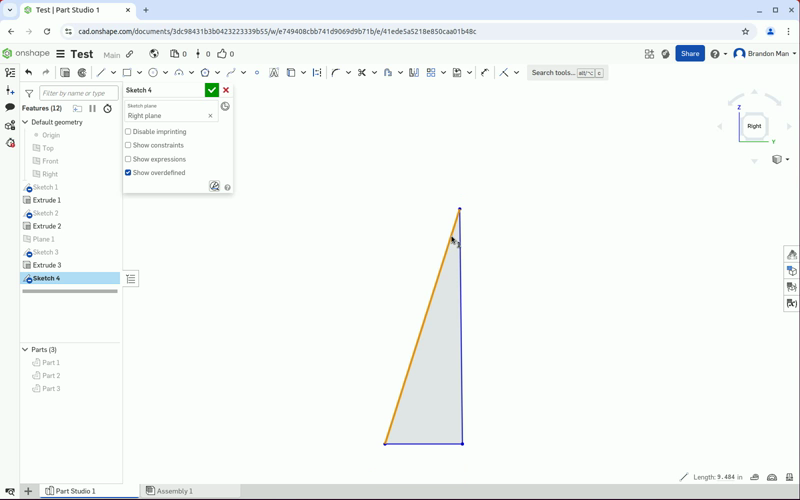
scroll(-6)
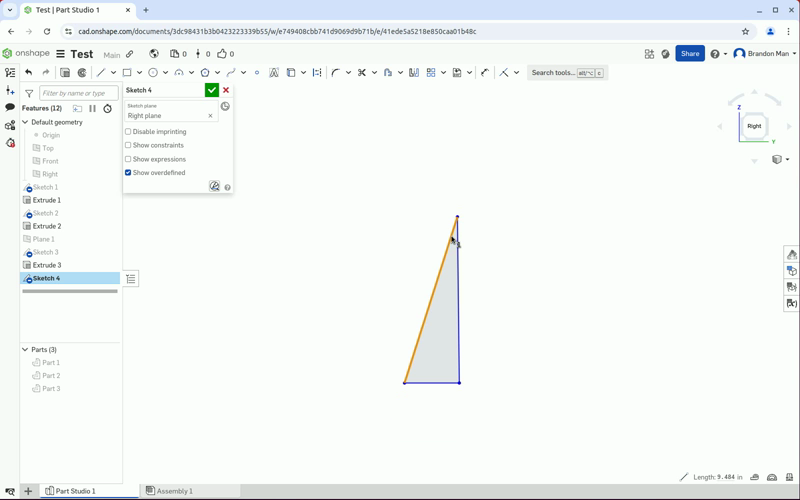
scroll(-6)
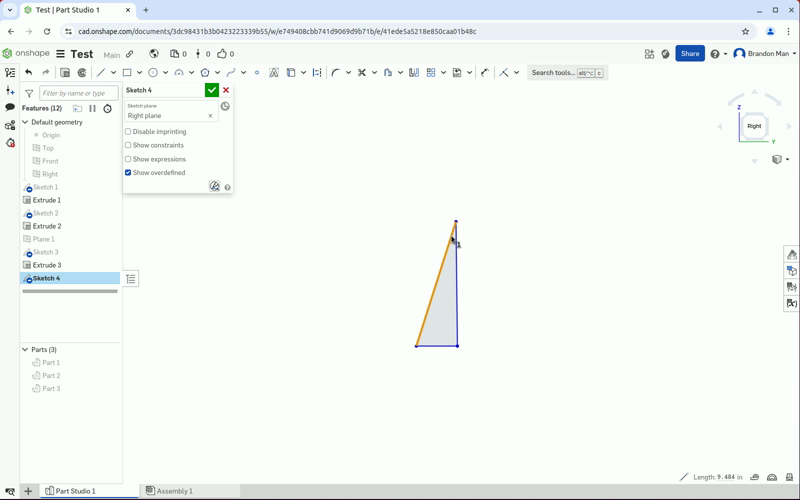
scroll(-6)
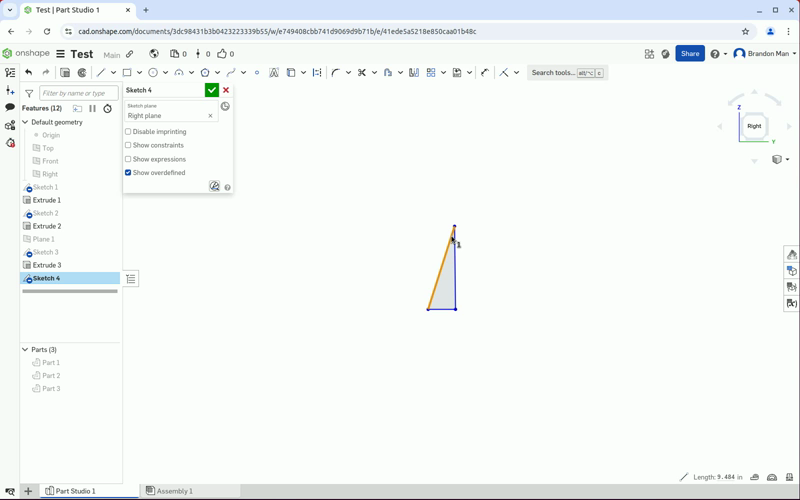
scroll(-6)
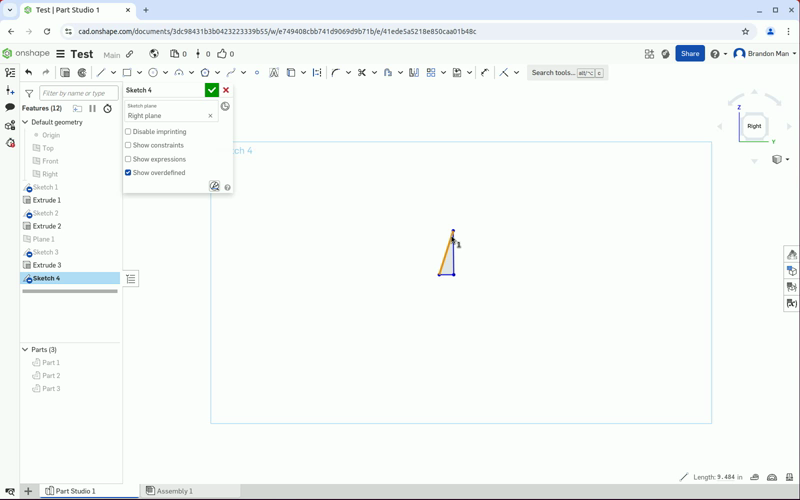
mouse_move(73, 352)
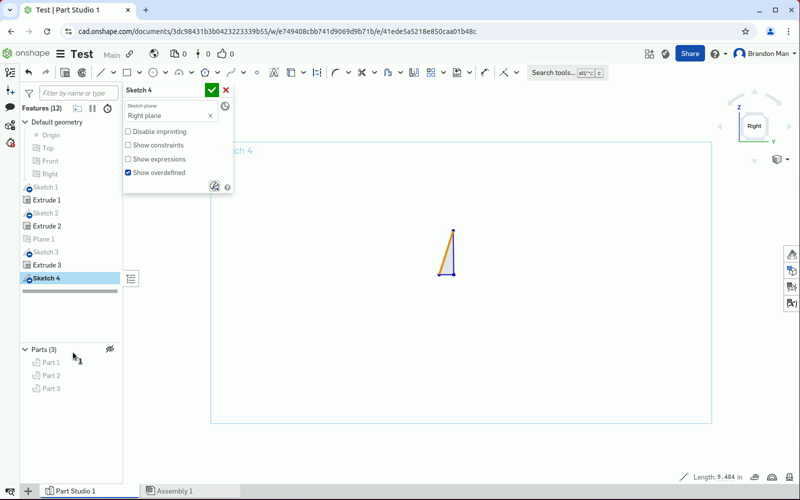
key(shift+y)
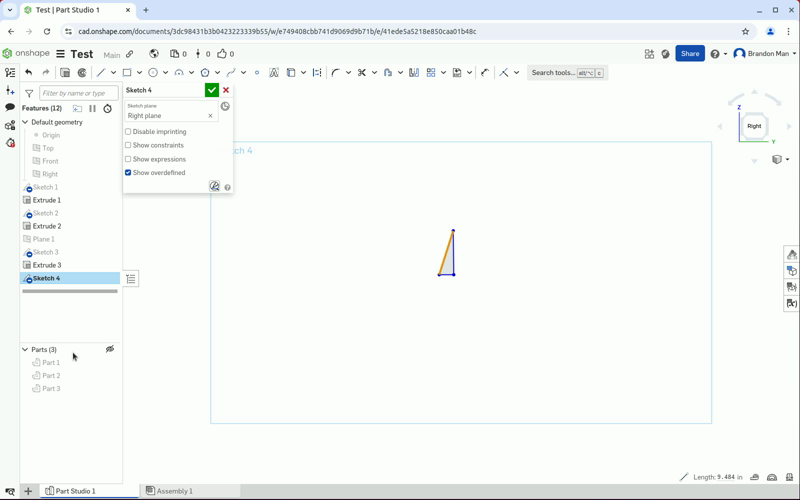
key(shift+e)
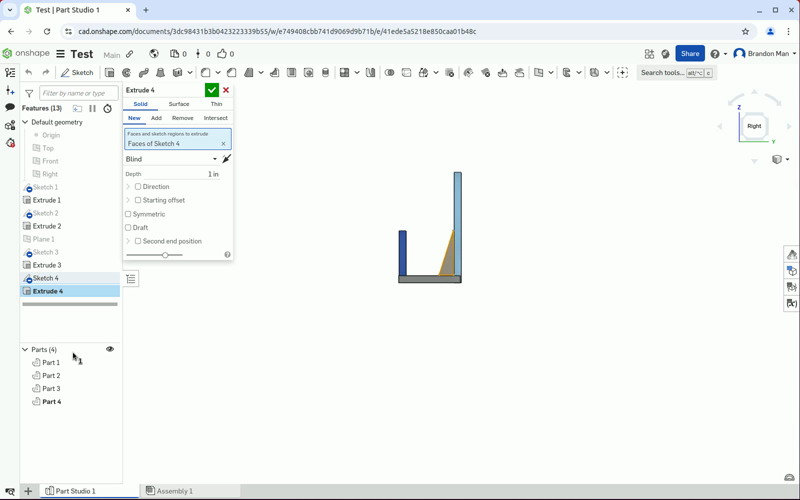
mouse_move(143, 106)
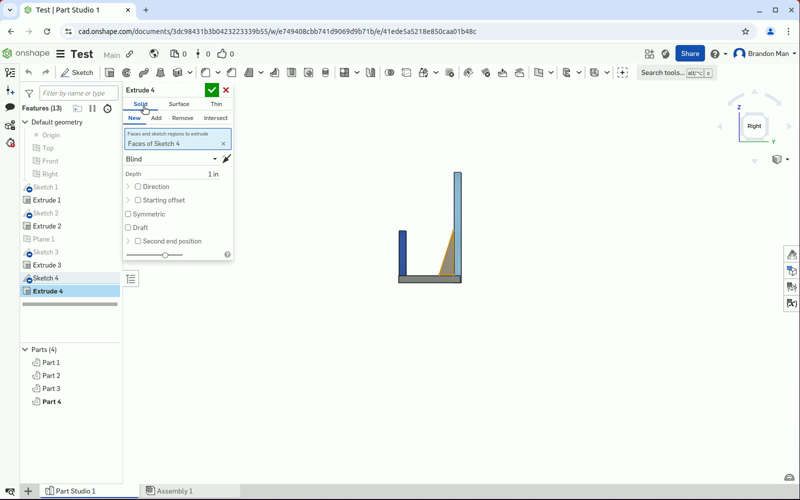
click(143, 106)
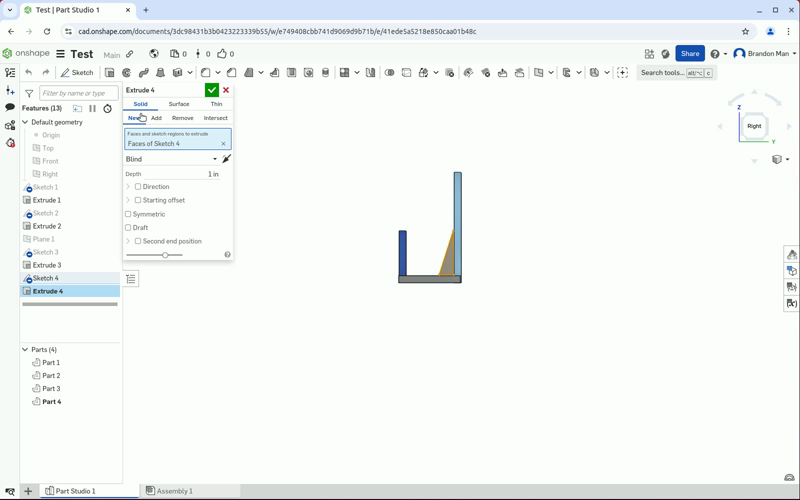
mouse_move(137, 120)
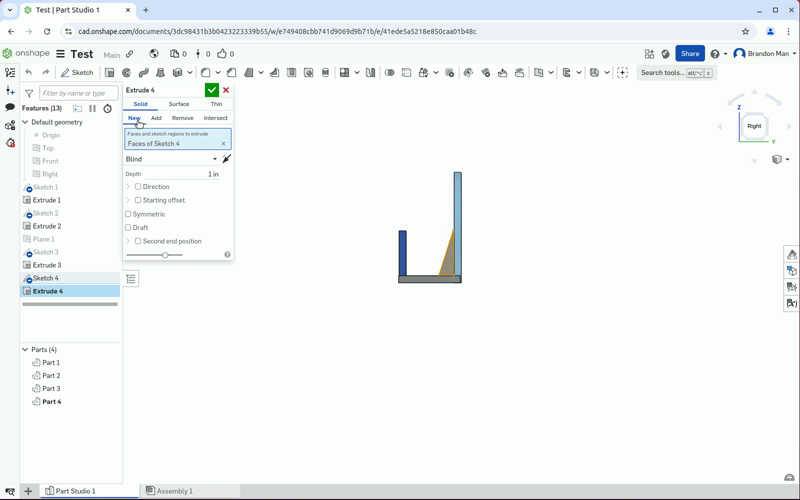
click(137, 120)
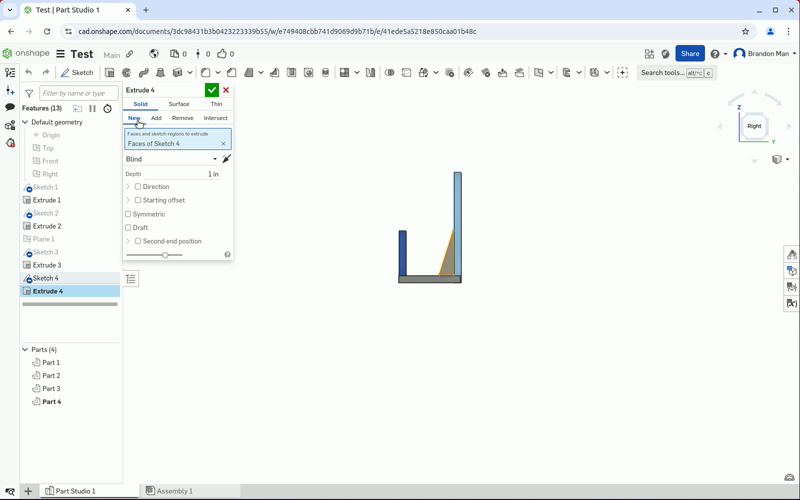
key(tab, 4)
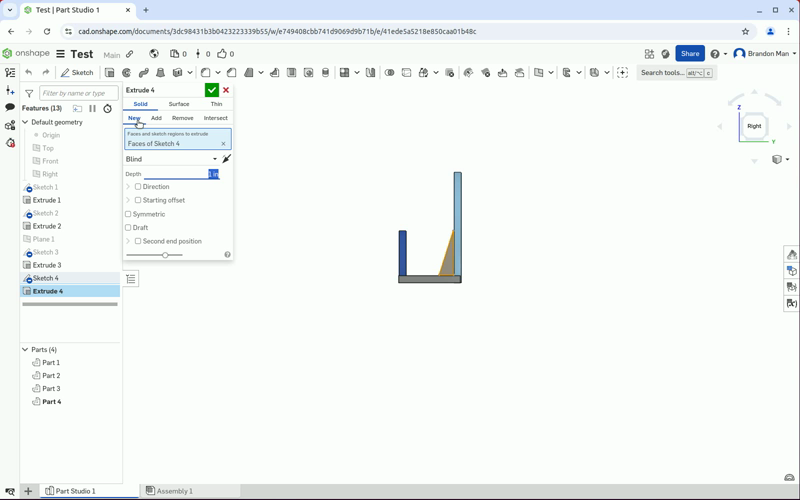
text(36.588)
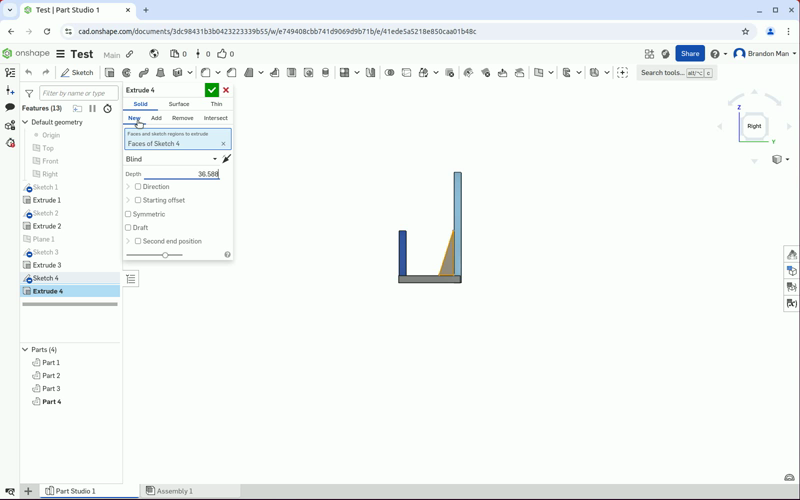
key(tab, 3)
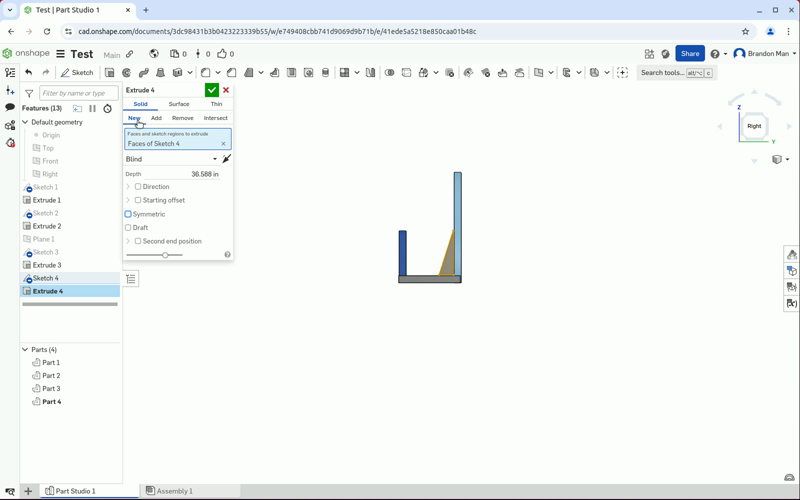
key(space)
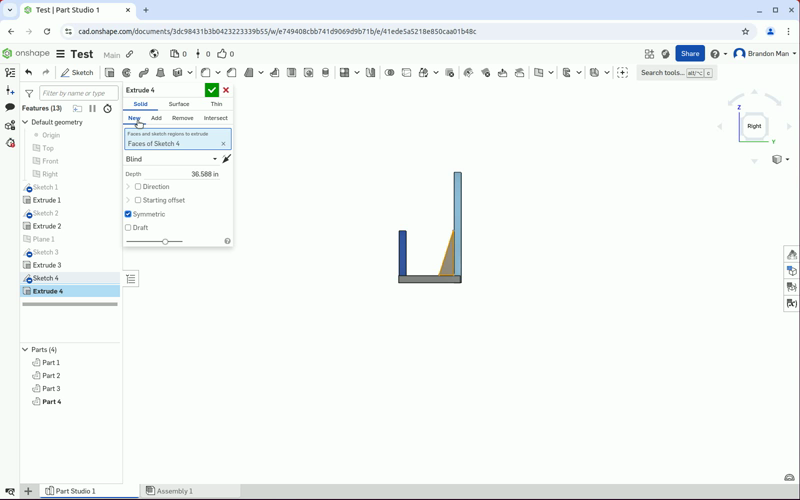
key(enter)
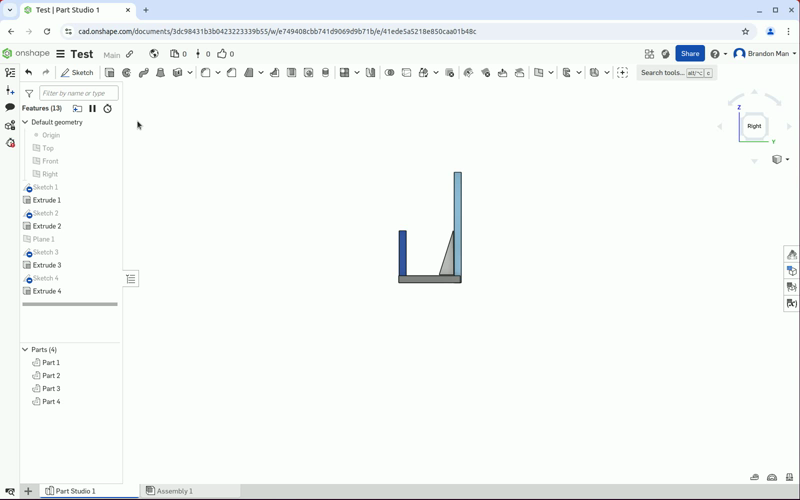
key(shift+h)
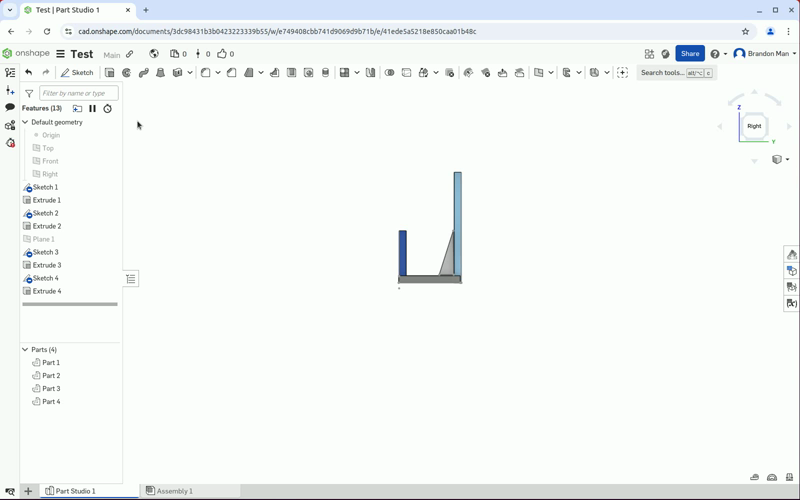
key(shift+h)
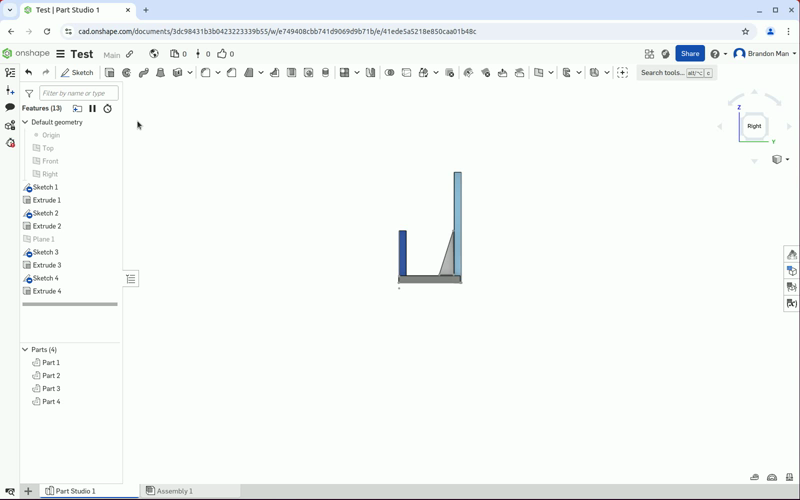
key(shift+7)
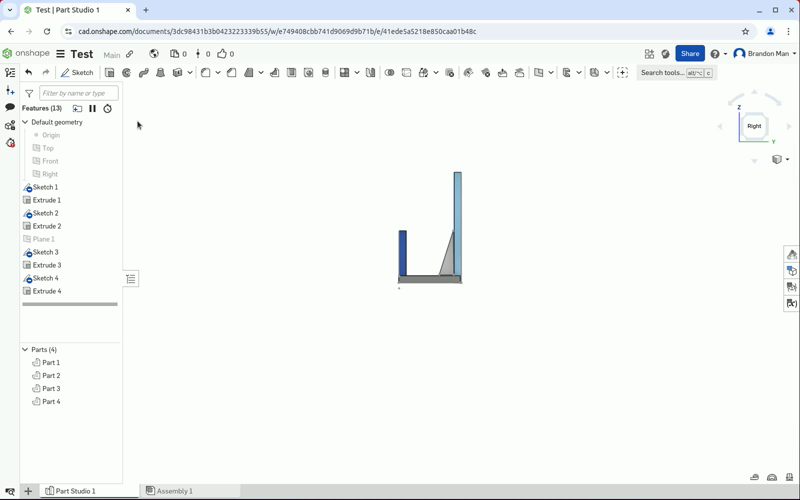
key(right, 2)
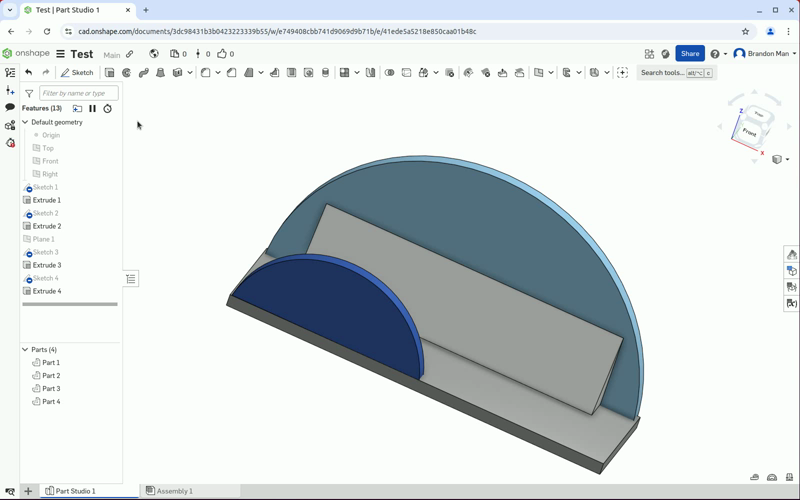
key(down, 2)
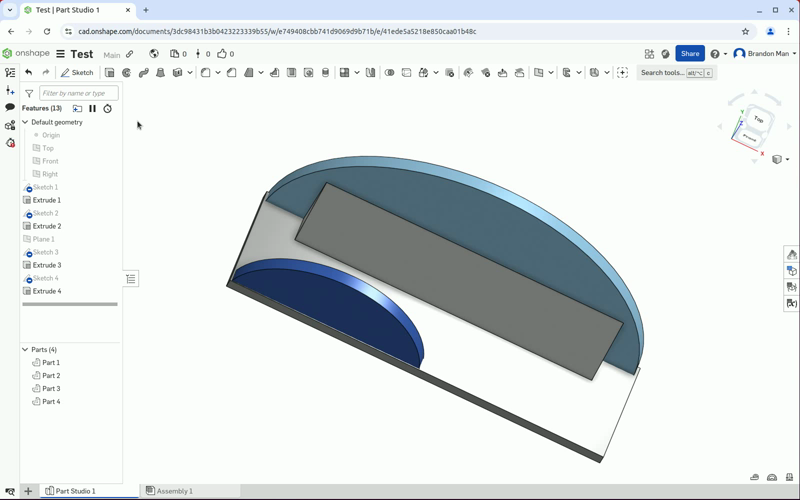
key(up, 2)
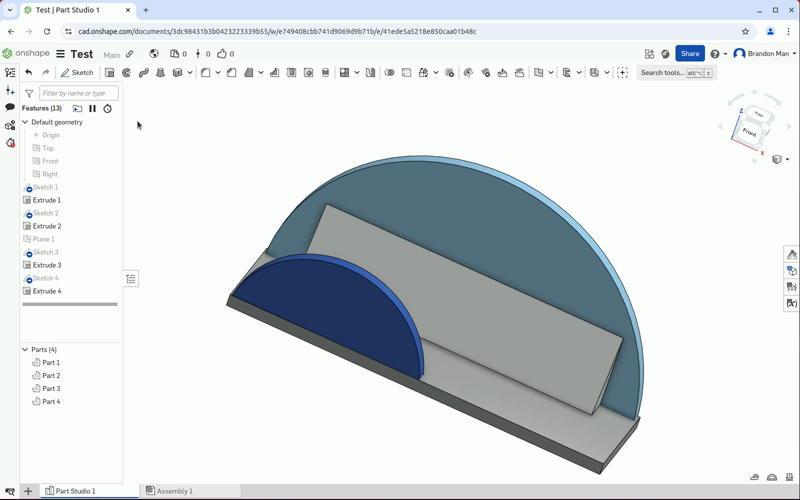
key(left, 2)
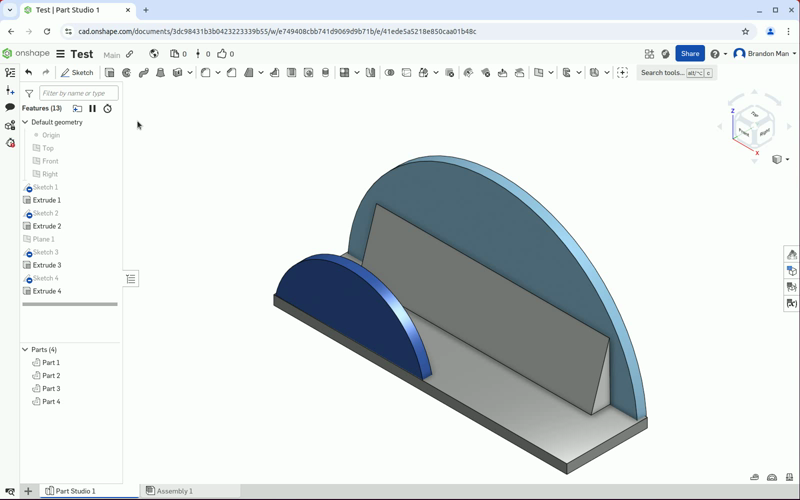
mouse_move(73, 189)
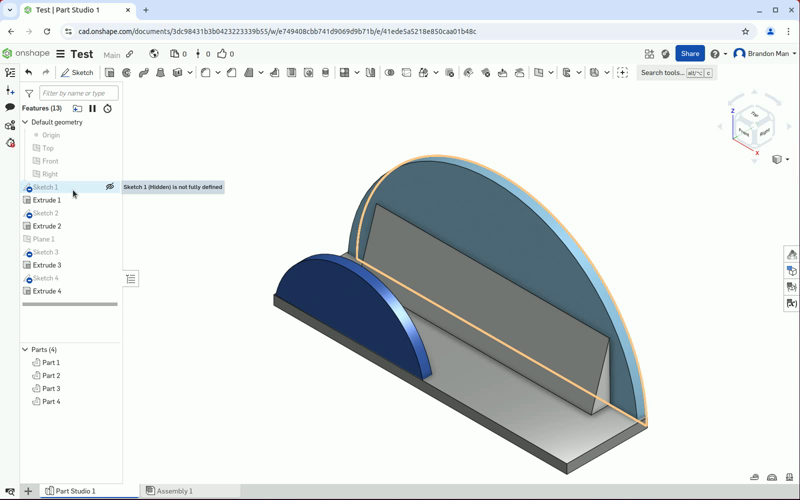
click(73, 189)